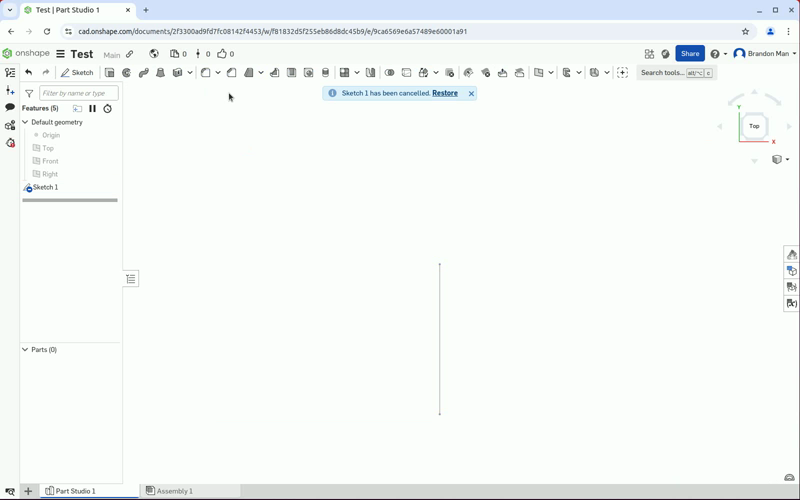
key(shift+h)
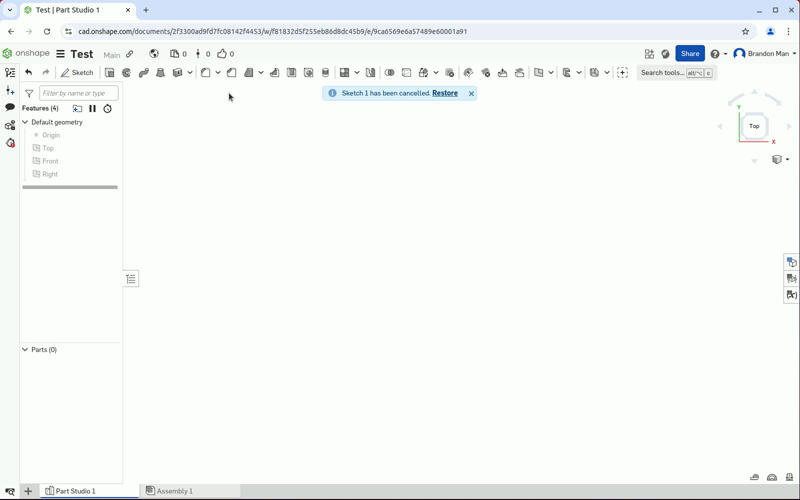
mouse_move(73, 352)
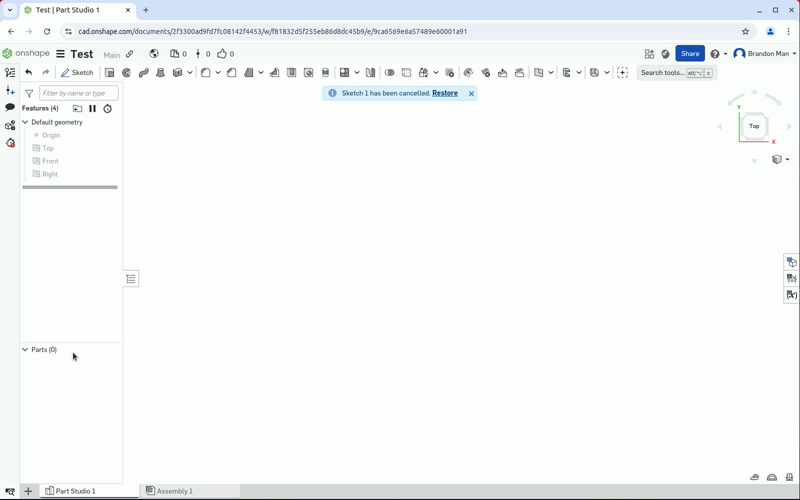
key(y)
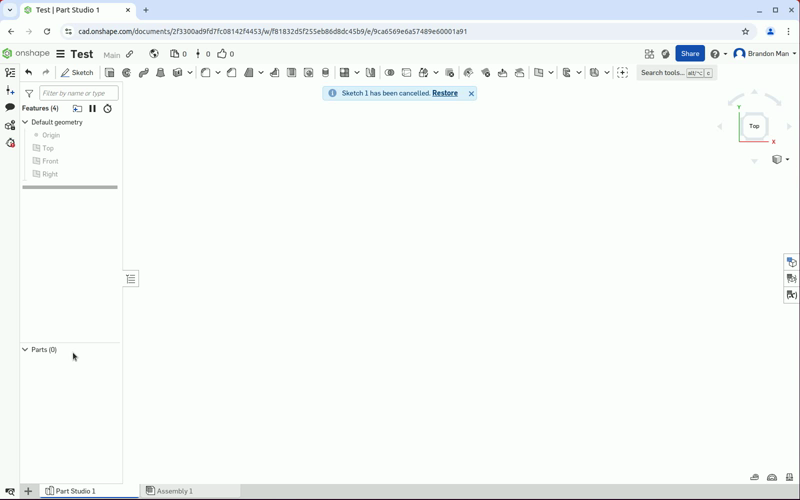
key(shift+p)
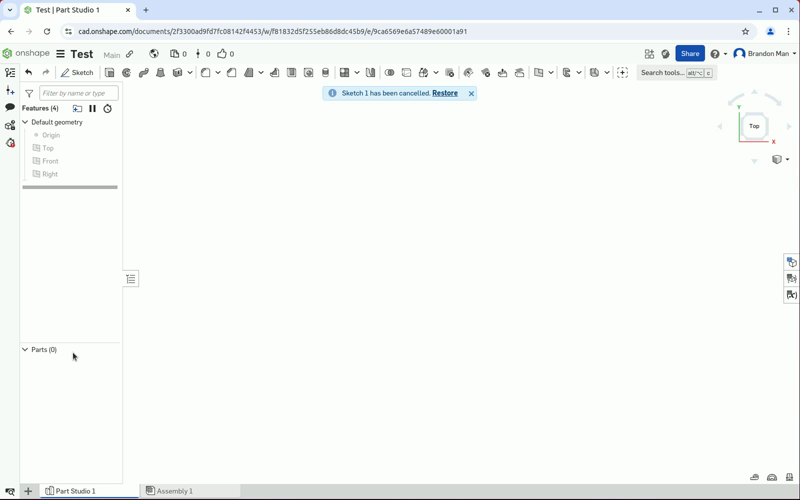
key(space)
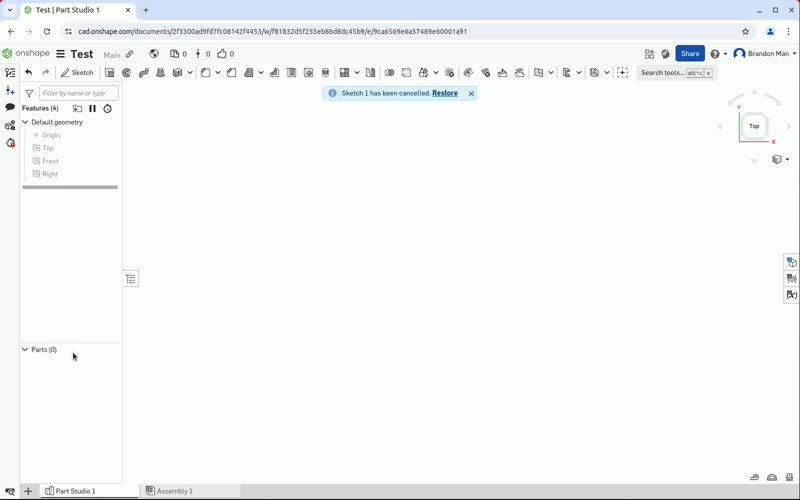
key_down(shift)
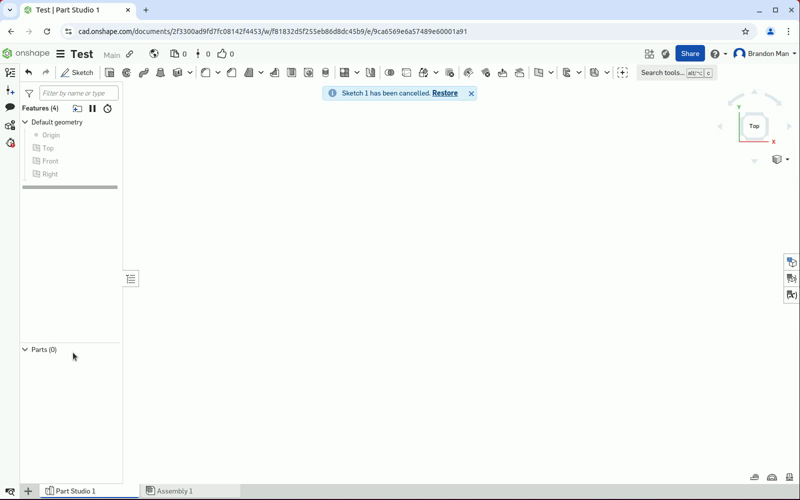
key(up)
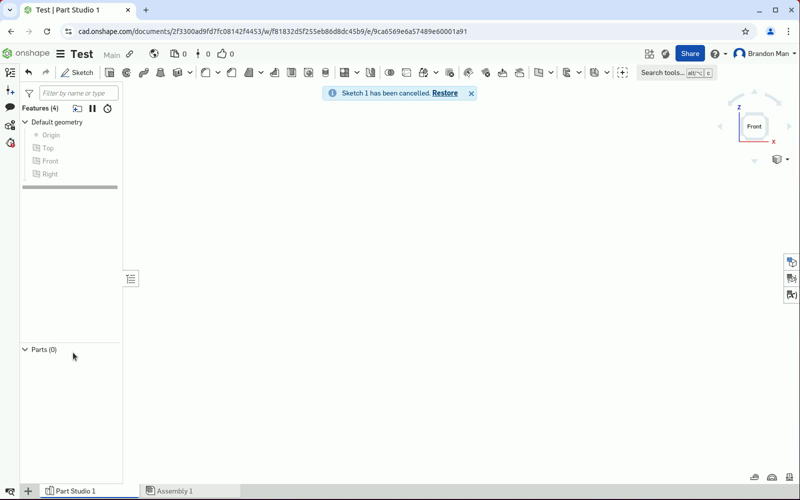
key_up(shift)
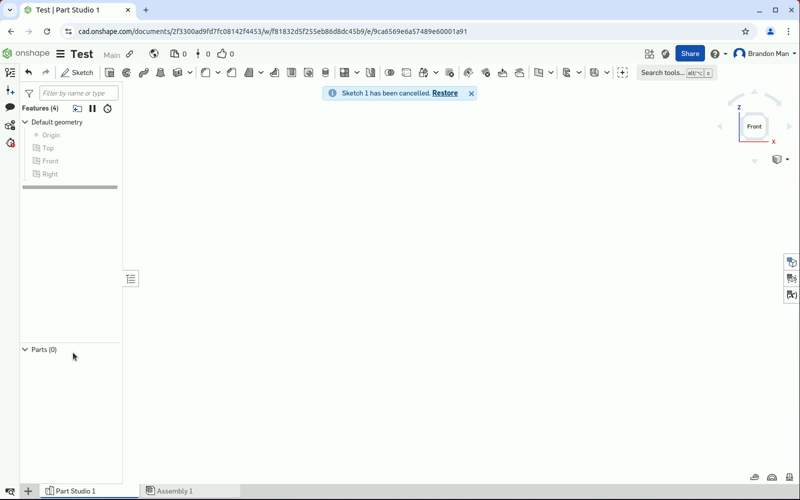
mouse_move(73, 352)
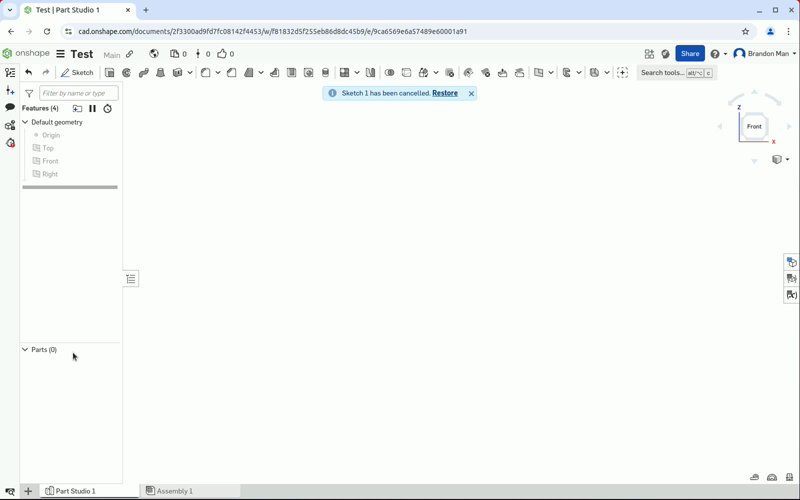
key(shift+y)
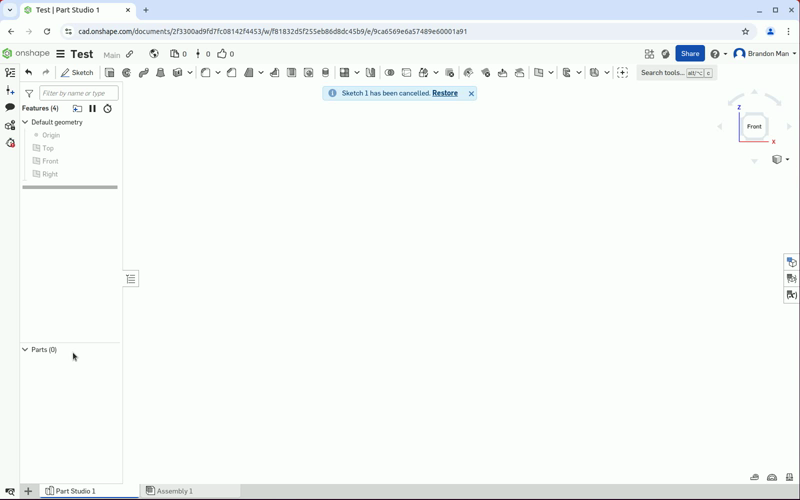
key(shift+s)
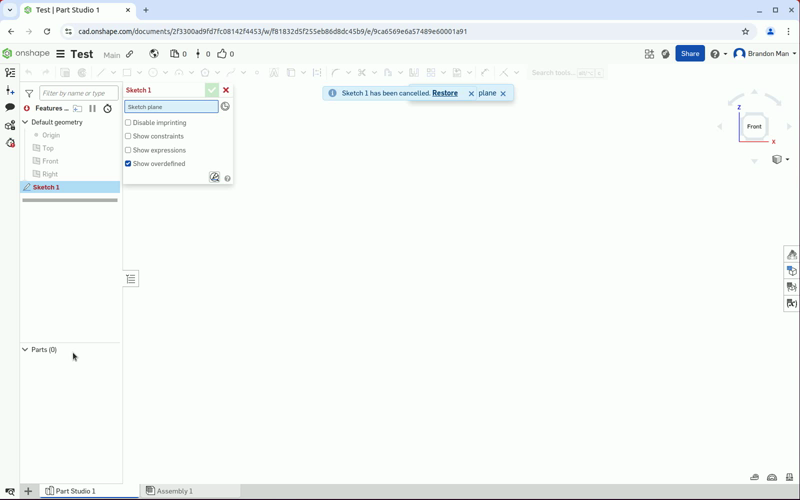
mouse_move(73, 163)
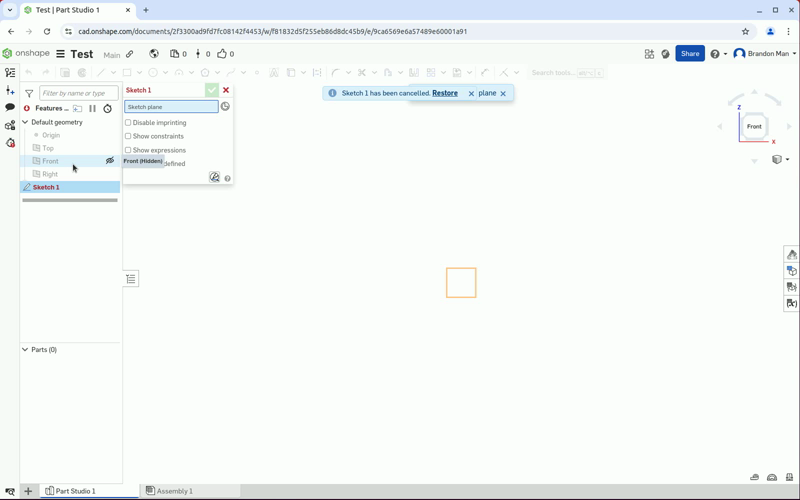
click(73, 163)
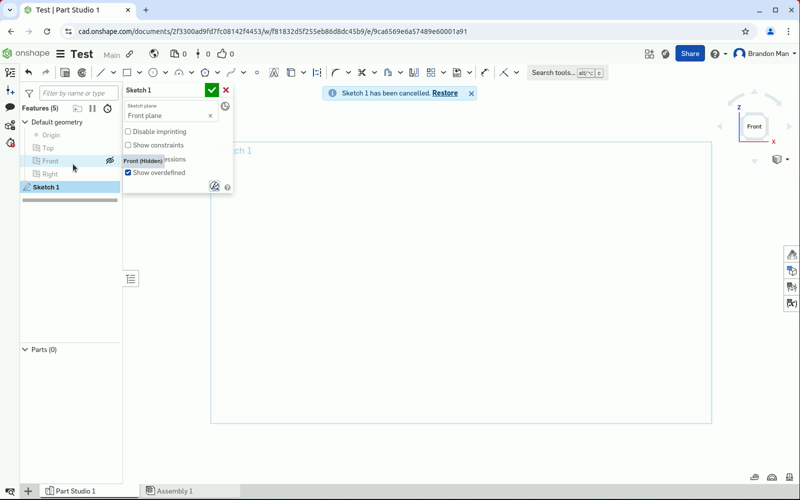
mouse_move(73, 352)
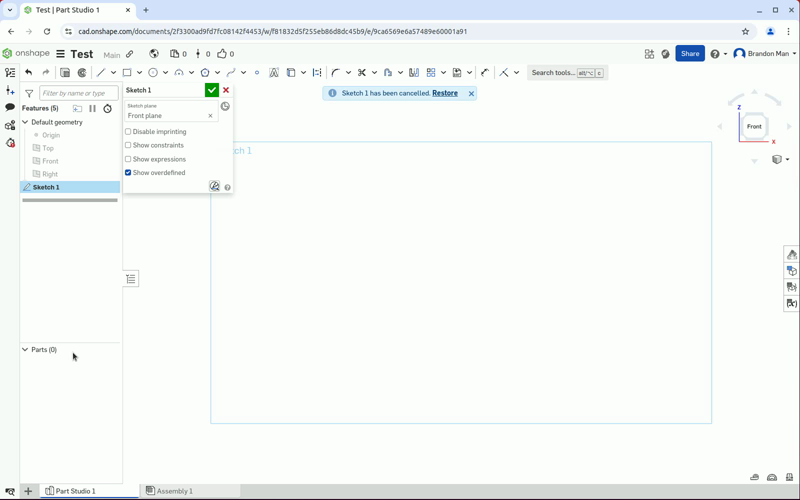
key(y)
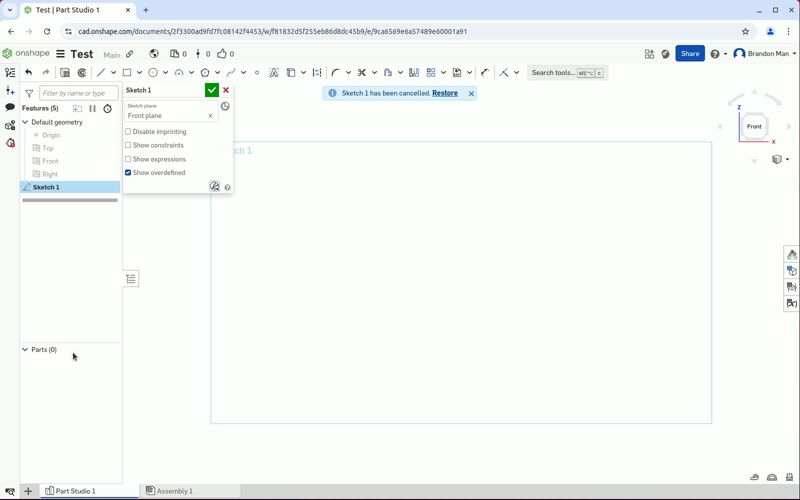
key(a)
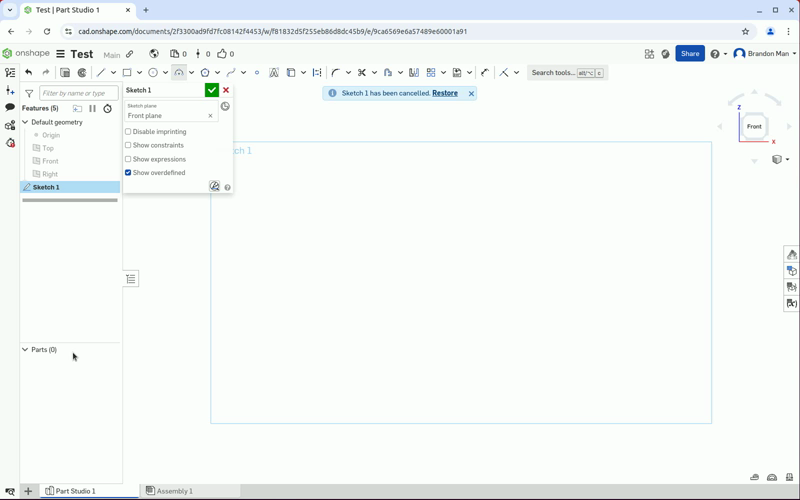
key_down(shift)
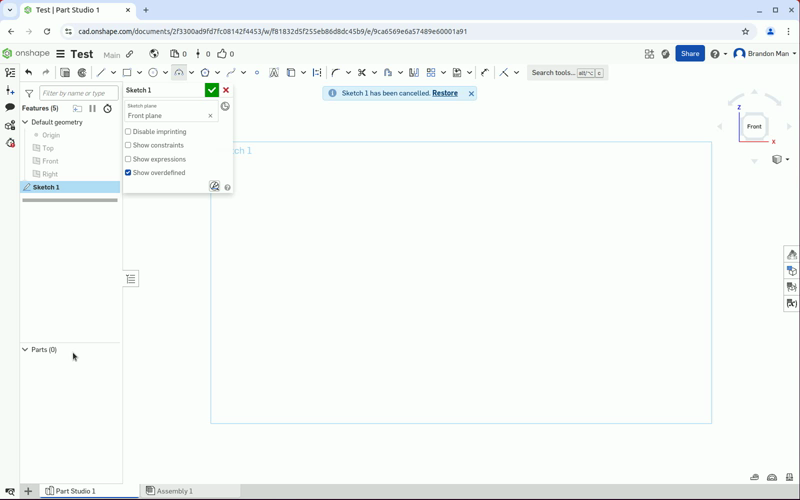
mouse_move(546, 304)
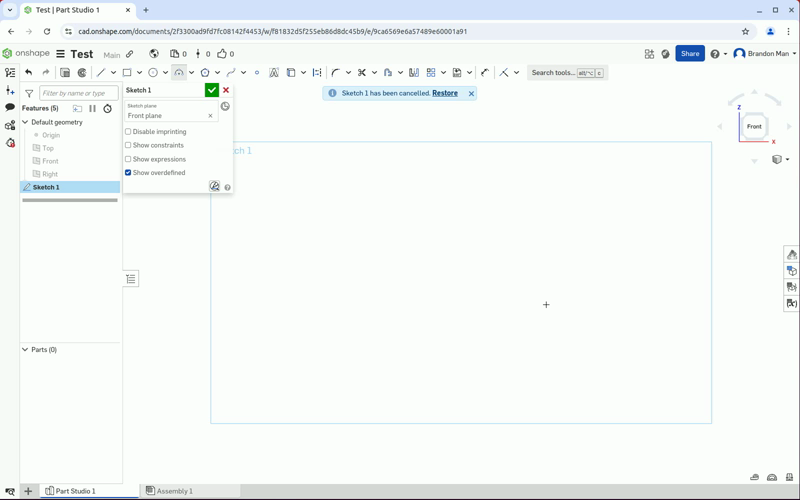
click(546, 304)
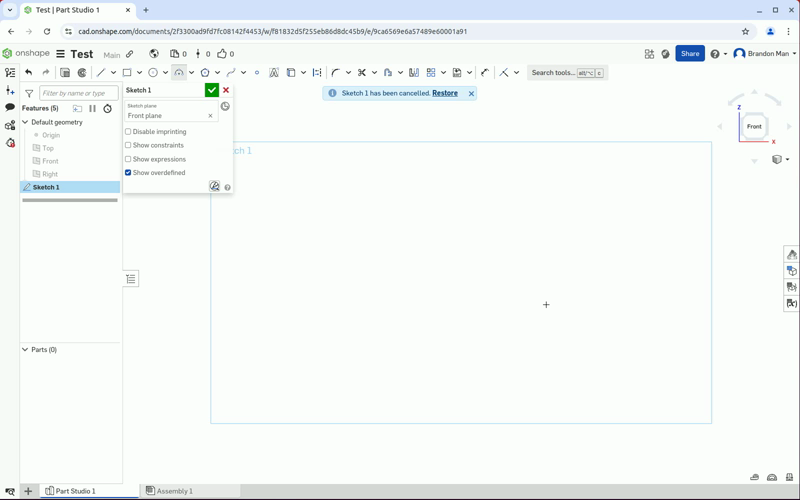
key_up(shift)
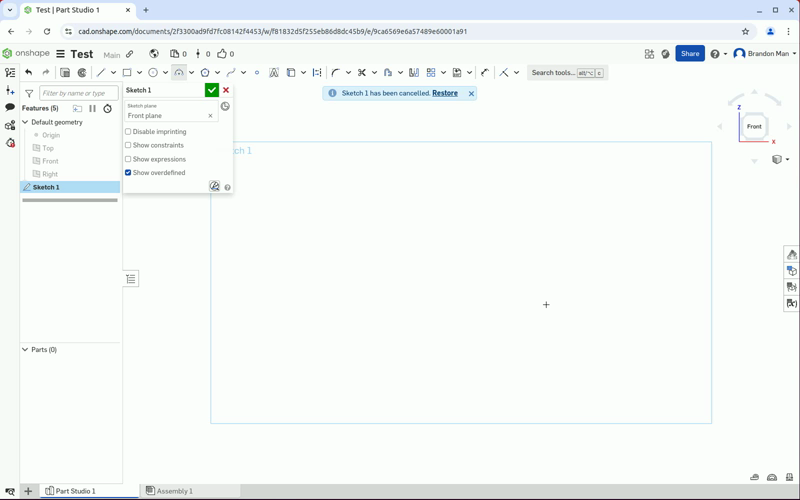
key_down(shift)
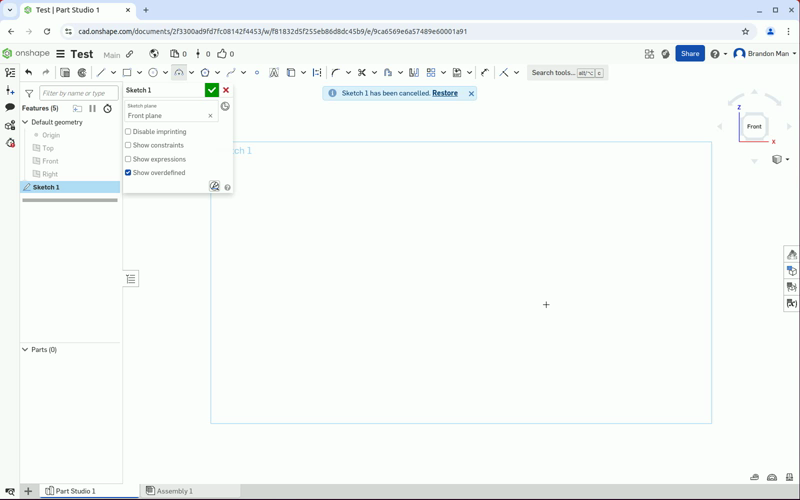
mouse_move(552, 304)
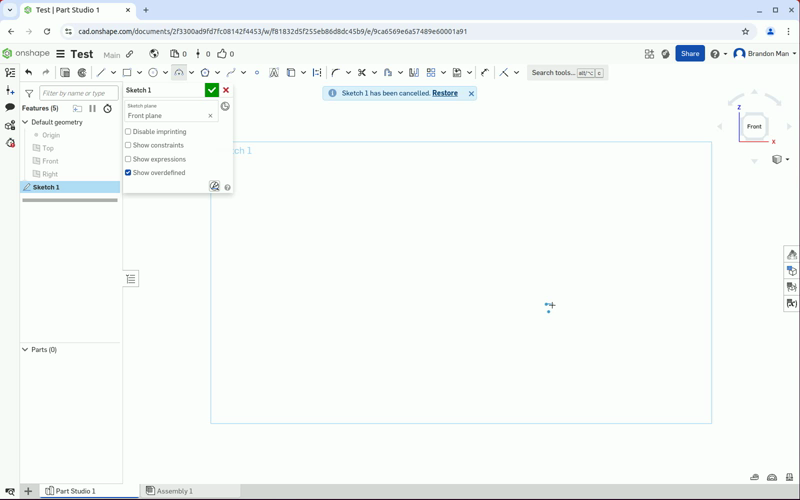
scroll(6)
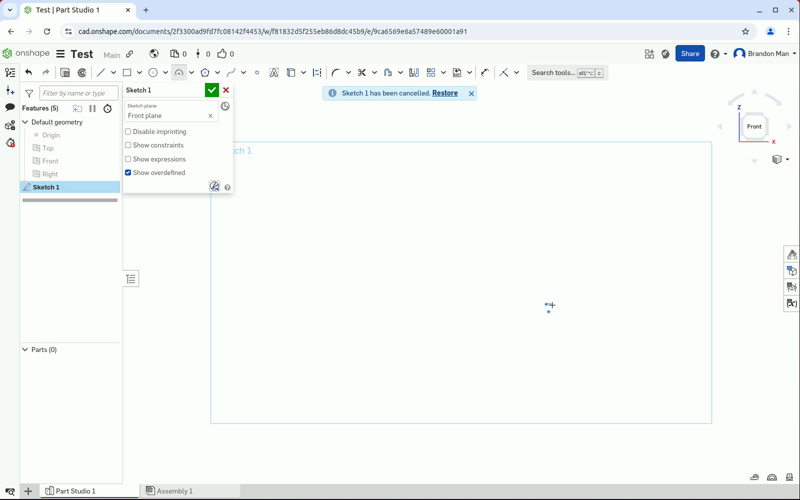
scroll(6)
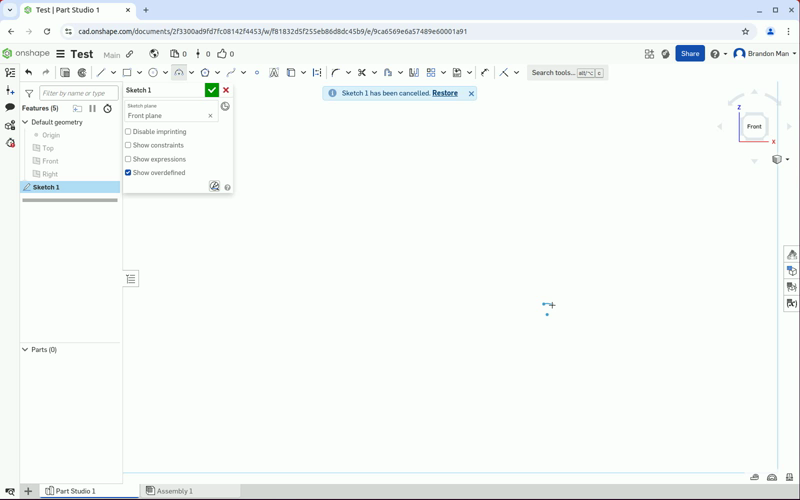
scroll(6)
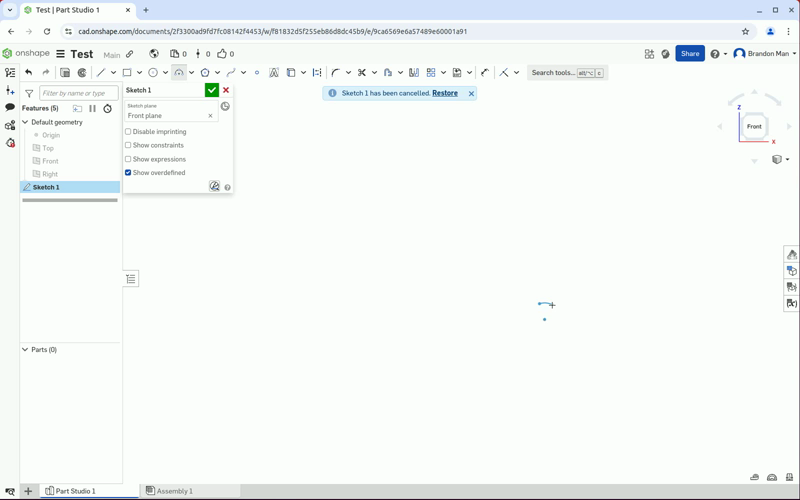
scroll(6)
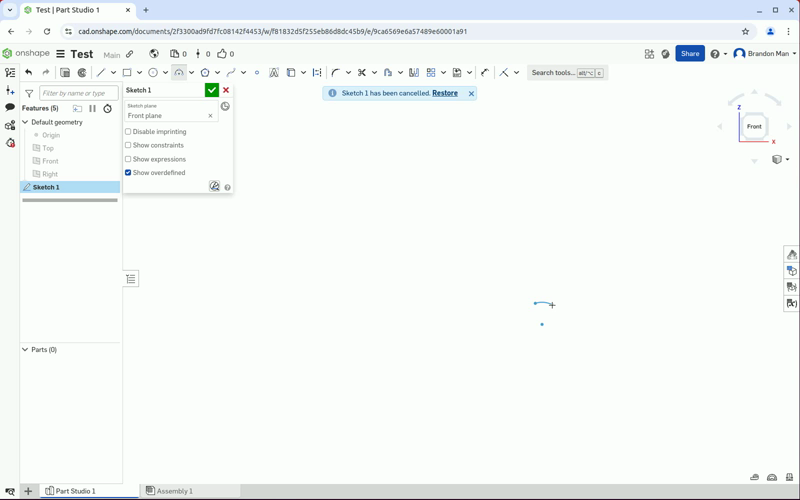
scroll(6)
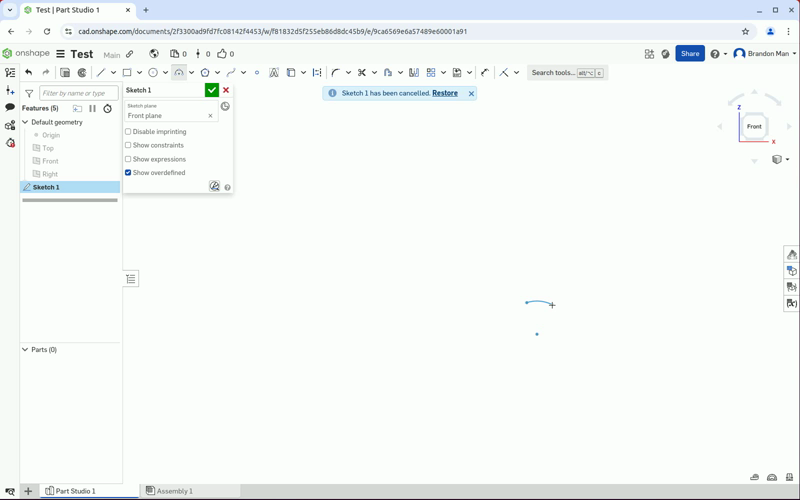
scroll(6)
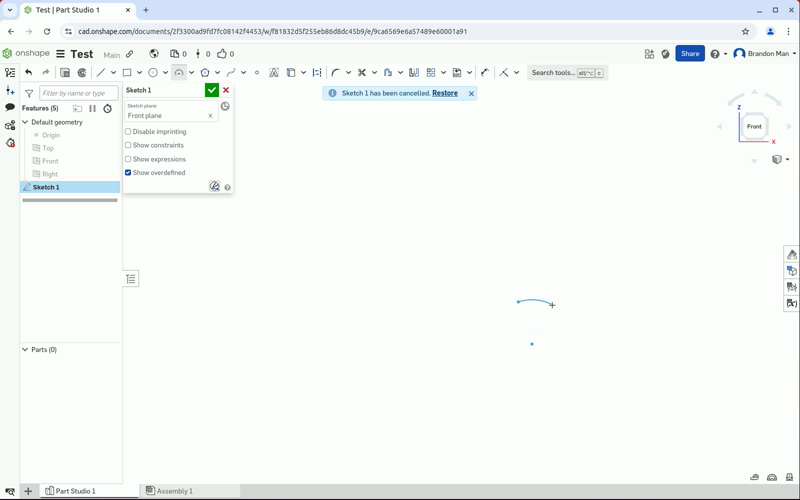
scroll(6)
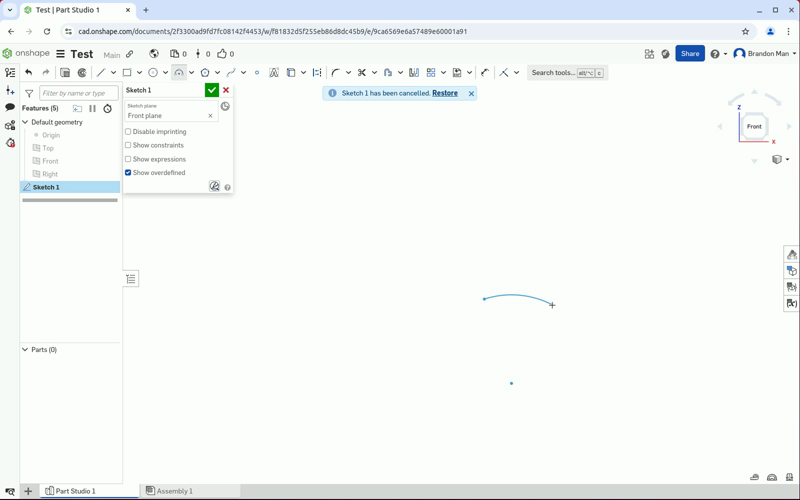
click(552, 304)
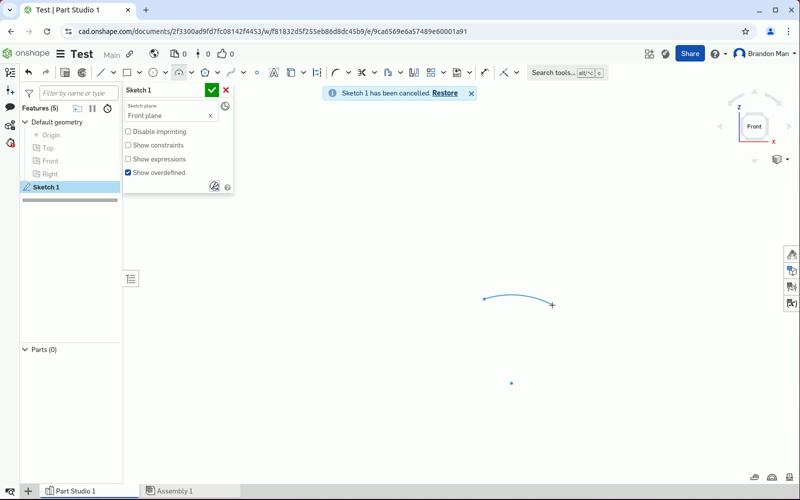
scroll(-6)
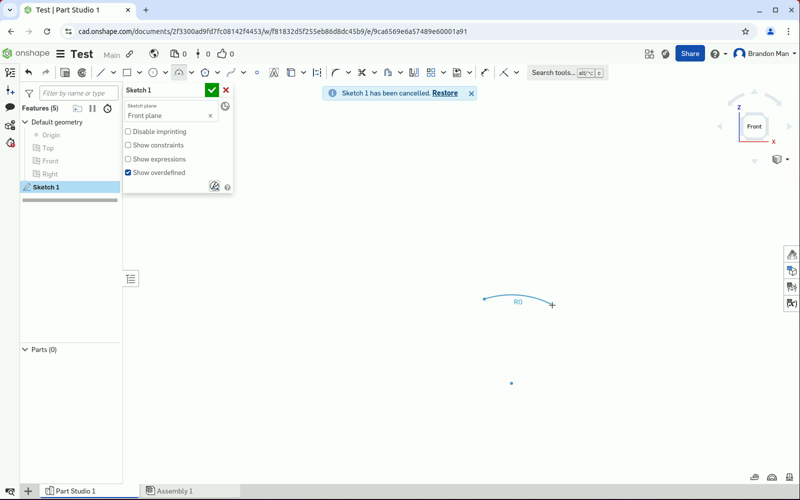
scroll(-6)
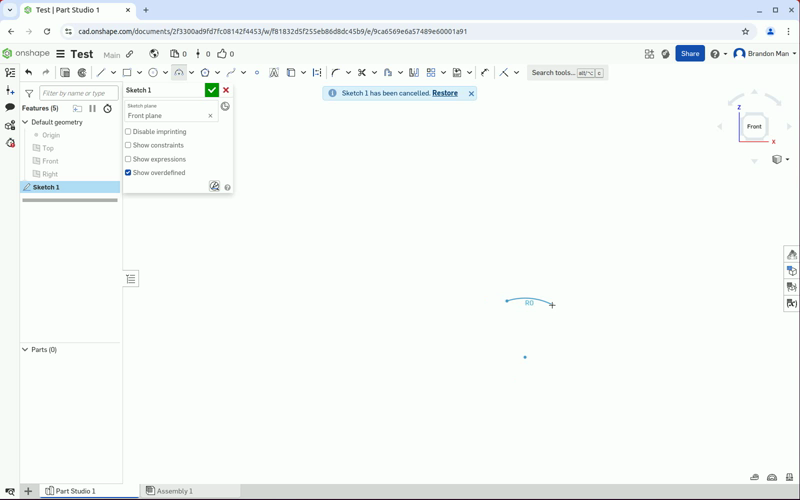
scroll(-6)
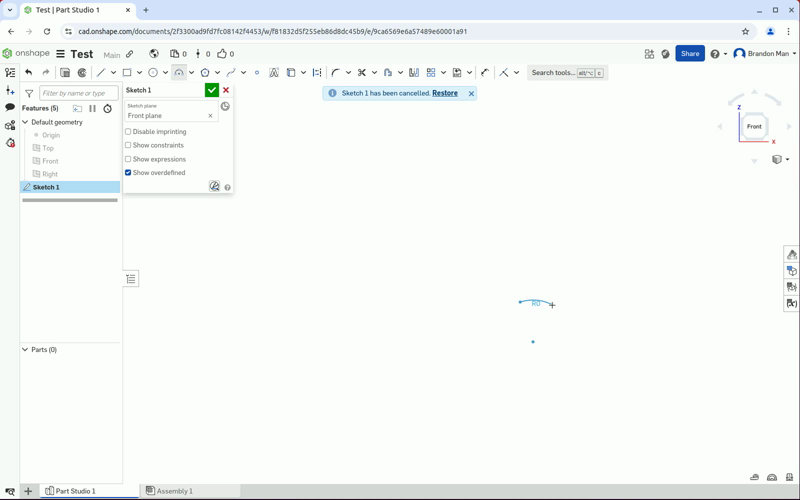
scroll(-6)
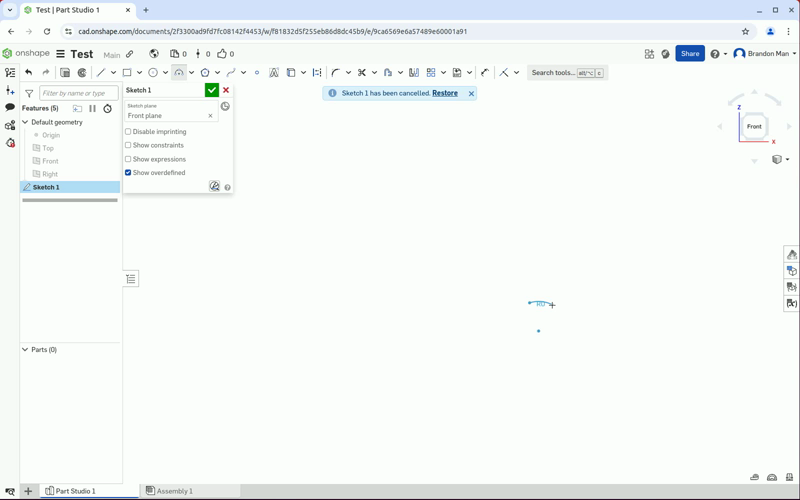
scroll(-6)
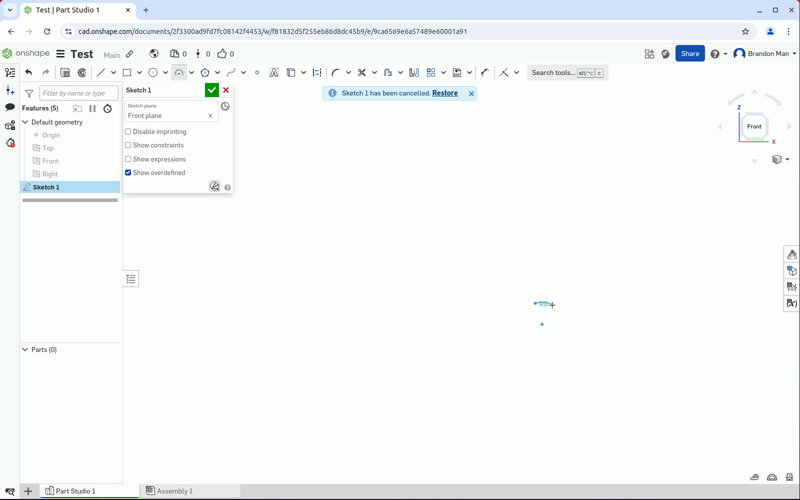
scroll(-6)
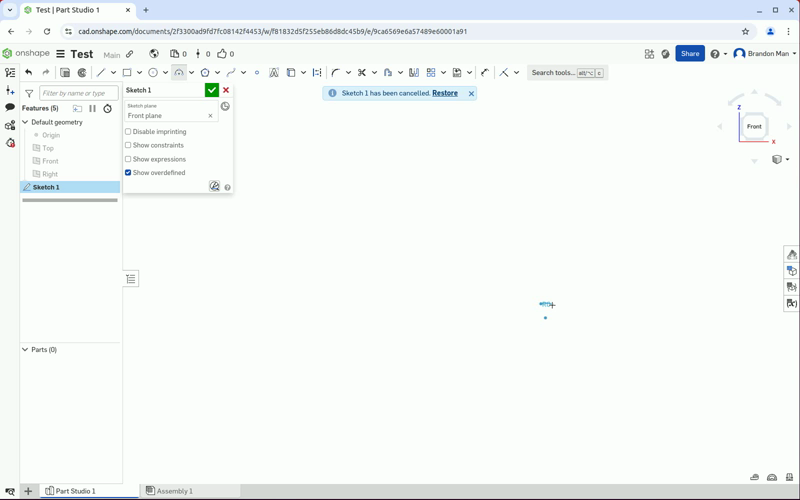
scroll(-6)
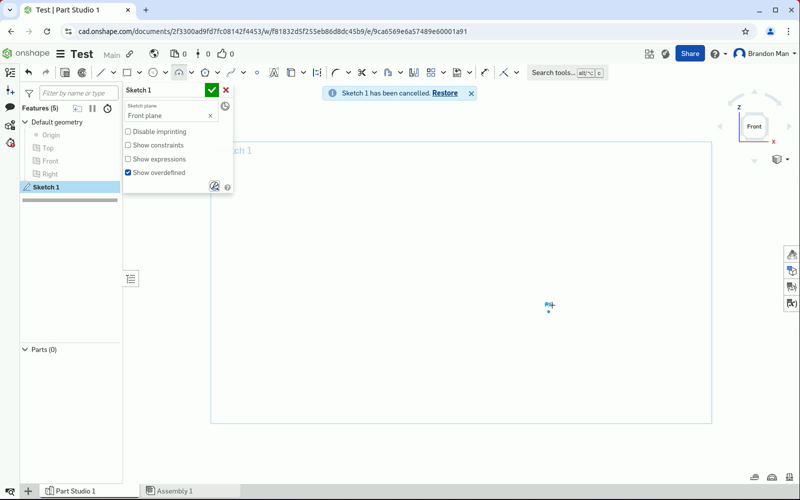
mouse_move(549, 305)
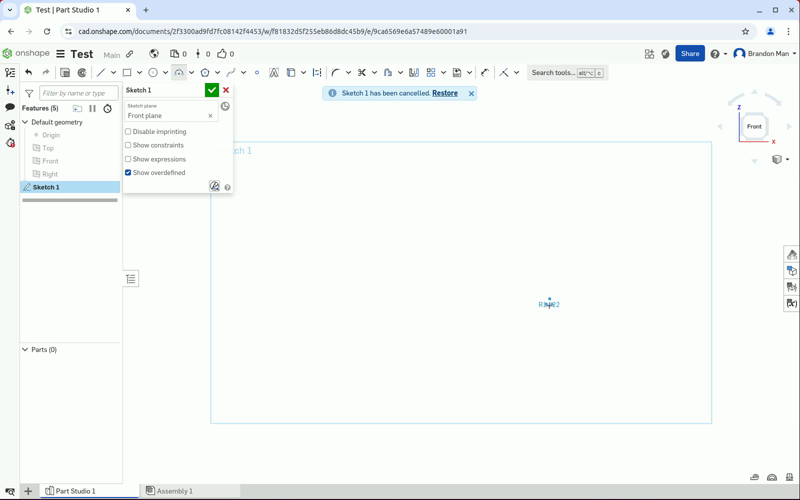
scroll(6)
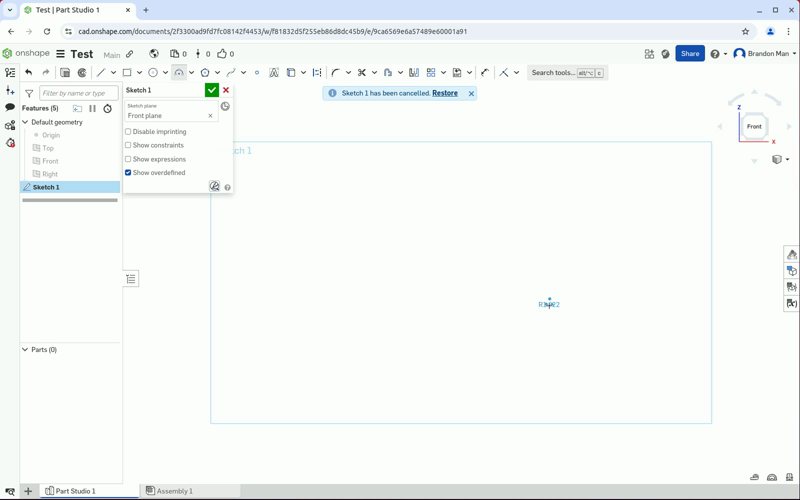
scroll(6)
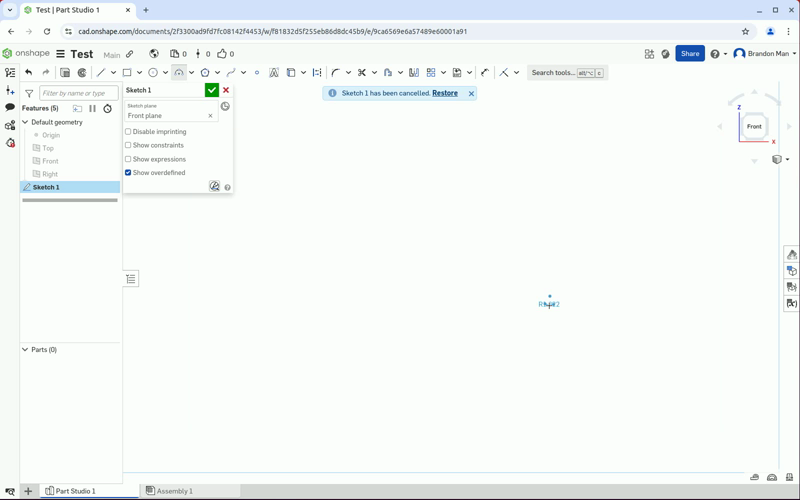
scroll(6)
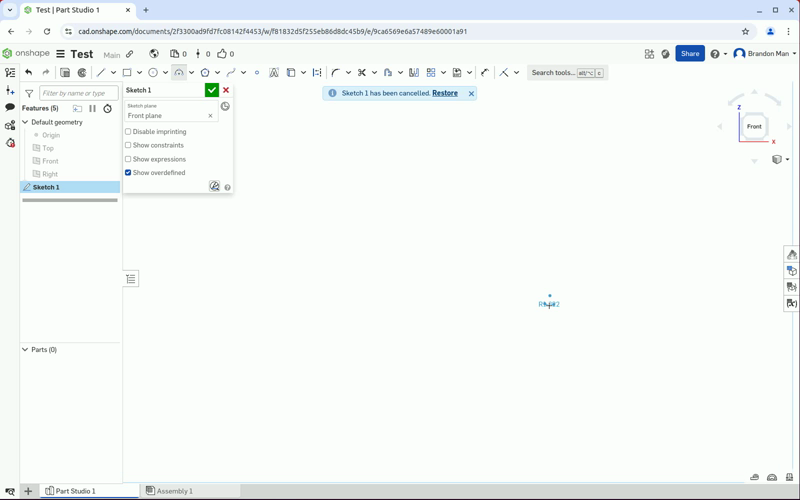
scroll(6)
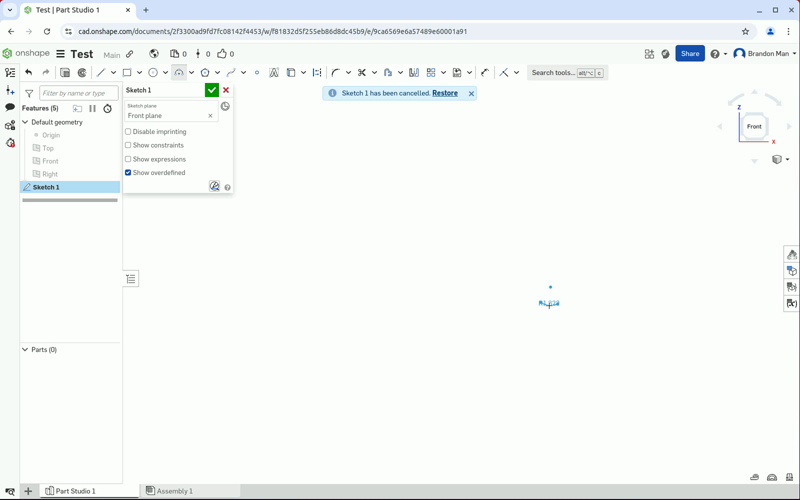
scroll(6)
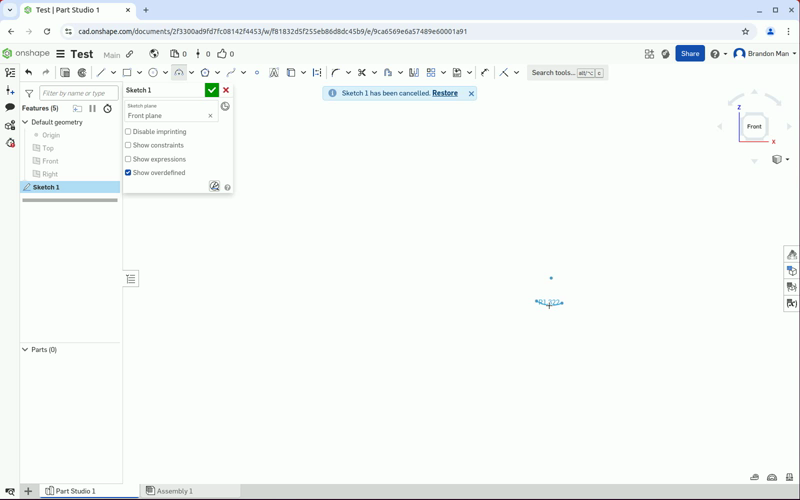
scroll(6)
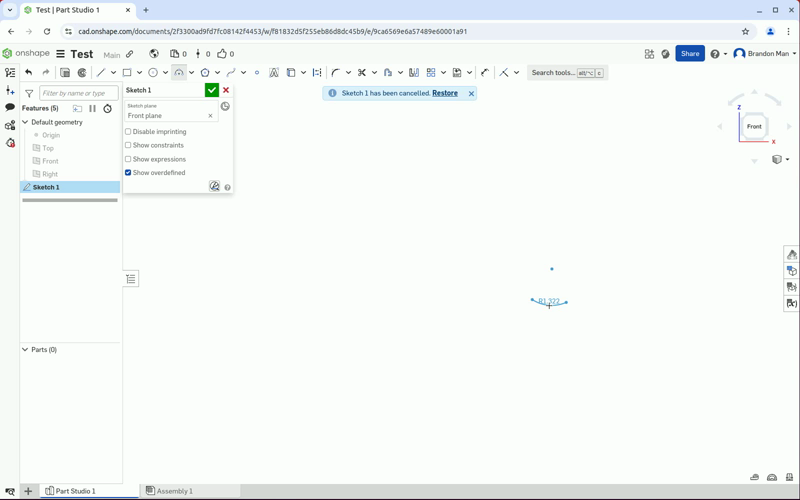
scroll(6)
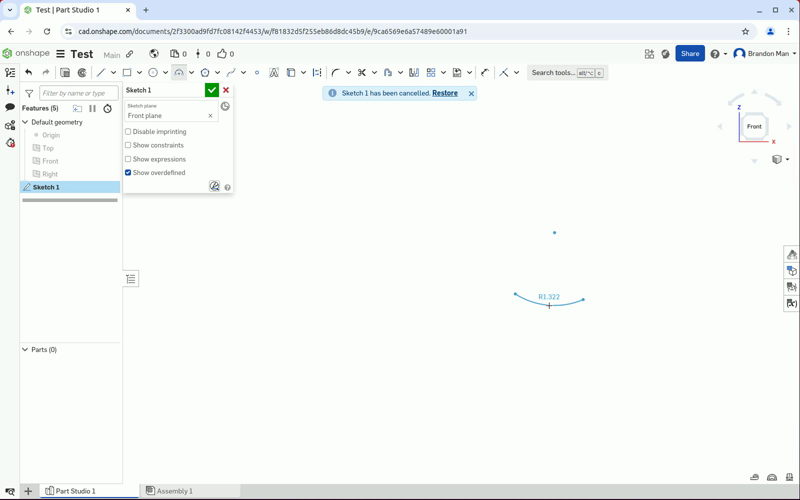
click(549, 305)
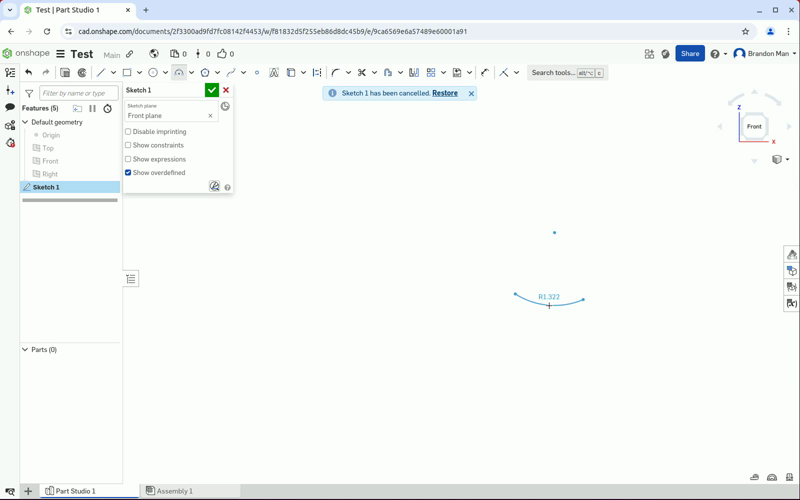
scroll(-6)
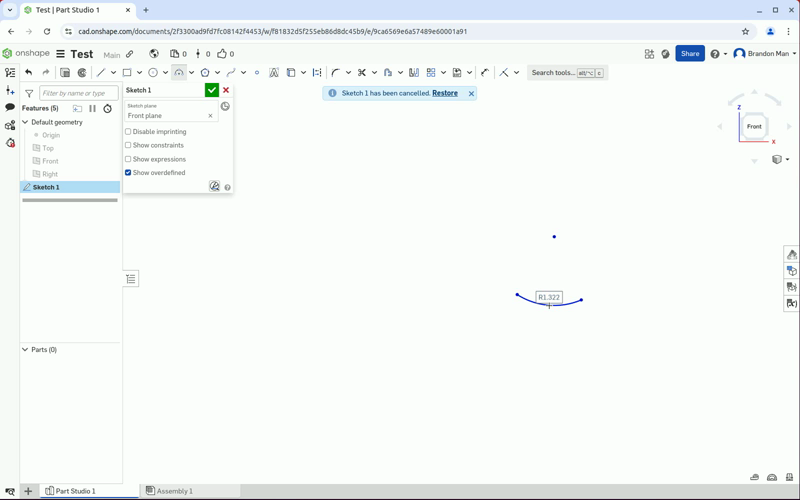
scroll(-6)
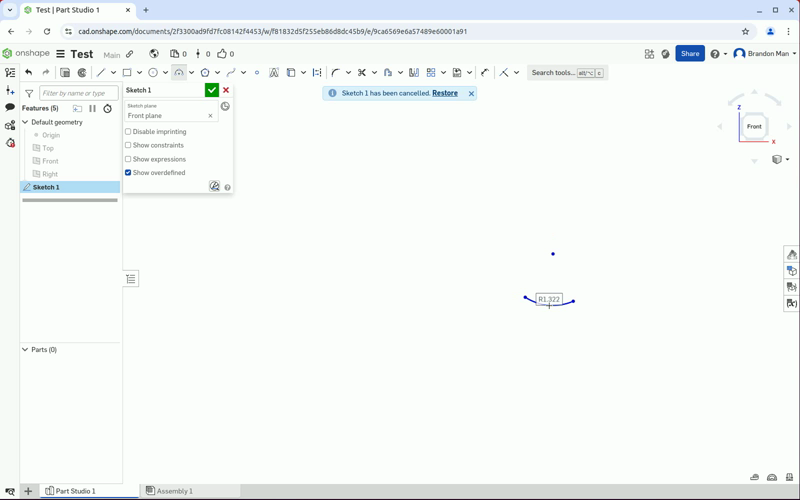
scroll(-6)
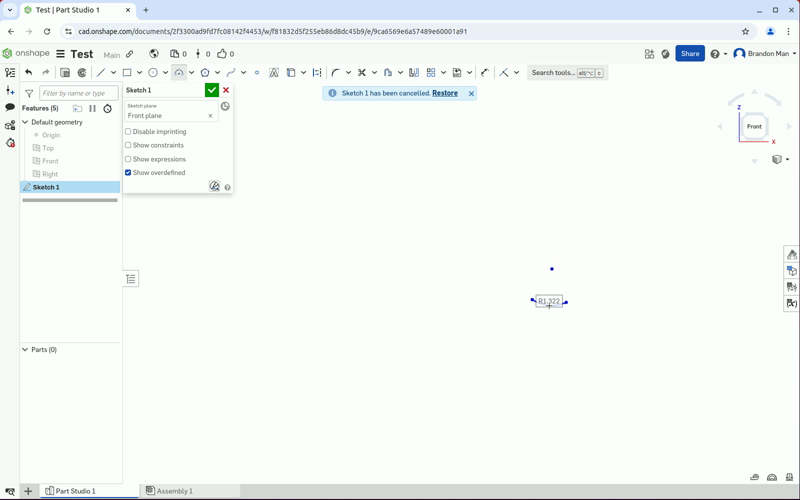
scroll(-6)
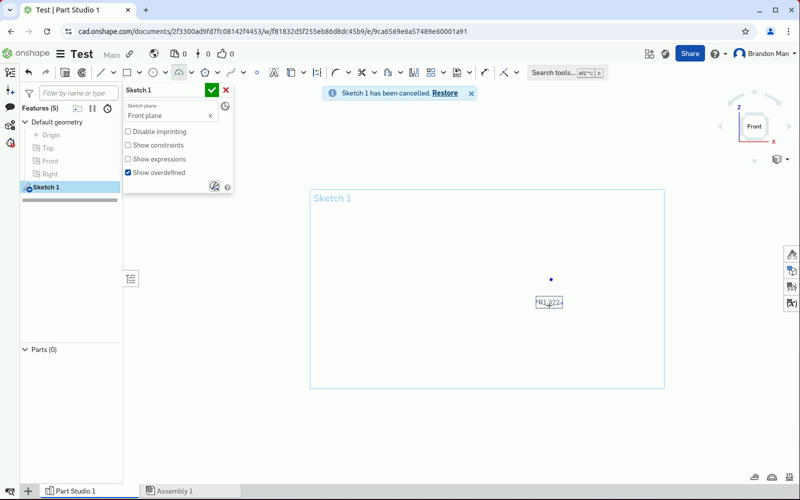
scroll(-6)
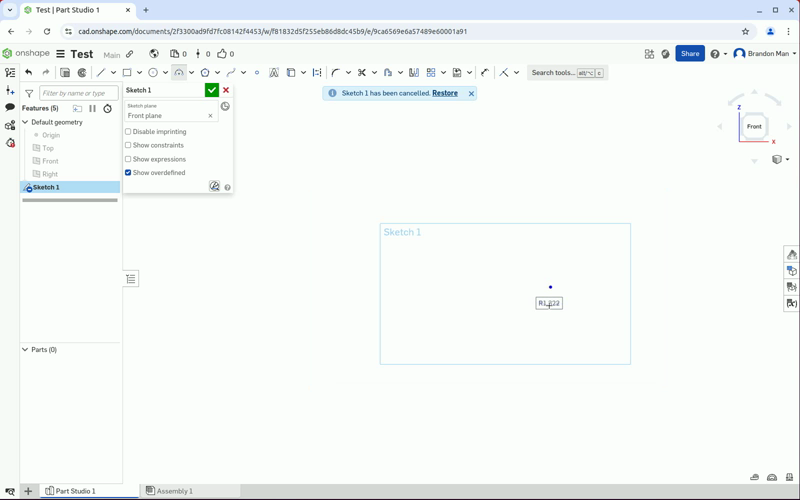
scroll(-6)
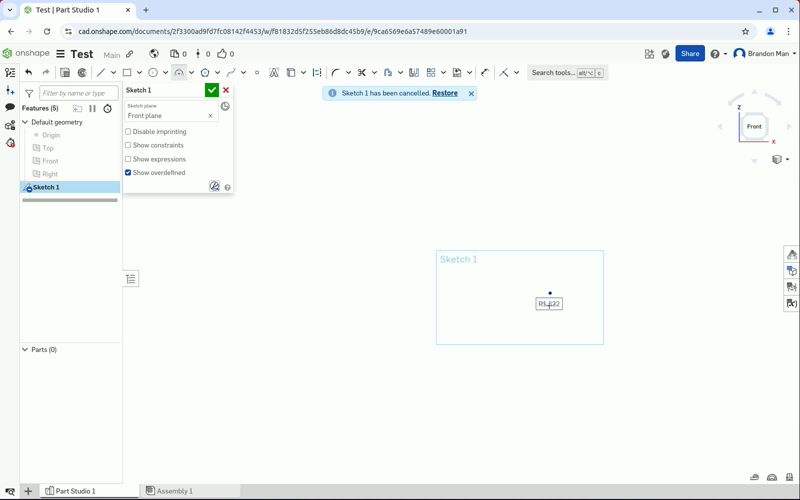
scroll(-6)
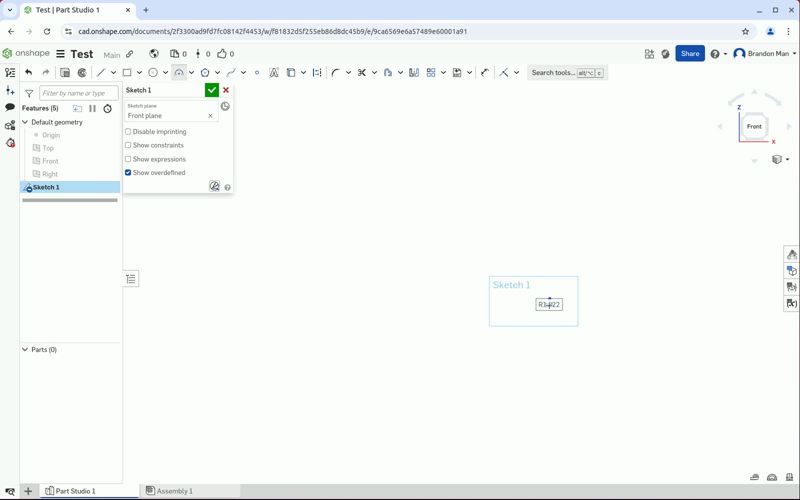
key_up(shift)
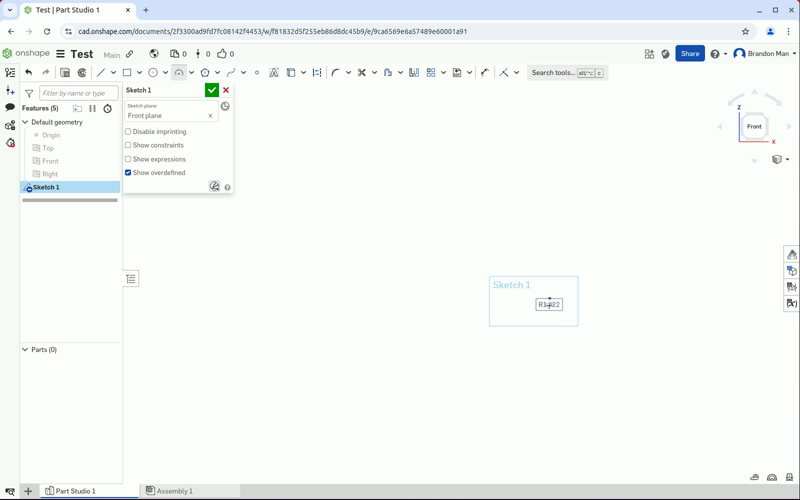
key(esc)
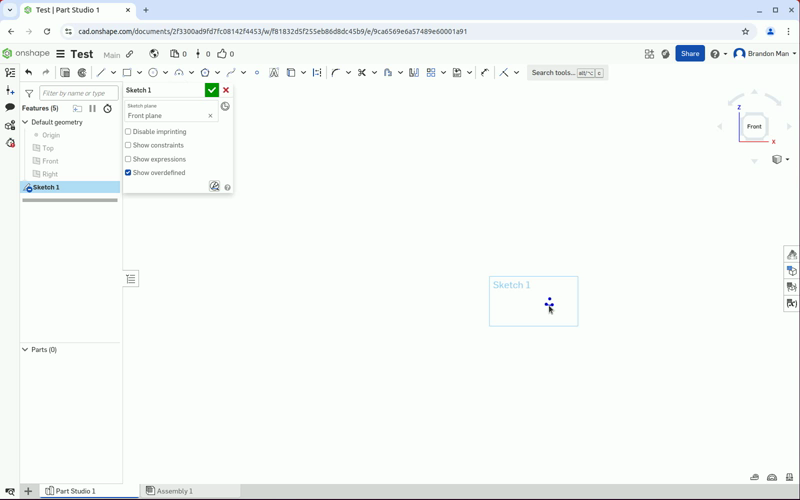
key(l)
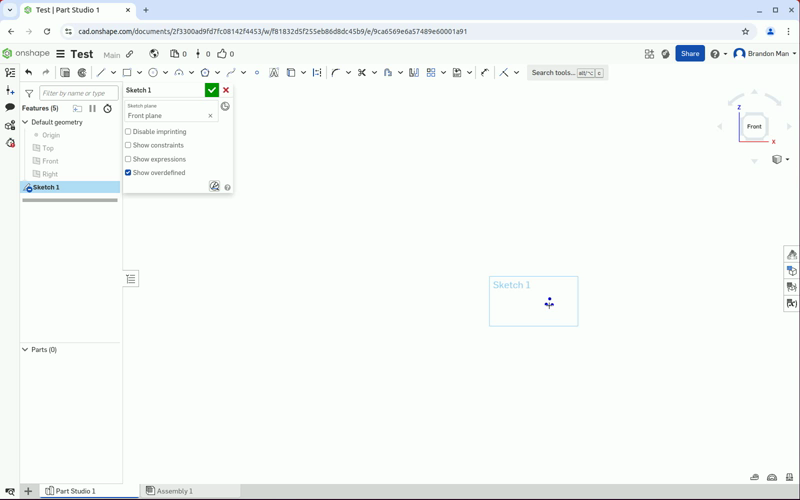
mouse_move(552, 304)
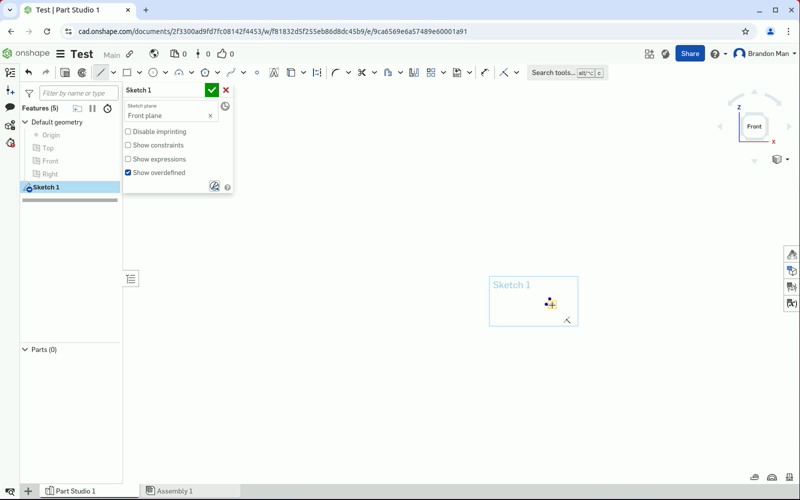
scroll(6)
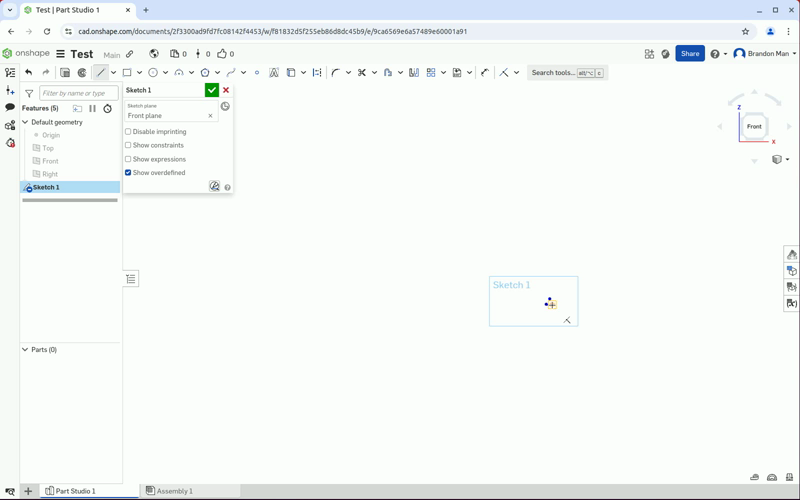
scroll(6)
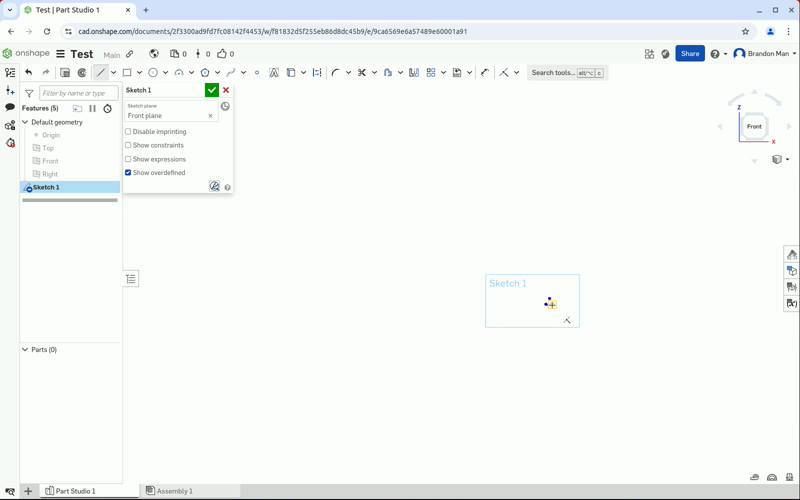
scroll(6)
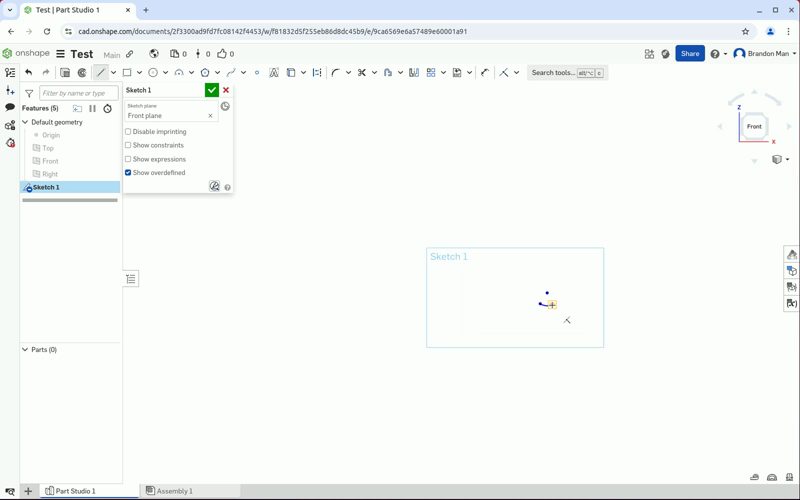
scroll(6)
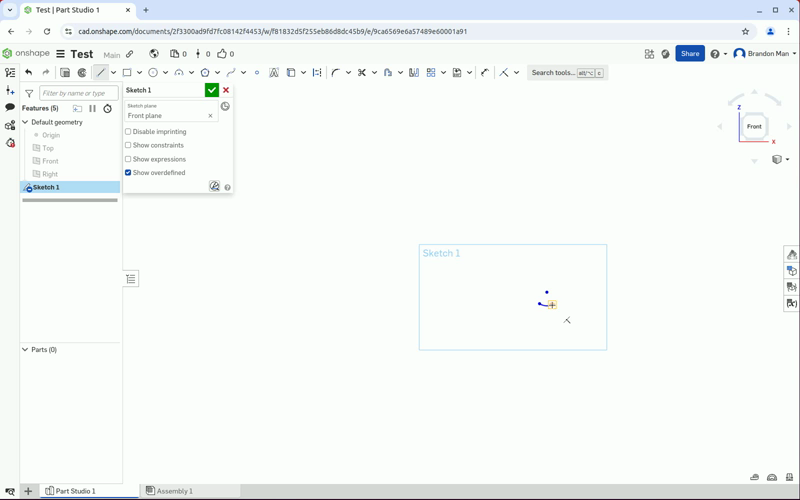
scroll(6)
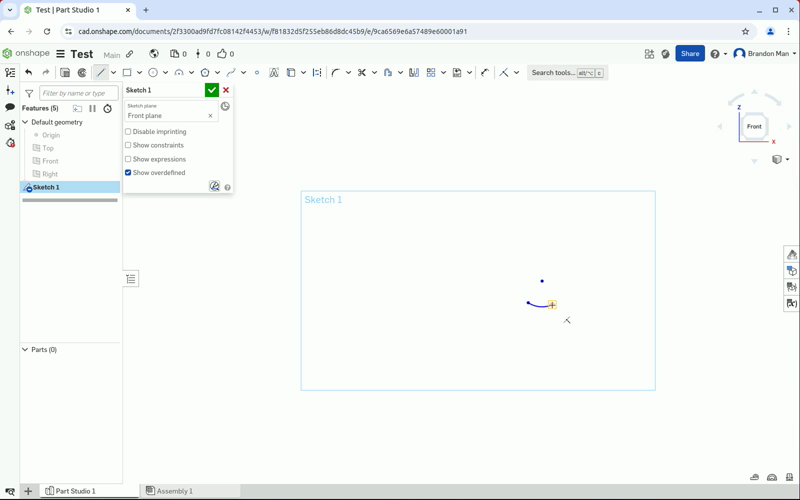
scroll(6)
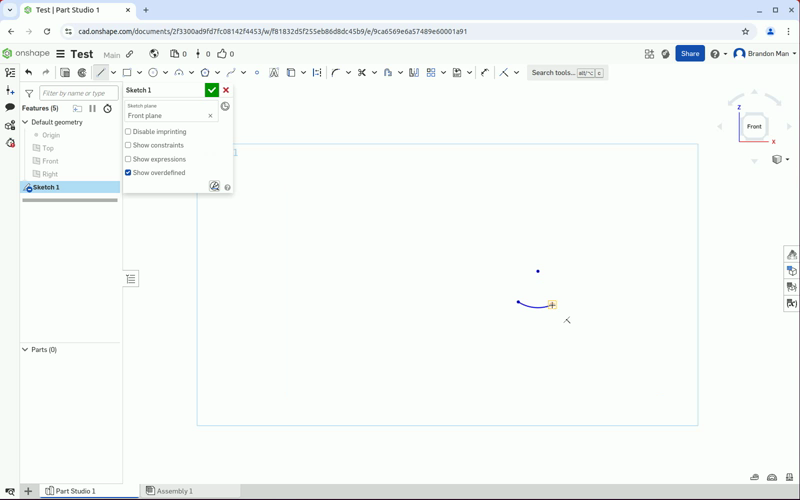
scroll(6)
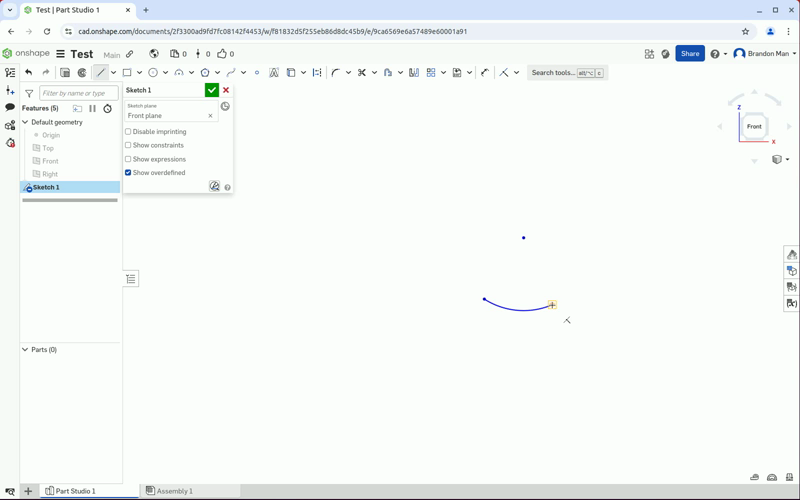
click(552, 304)
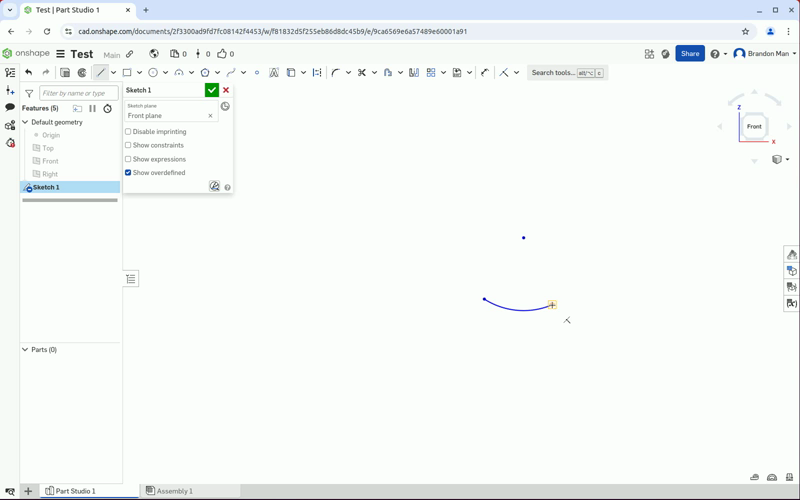
scroll(-6)
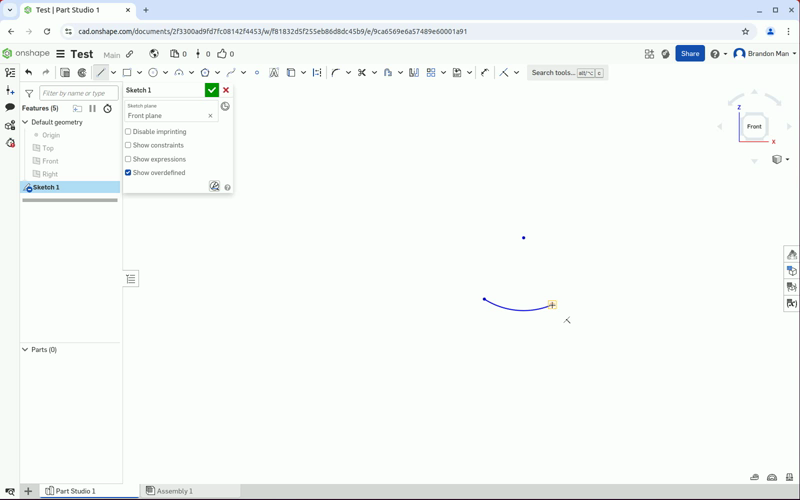
scroll(-6)
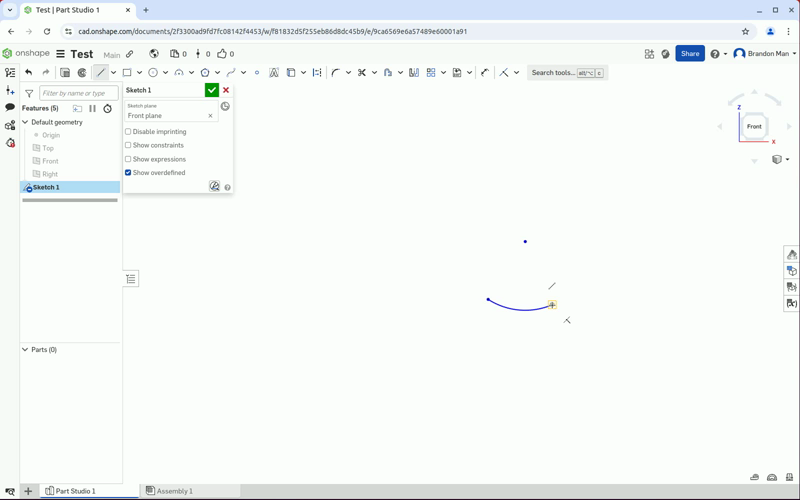
scroll(-6)
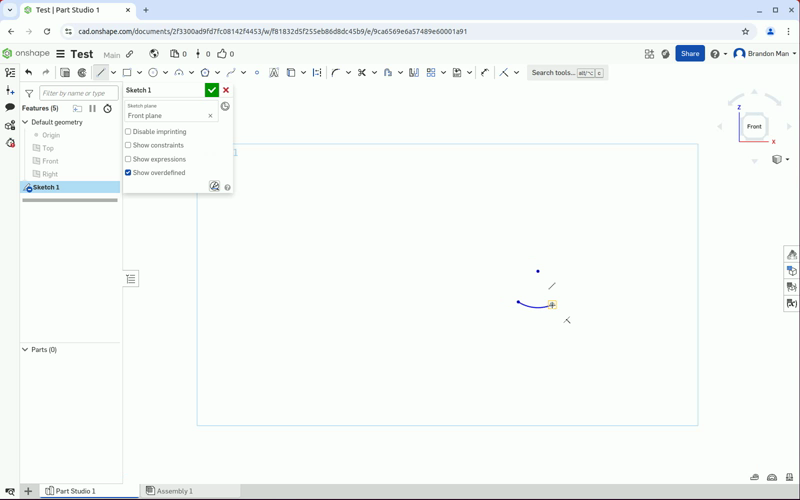
scroll(-6)
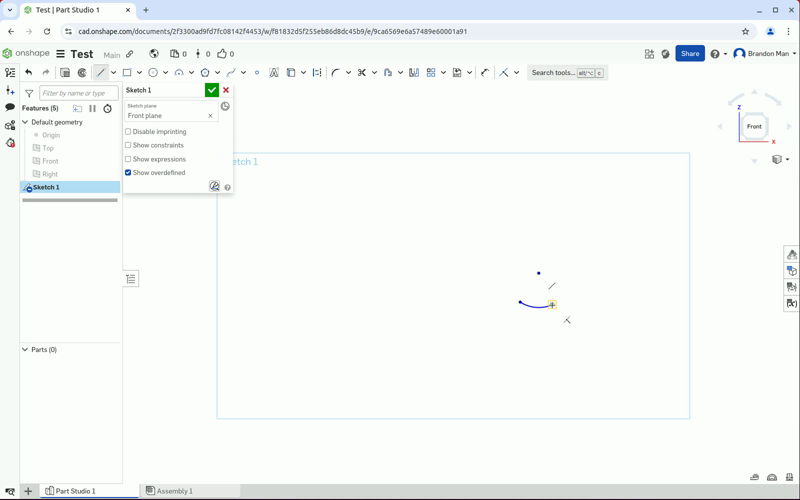
scroll(-6)
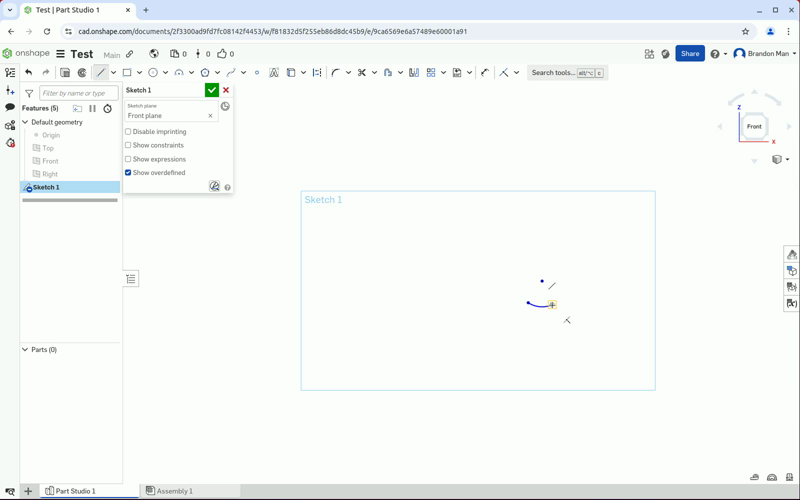
scroll(-6)
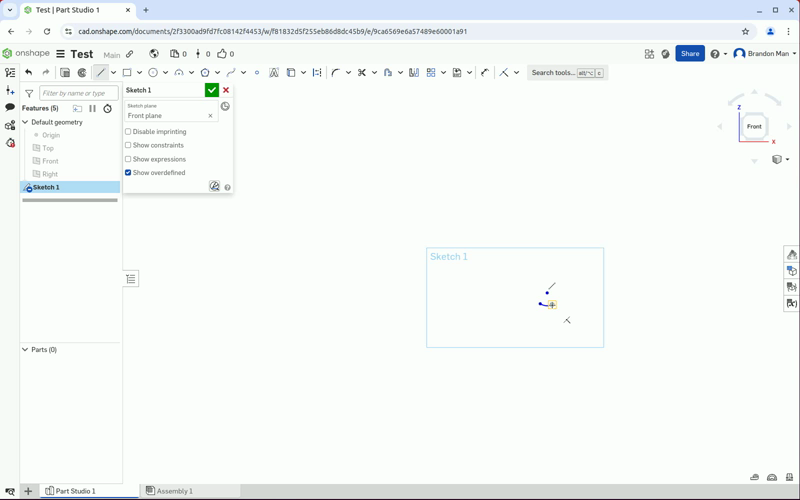
scroll(-6)
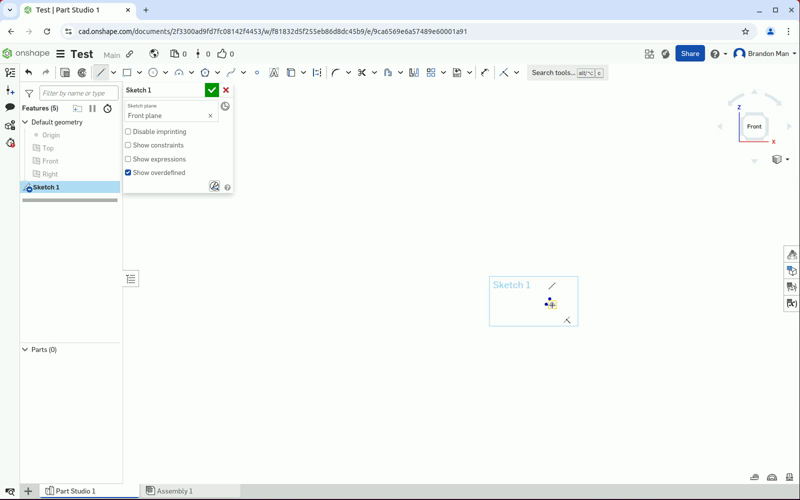
mouse_move(582, 304)
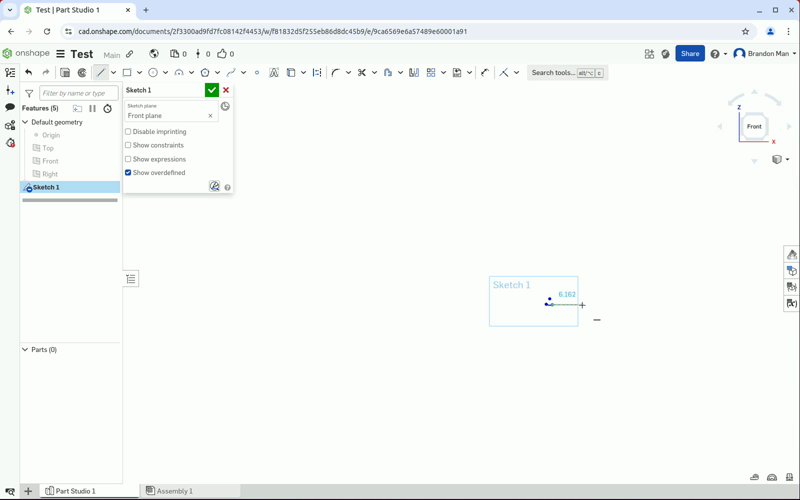
key_down(shift)
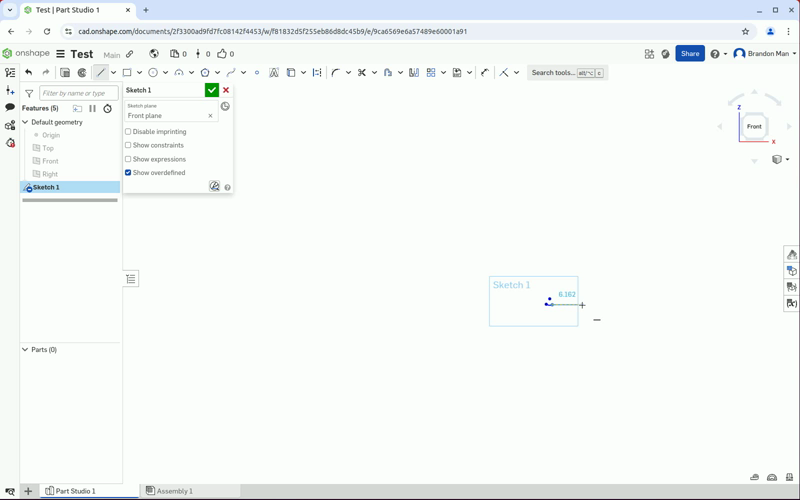
mouse_move(546, 304)
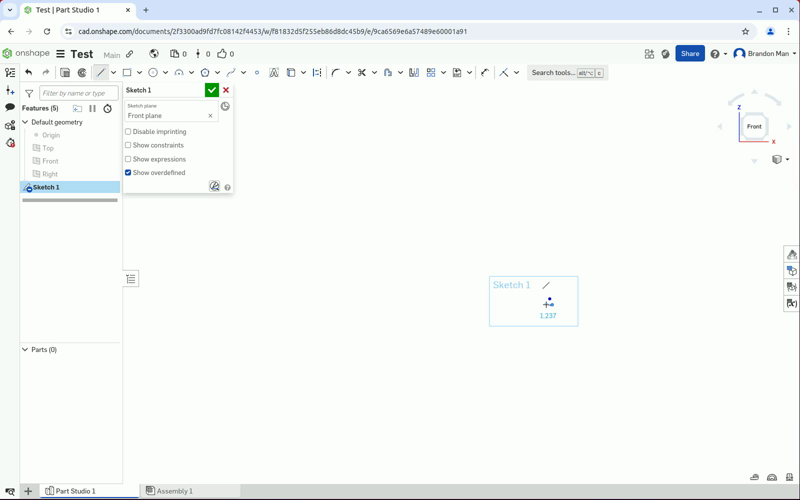
scroll(6)
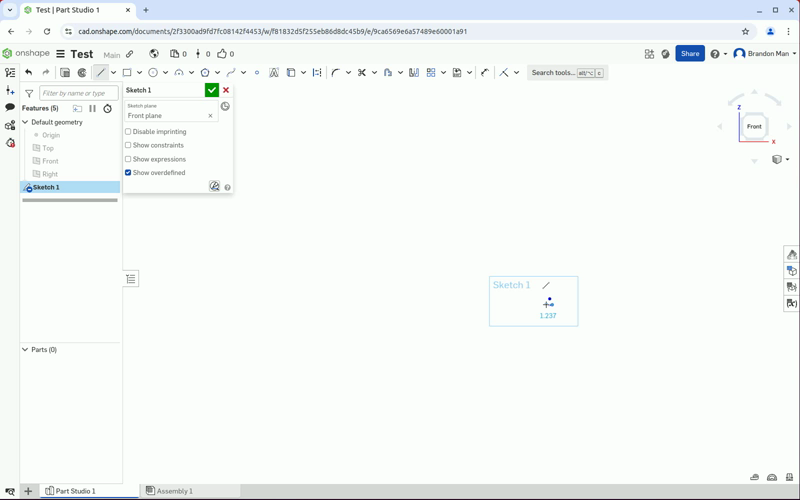
scroll(6)
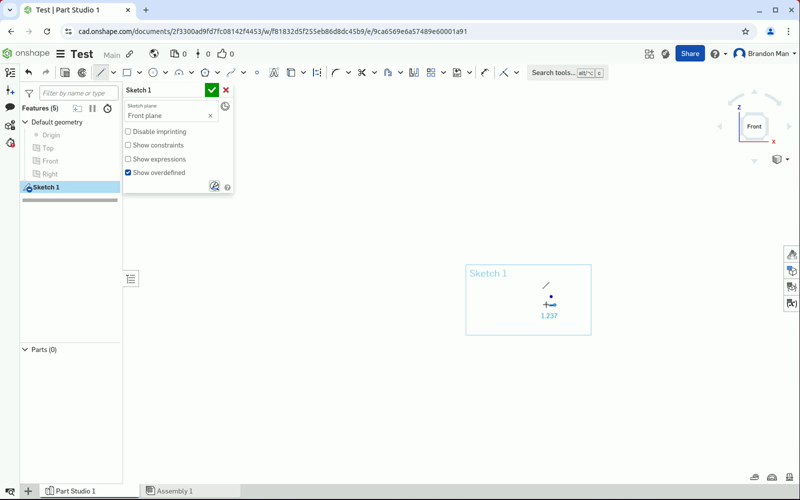
scroll(6)
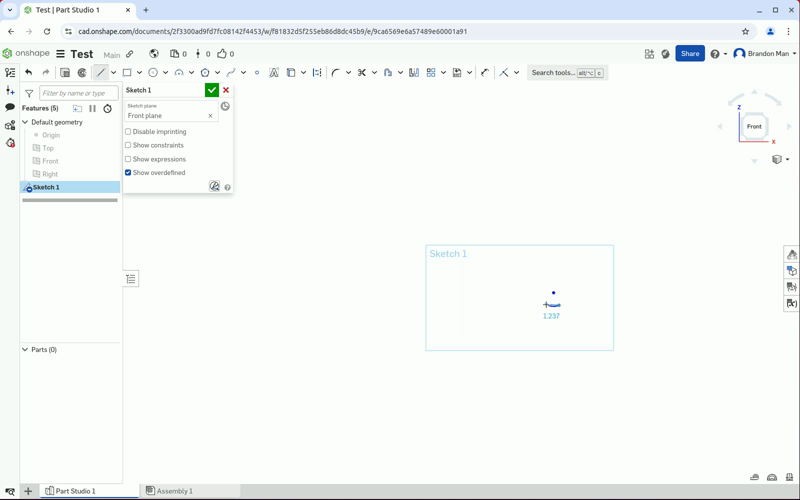
scroll(6)
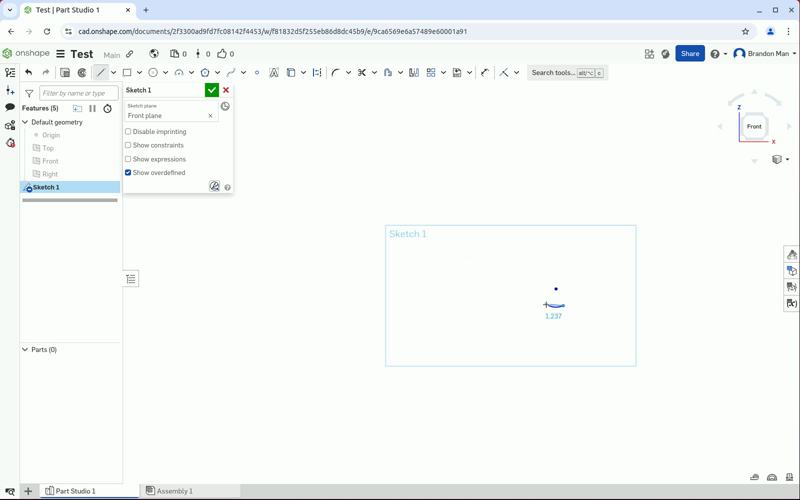
scroll(6)
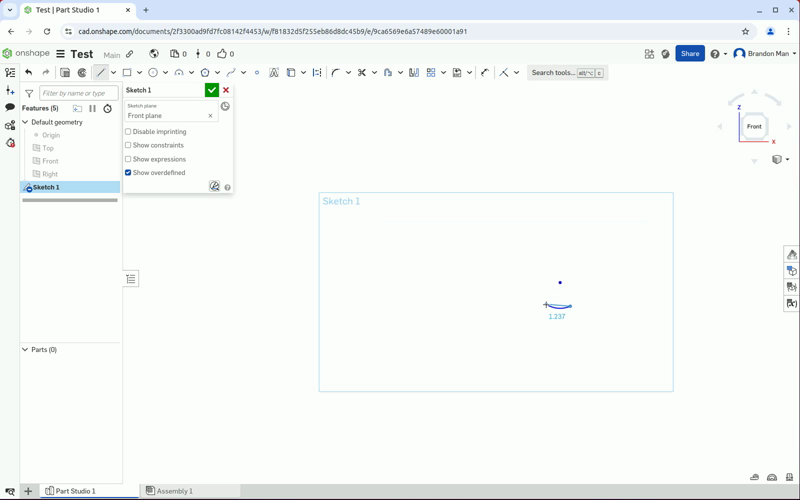
scroll(6)
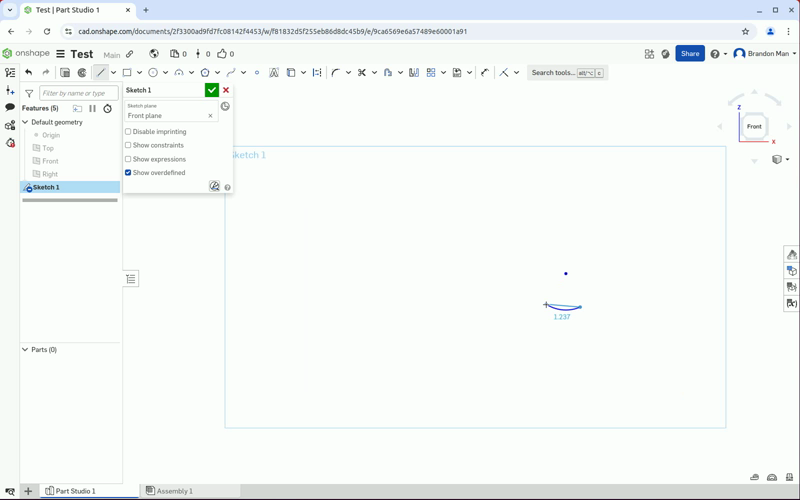
scroll(6)
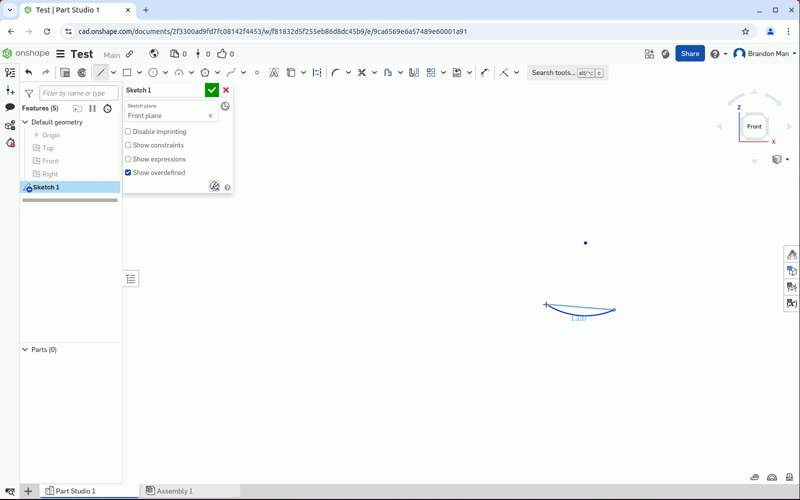
key_up(shift)
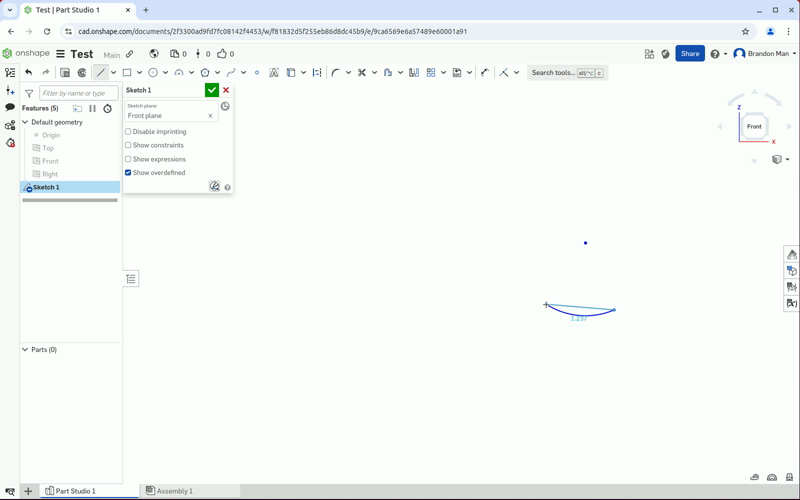
click(546, 304)
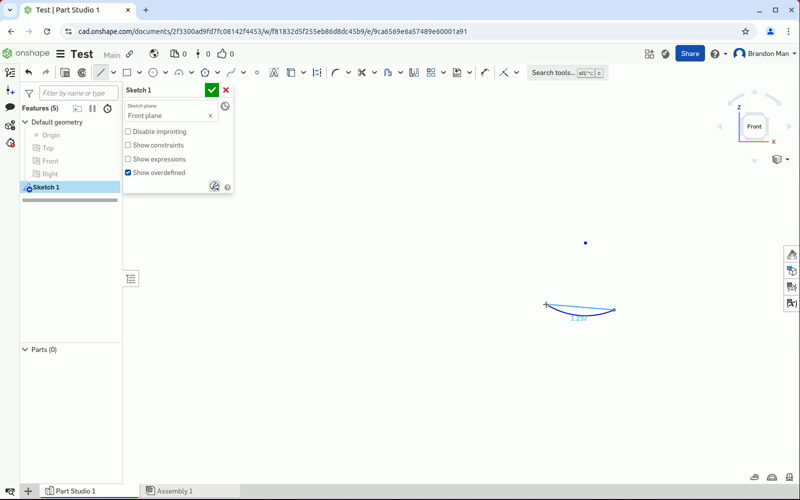
scroll(-6)
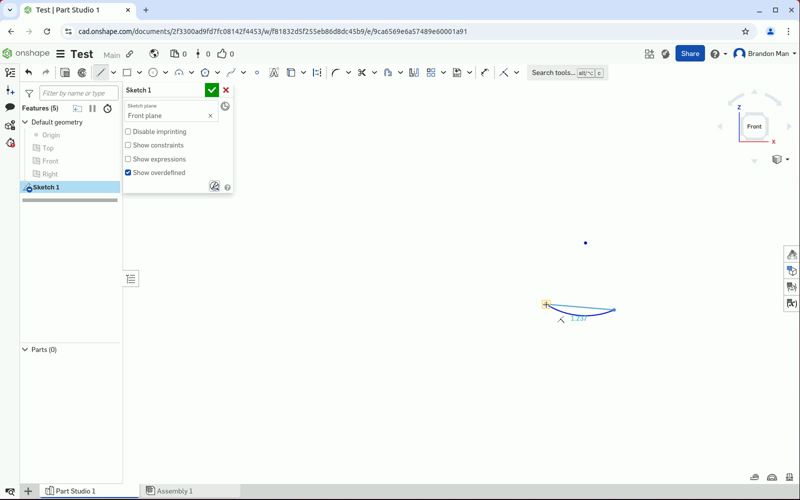
scroll(-6)
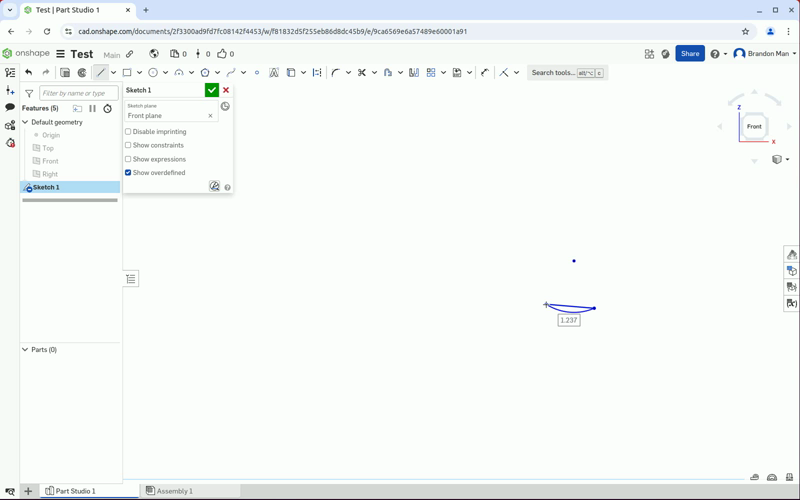
scroll(-6)
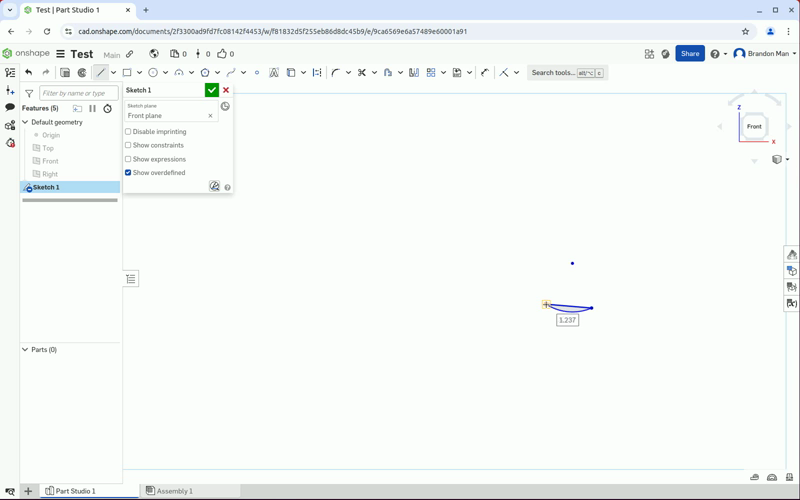
scroll(-6)
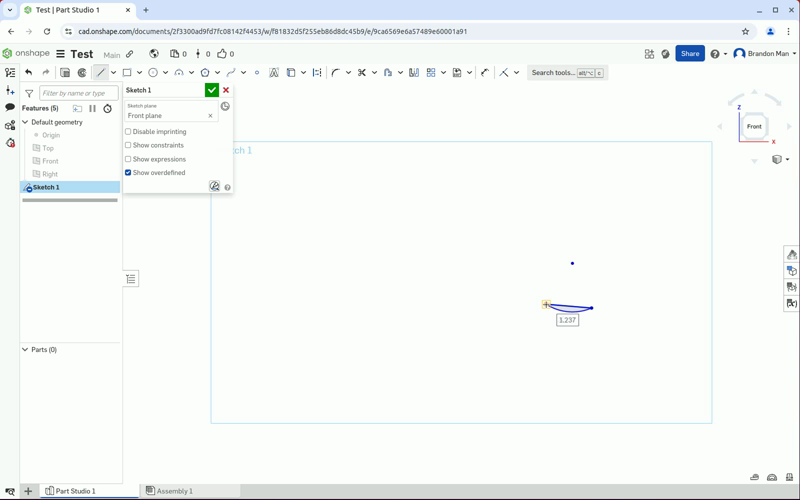
scroll(-6)
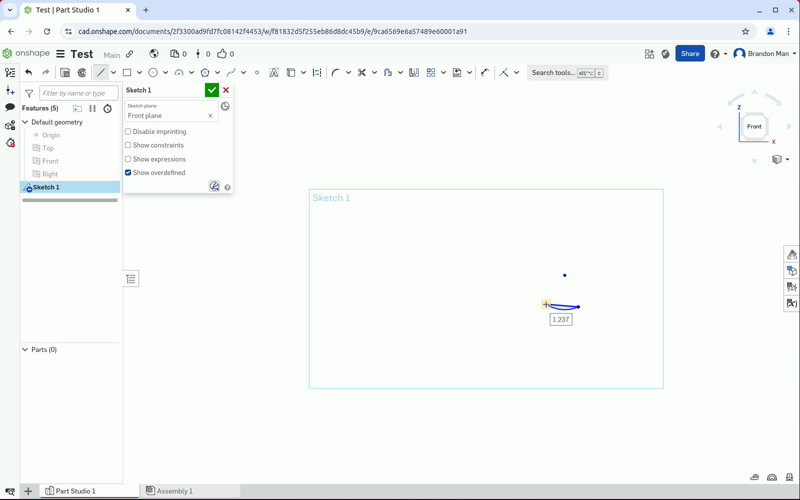
scroll(-6)
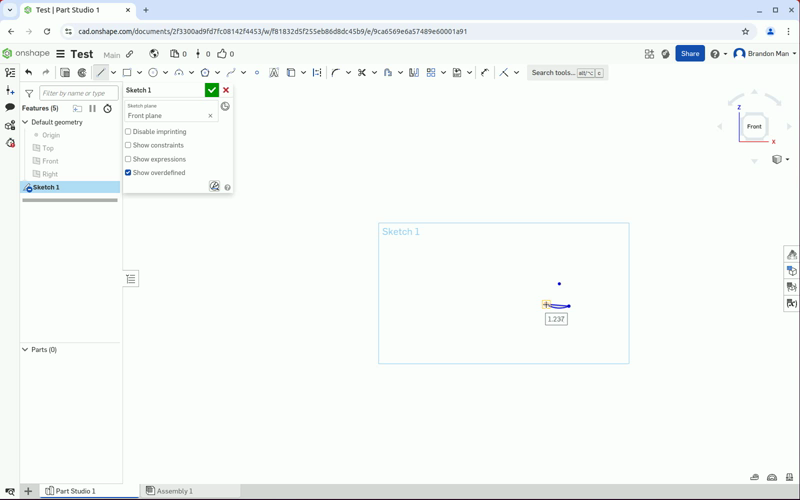
scroll(-6)
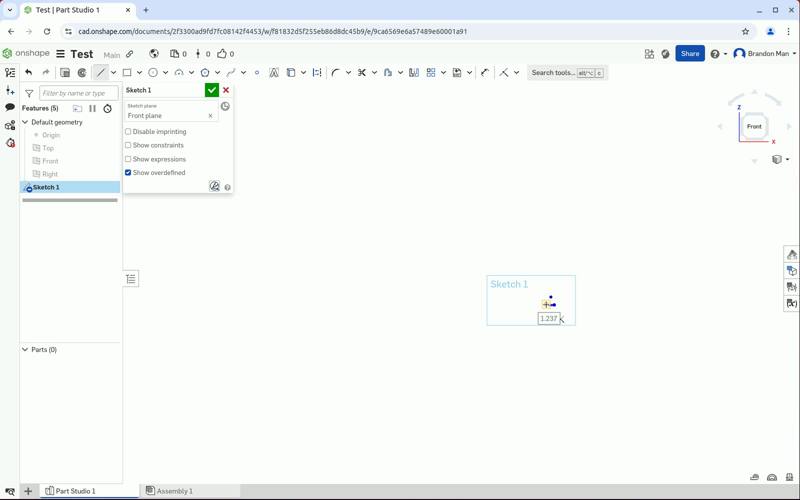
key(esc)
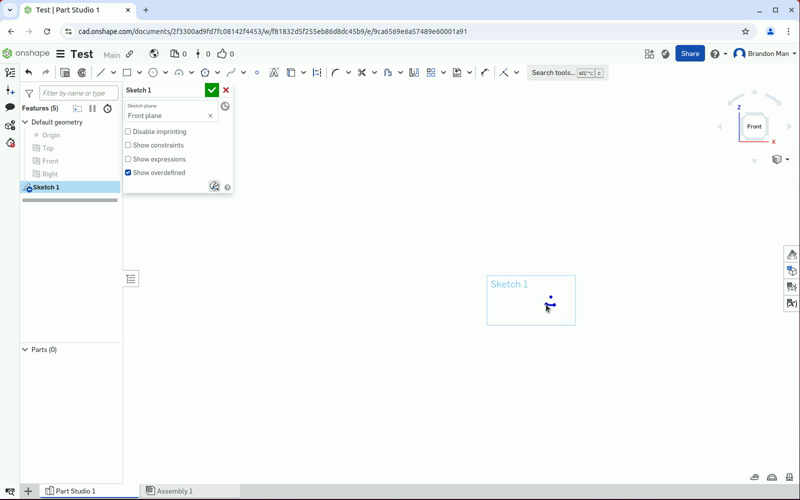
mouse_move(546, 304)
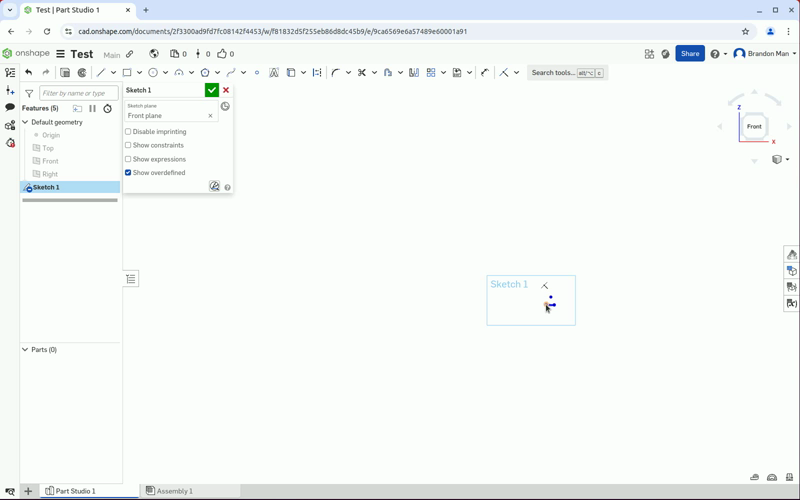
scroll(6)
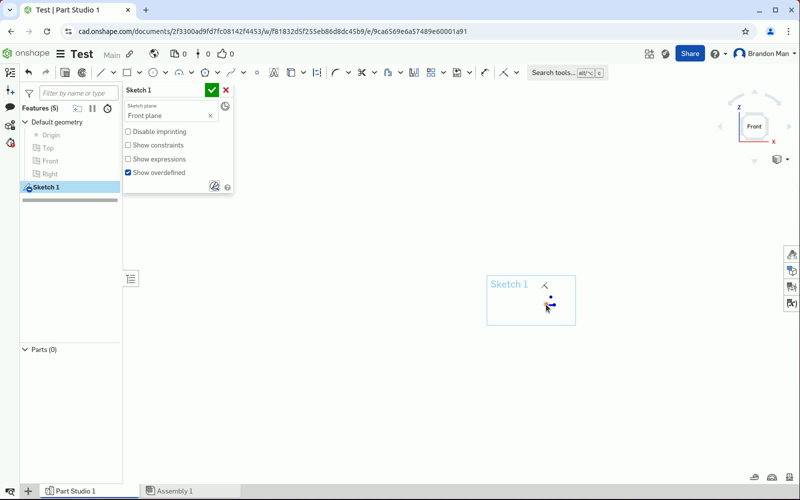
scroll(6)
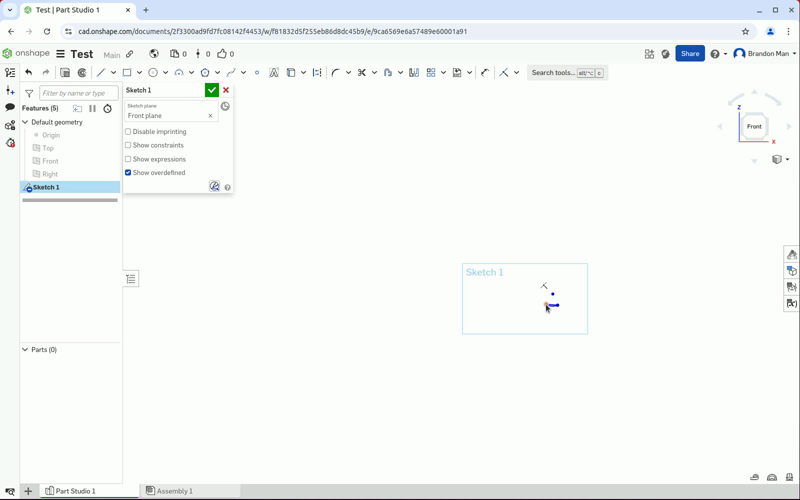
scroll(6)
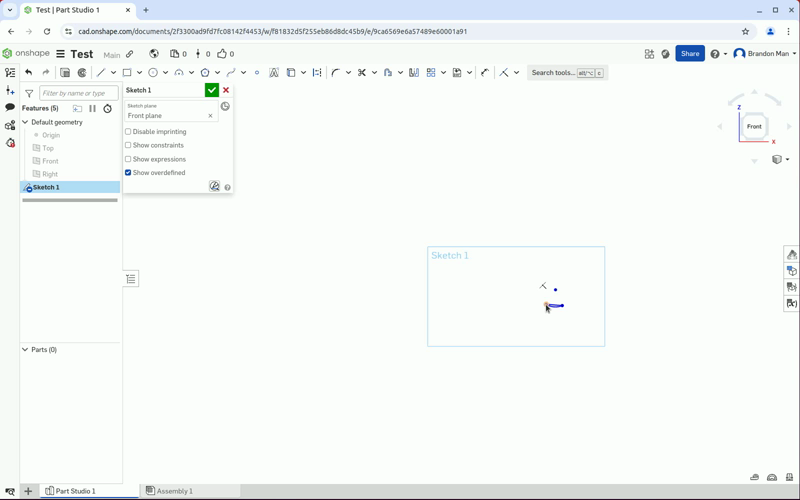
scroll(6)
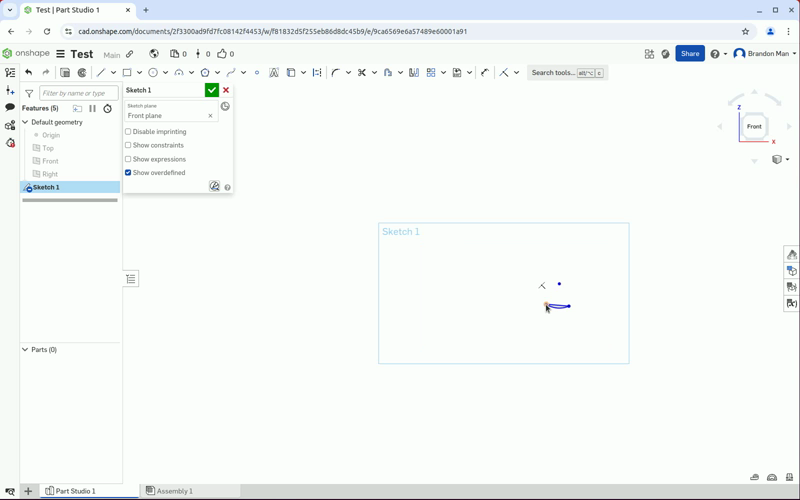
scroll(6)
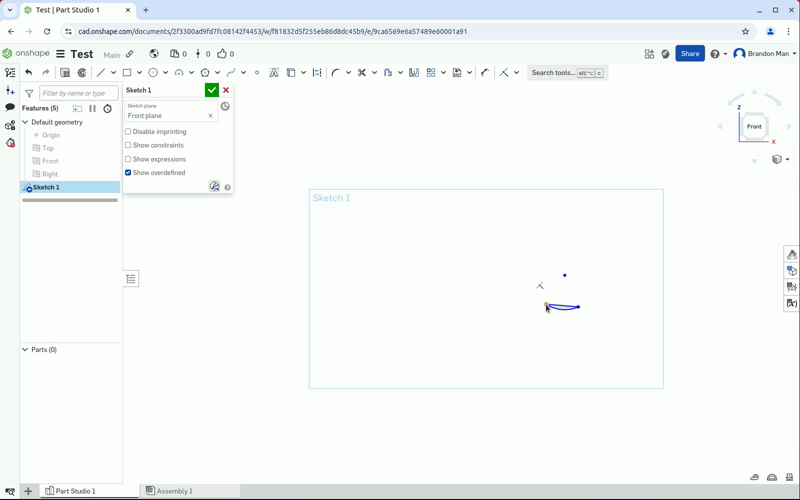
scroll(6)
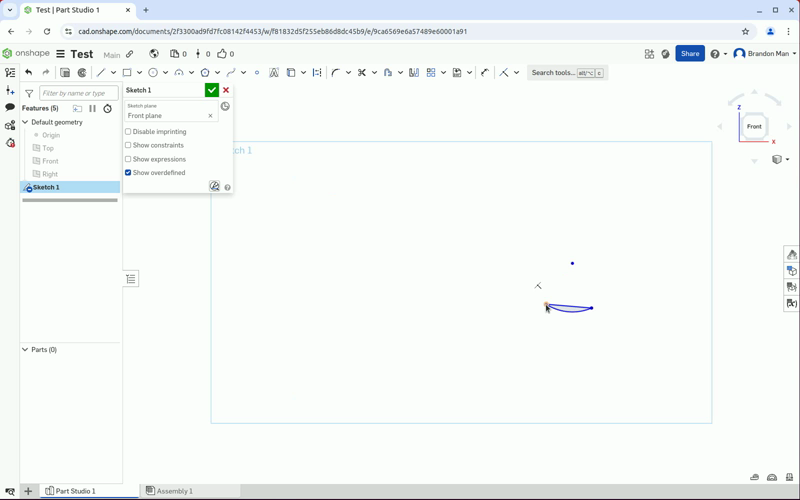
scroll(6)
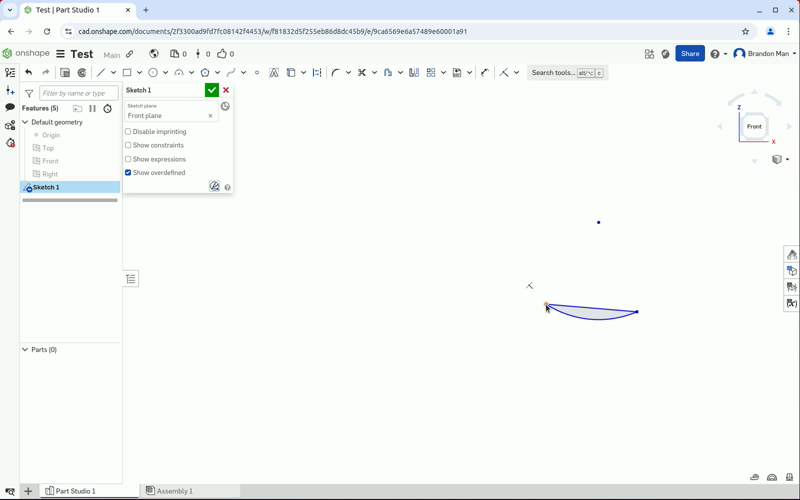
click(546, 304)
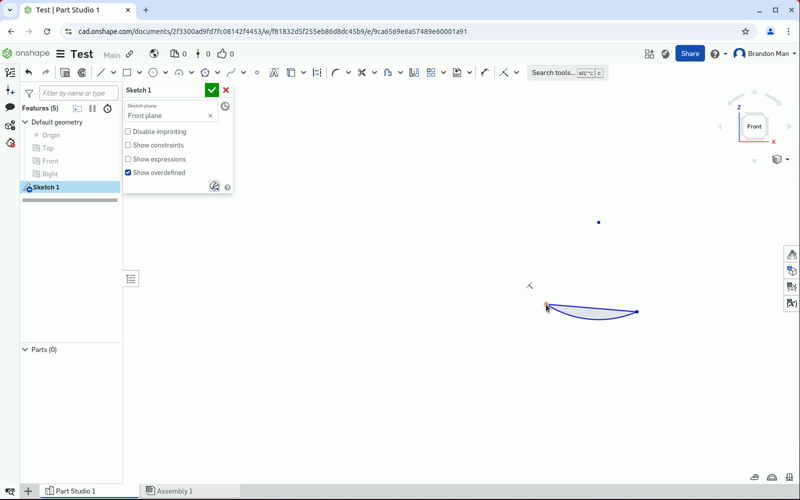
scroll(-6)
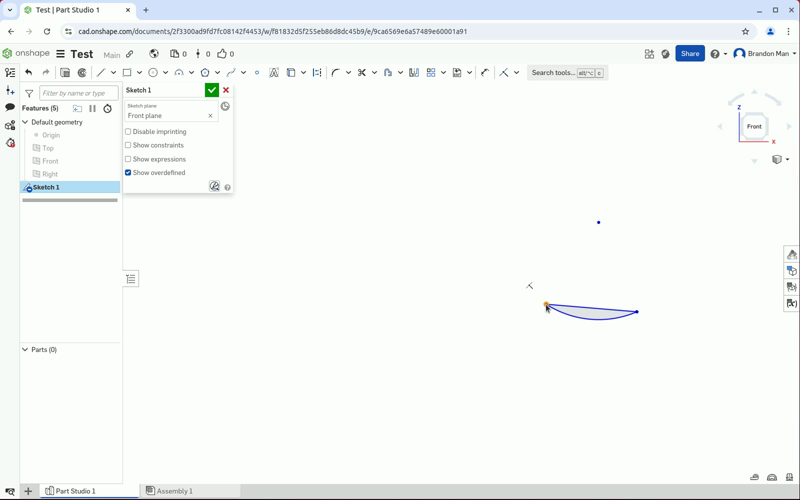
scroll(-6)
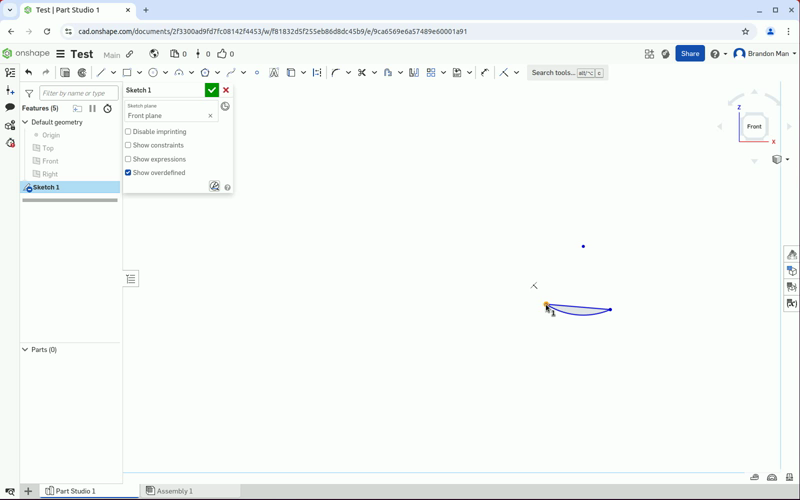
scroll(-6)
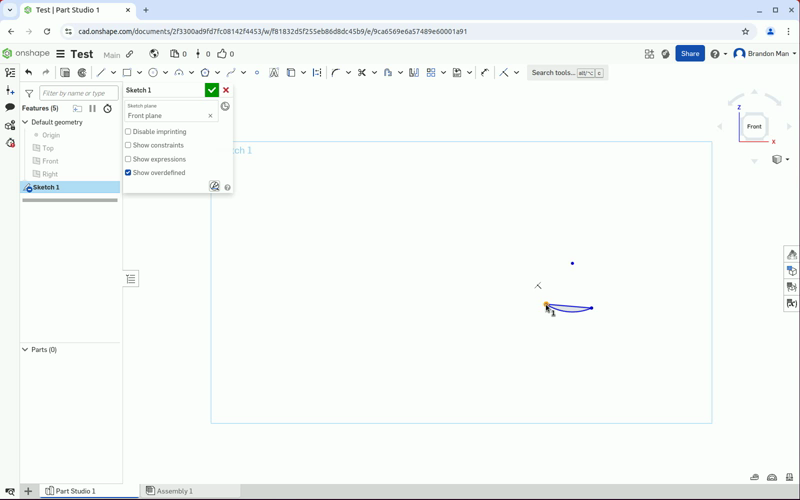
scroll(-6)
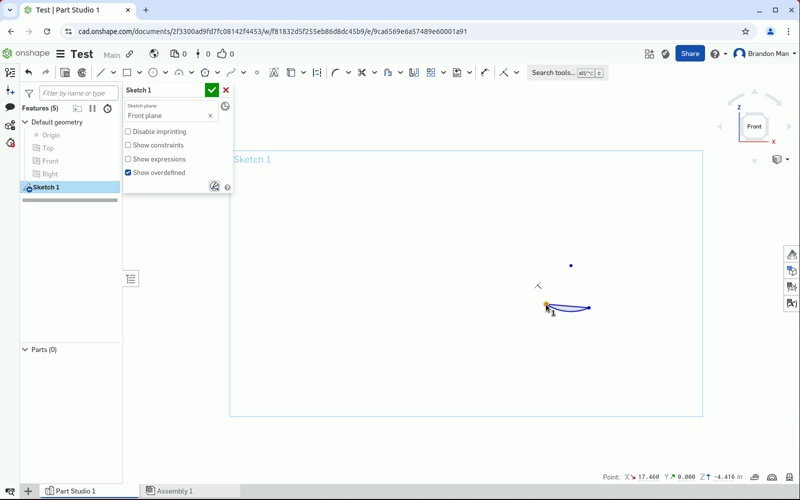
scroll(-6)
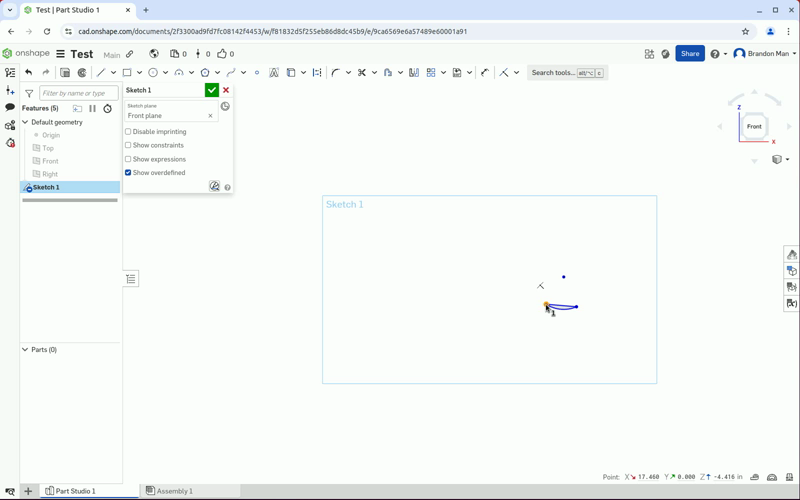
scroll(-6)
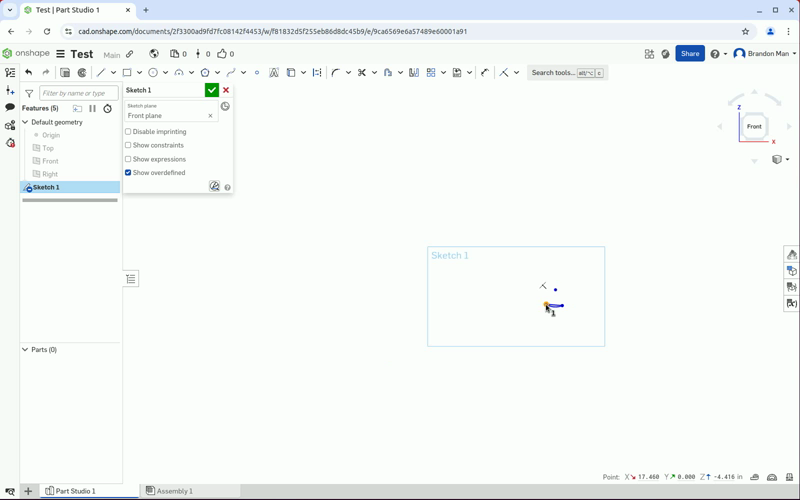
scroll(-6)
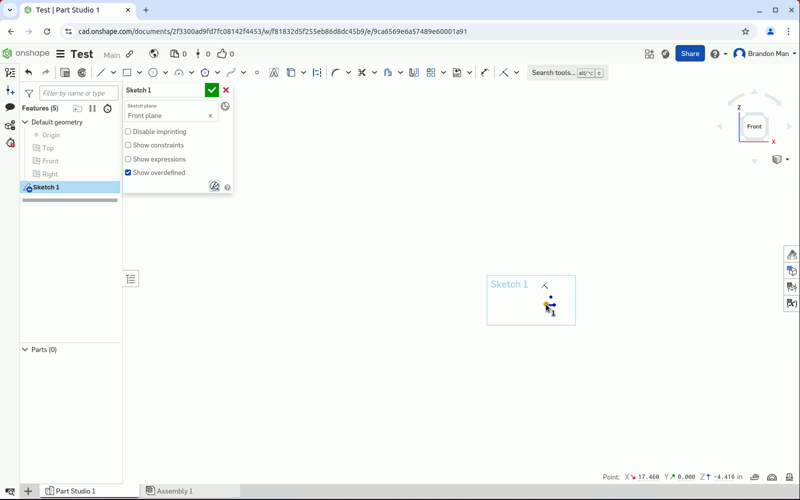
mouse_move(73, 352)
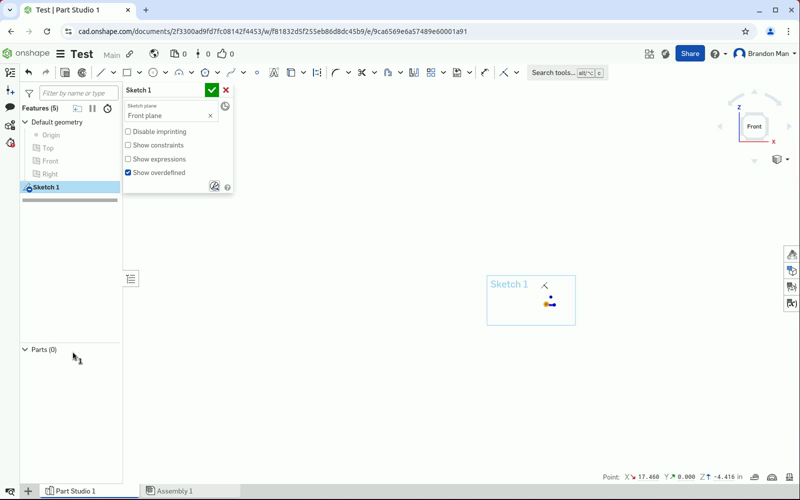
key(shift+y)
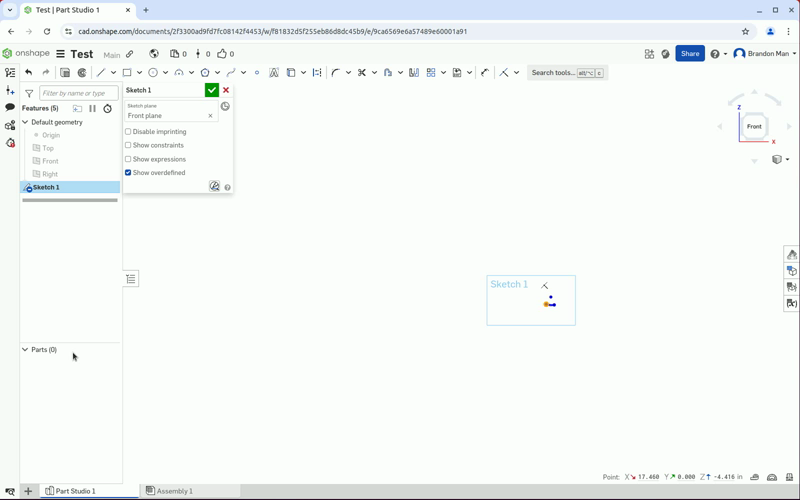
key(shift+e)
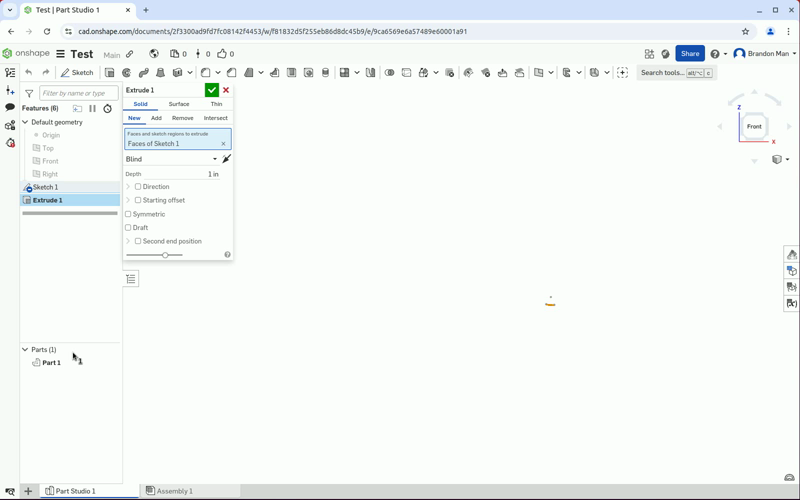
mouse_move(143, 106)
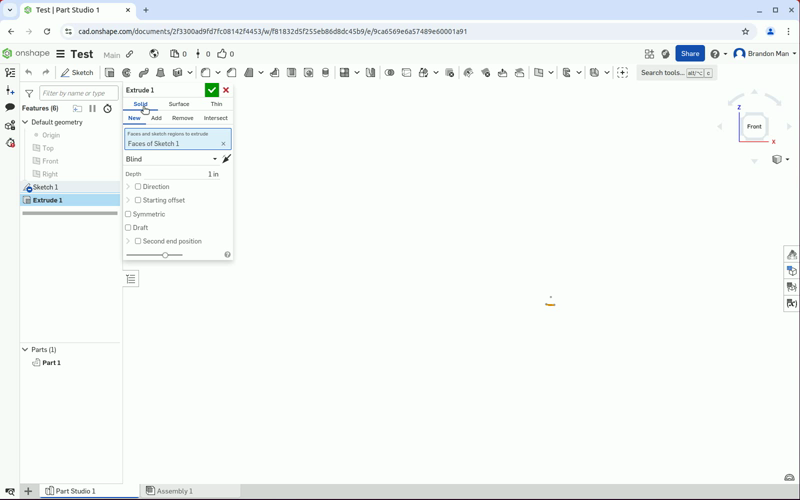
click(143, 106)
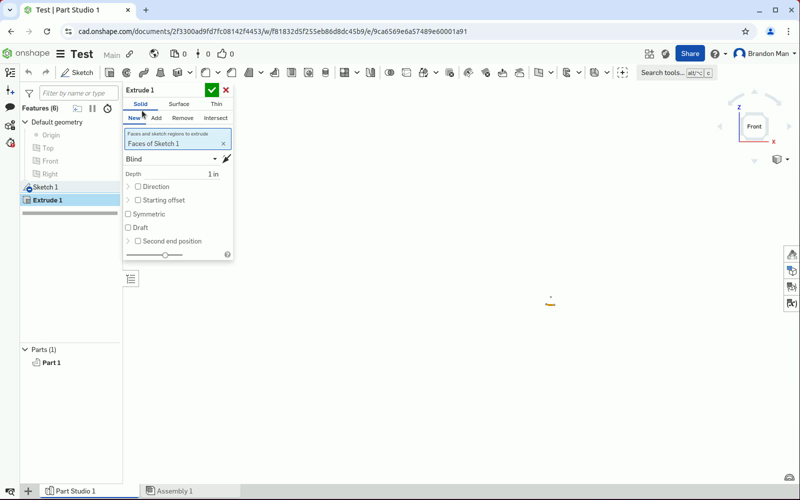
mouse_move(137, 120)
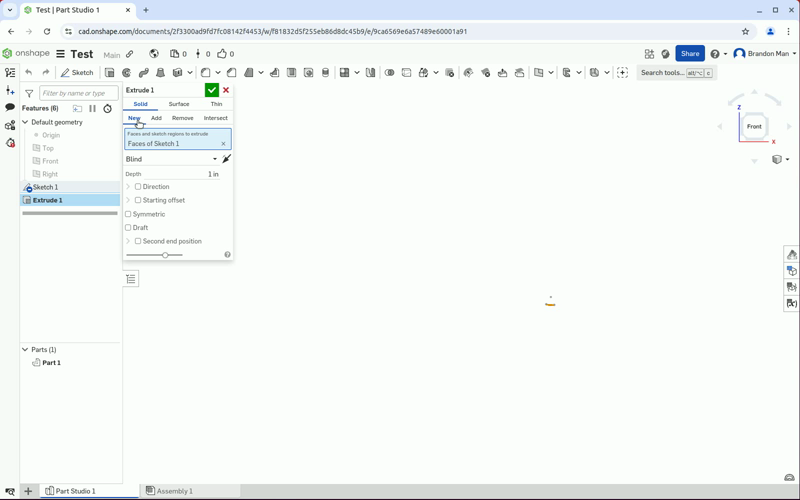
click(137, 120)
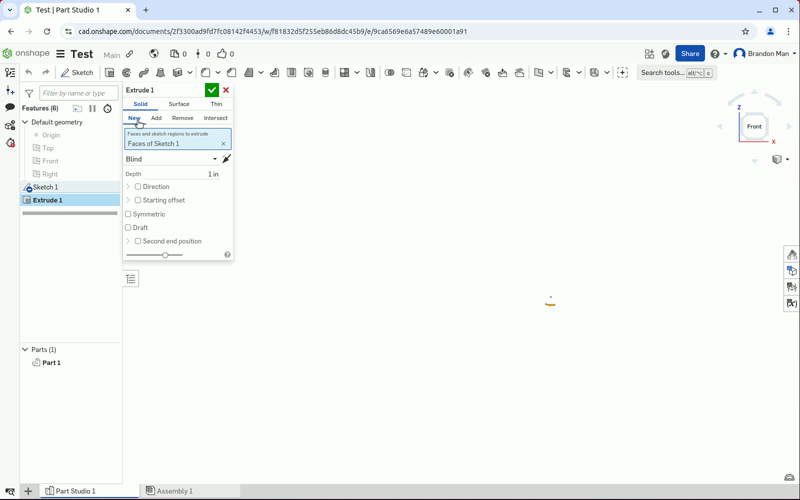
key(tab, 4)
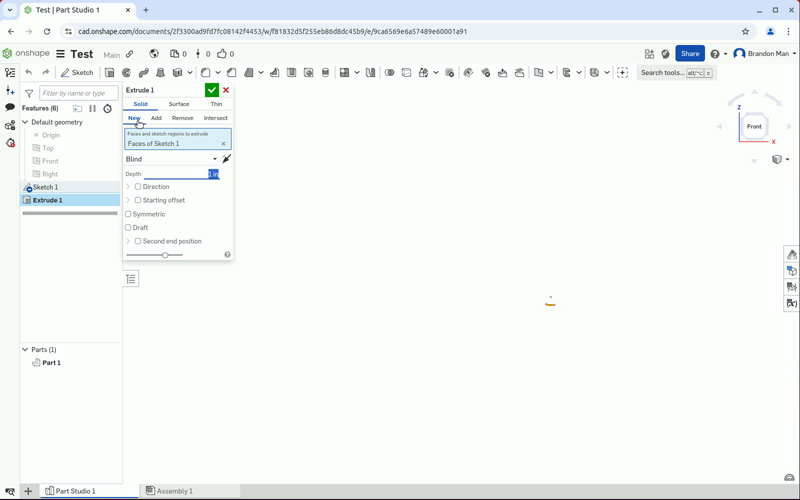
text(1.204)
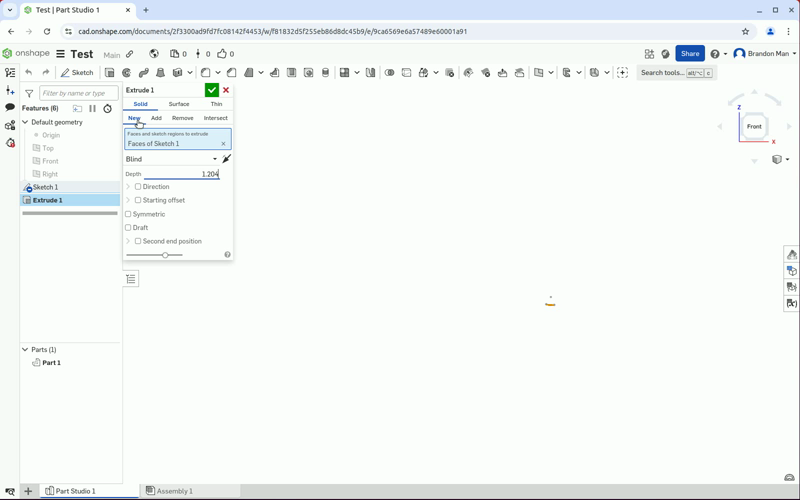
key(enter)
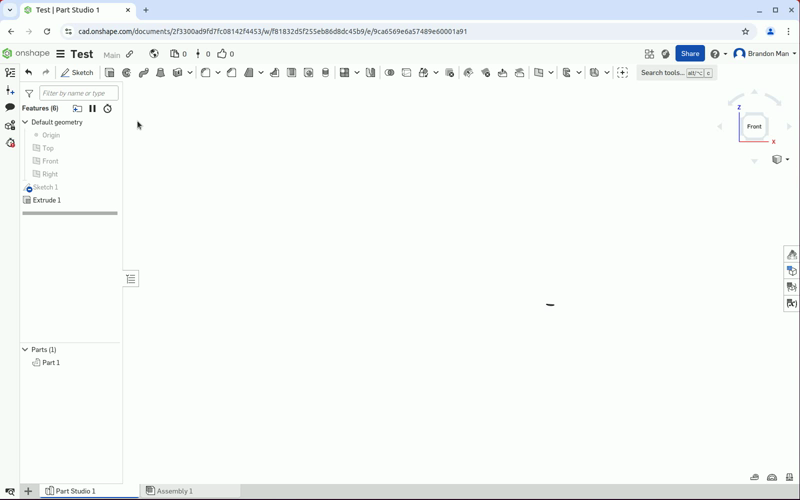
key(shift+h)
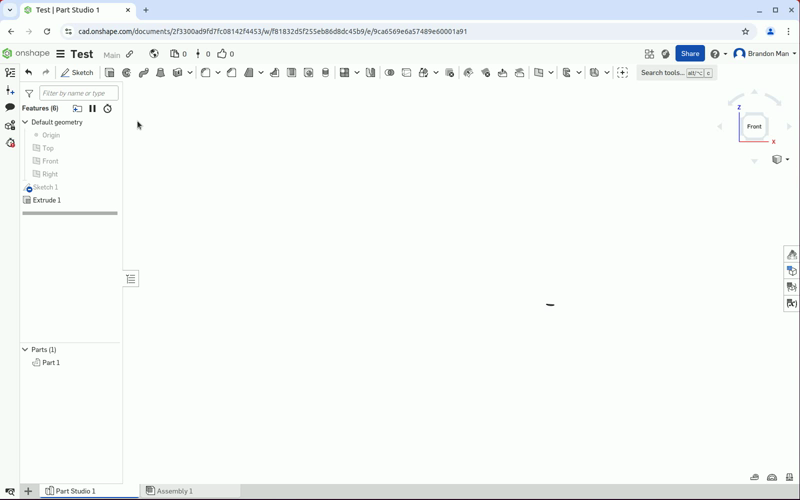
key(shift+h)
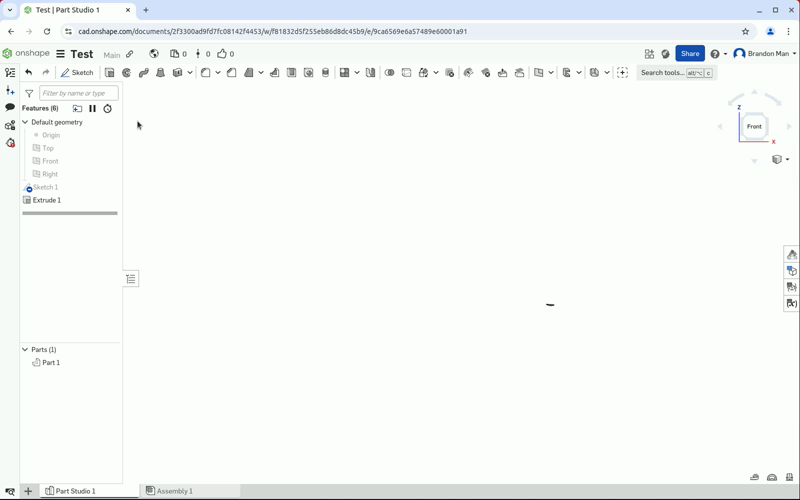
mouse_move(73, 189)
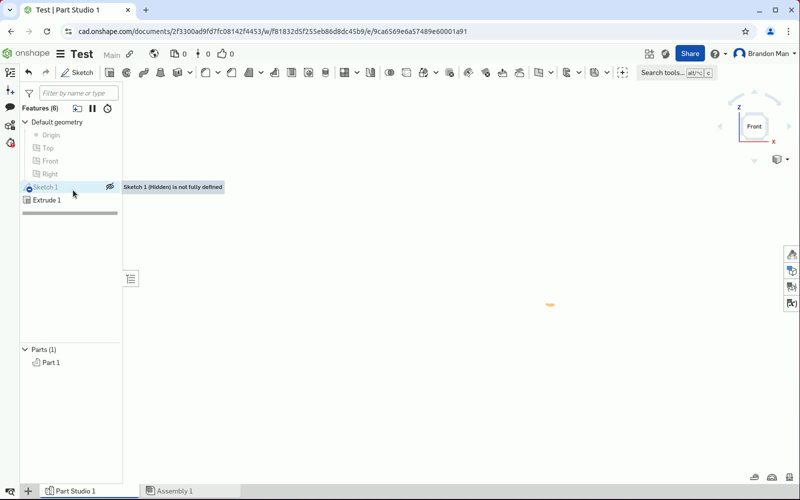
click(73, 189)
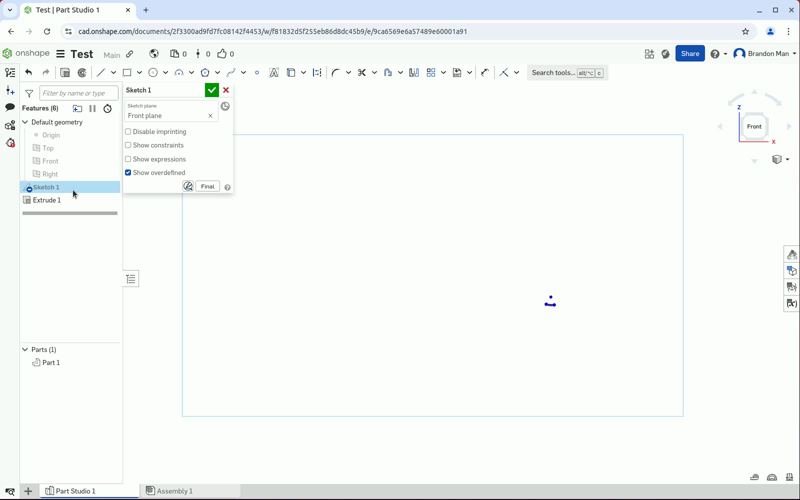
mouse_move(229, 92)
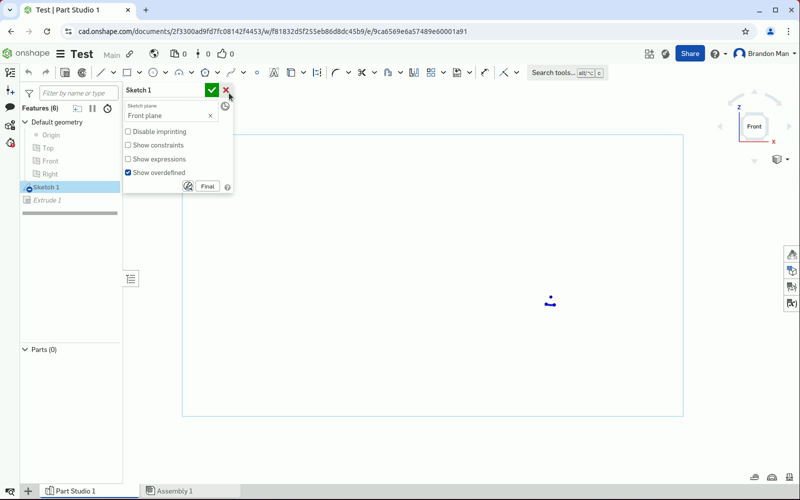
click(229, 92)
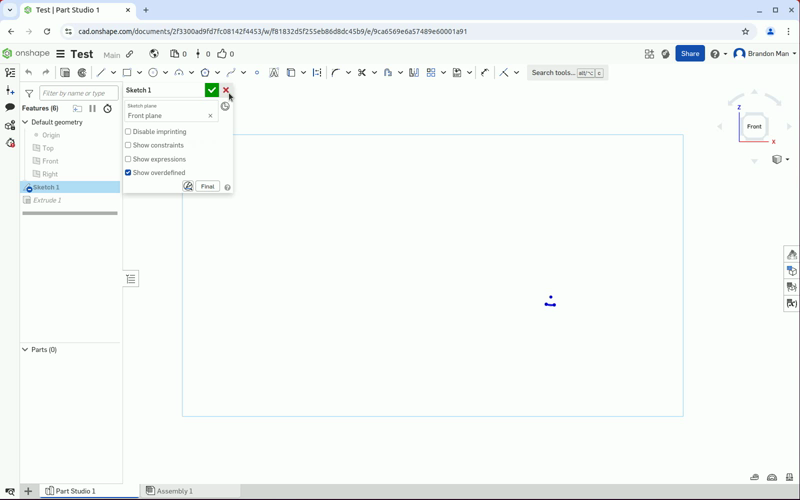
key(shift+s)
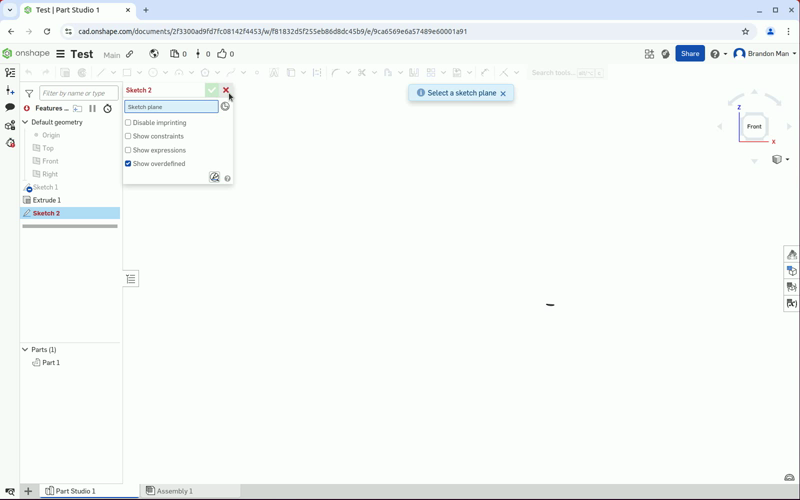
mouse_move(73, 163)
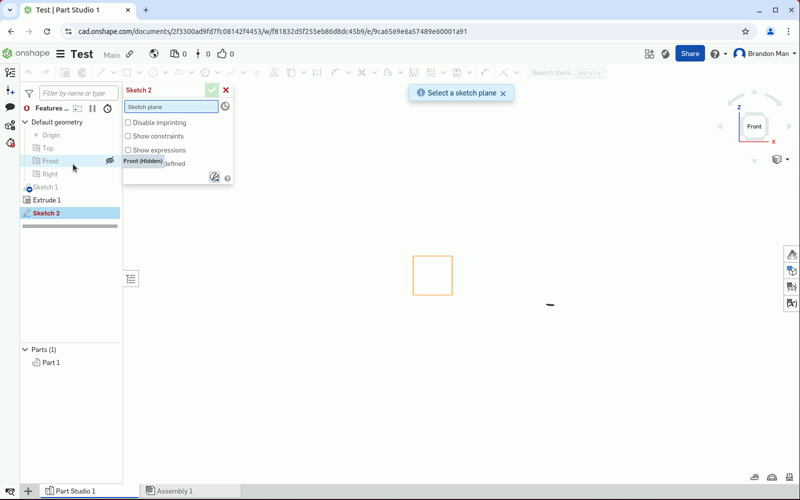
click(73, 163)
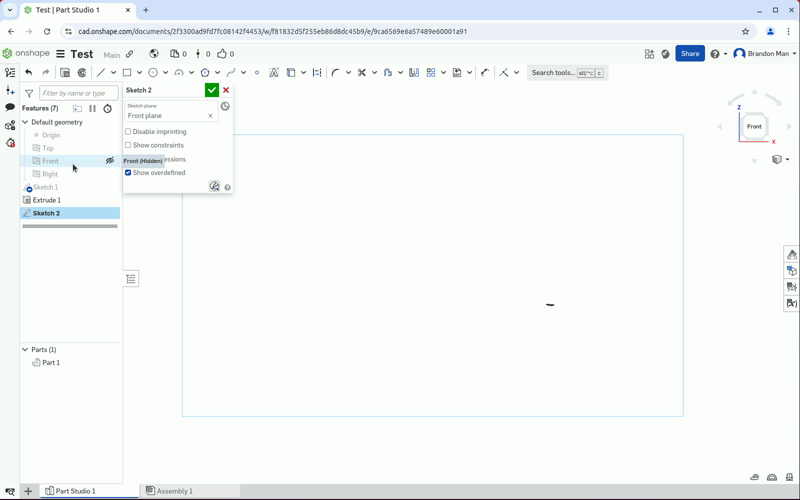
mouse_move(73, 352)
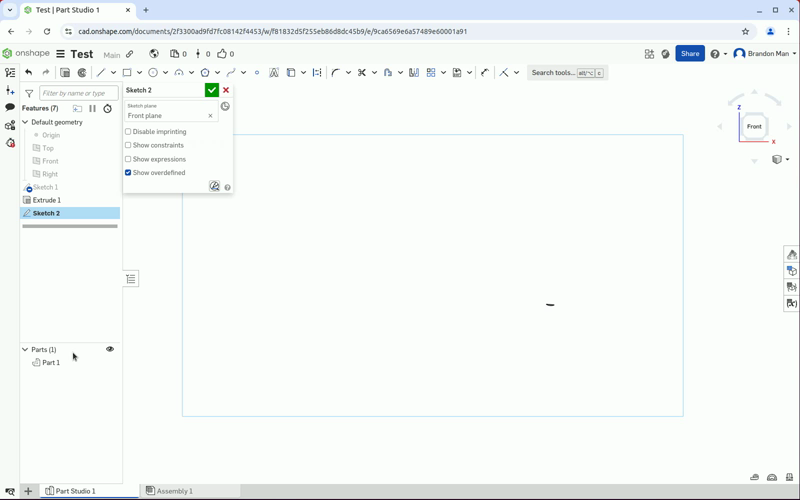
key(y)
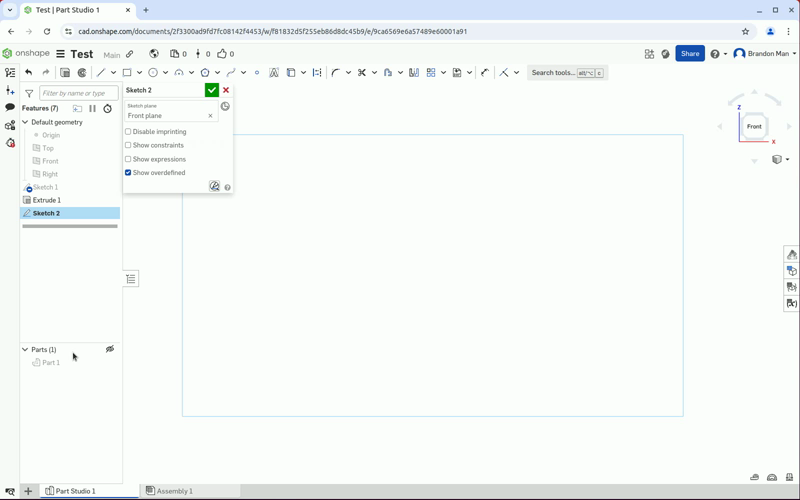
key(l)
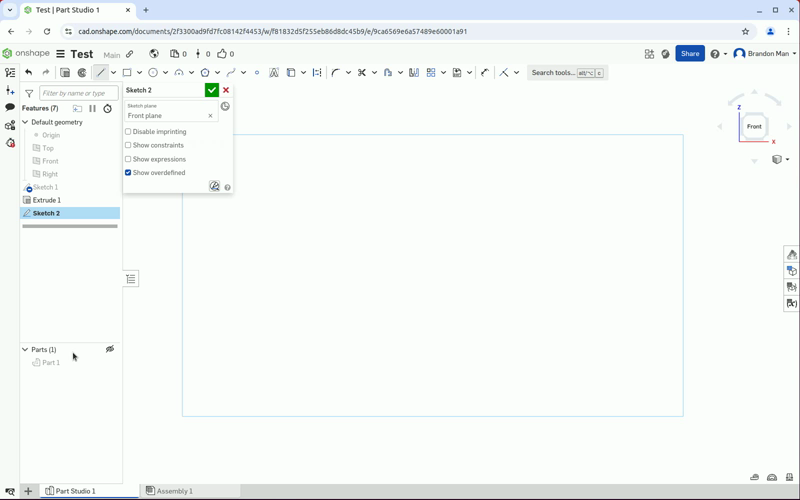
key_down(shift)
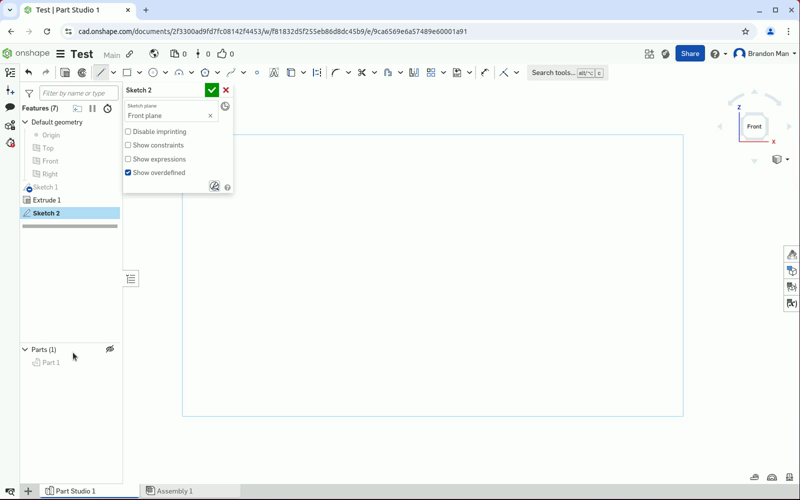
mouse_move(405, 288)
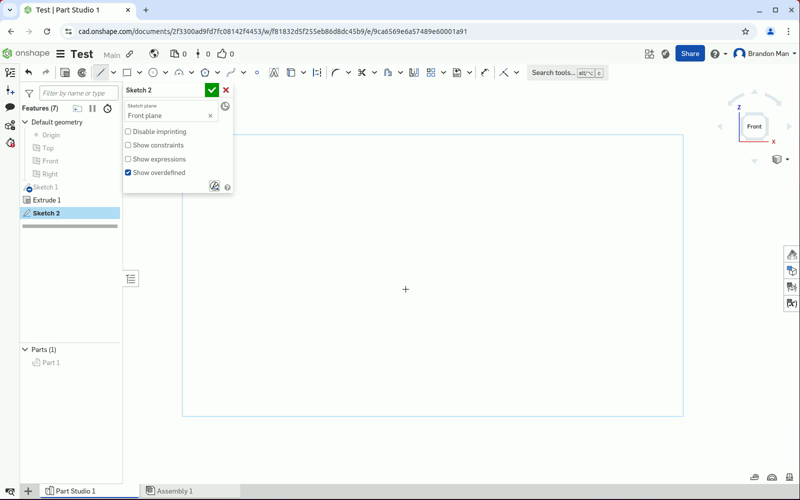
click(405, 288)
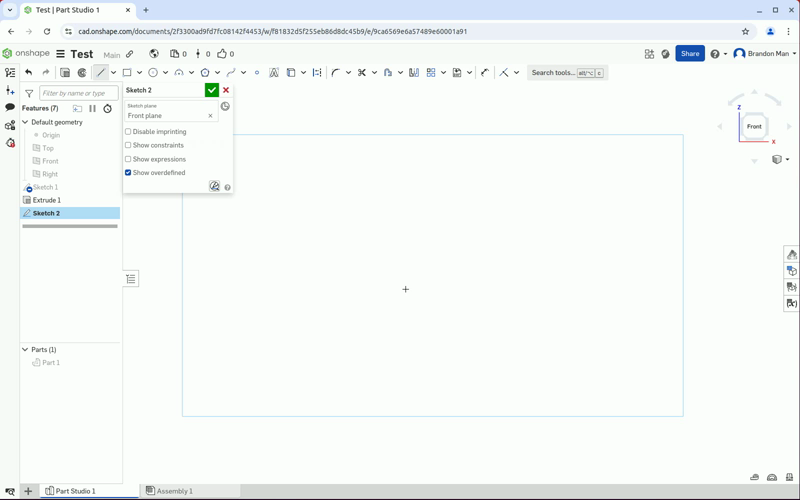
key_up(shift)
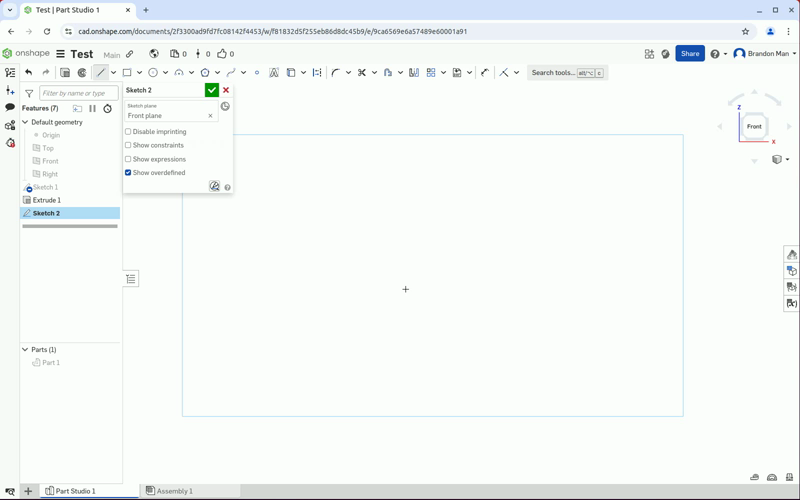
key_down(shift)
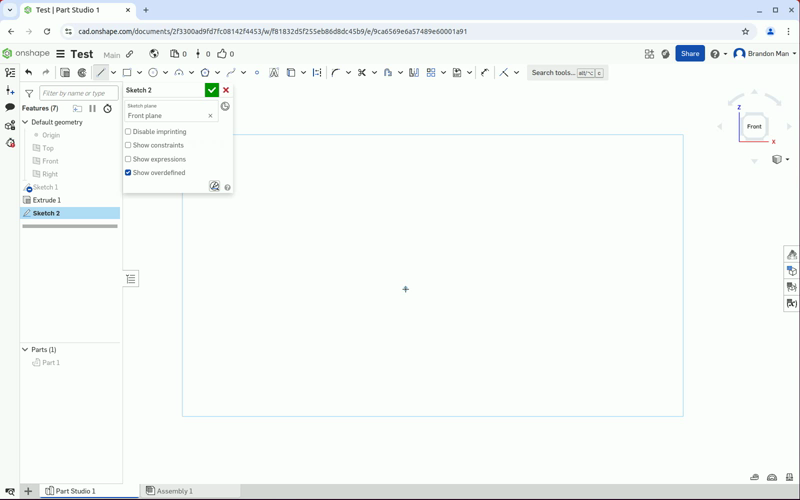
mouse_move(546, 304)
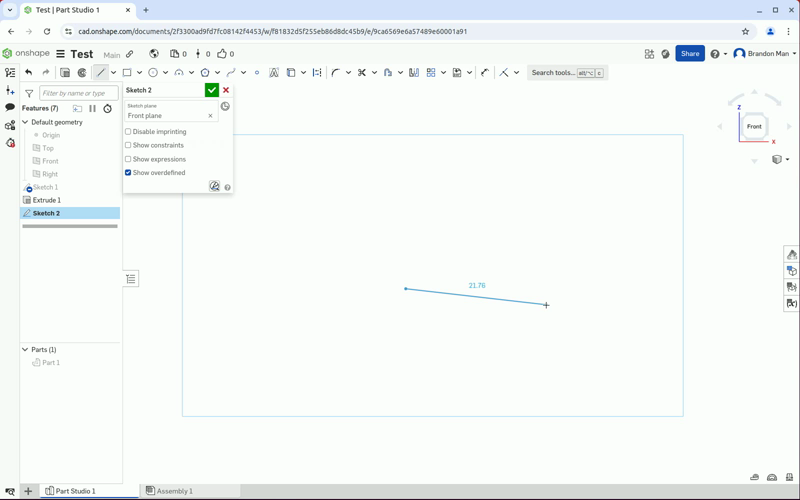
click(546, 304)
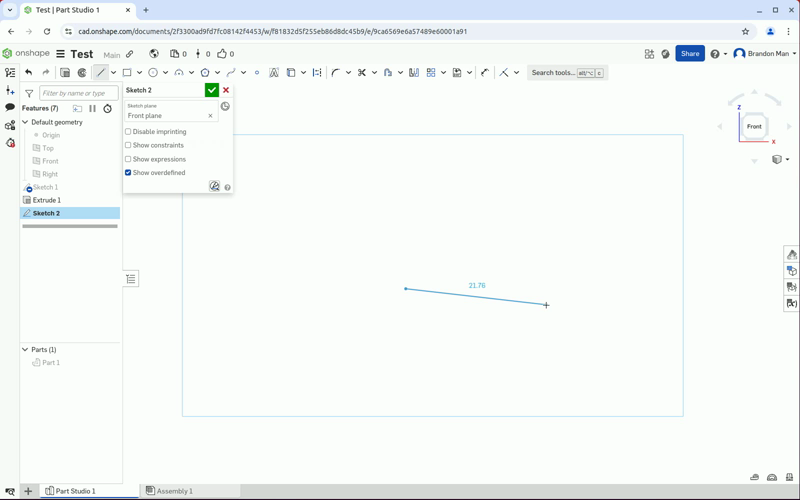
key_up(shift)
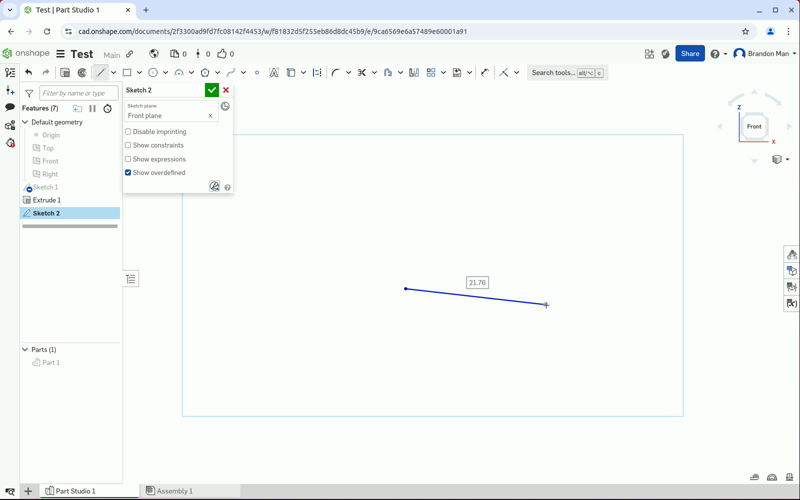
key_down(shift)
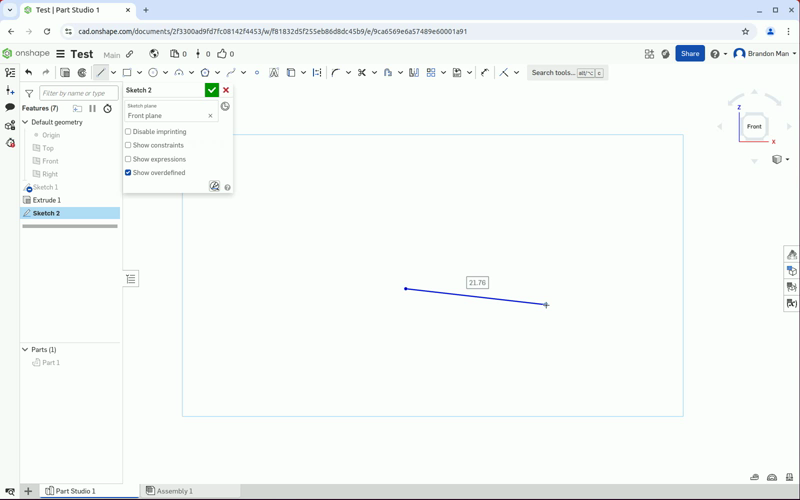
mouse_move(576, 304)
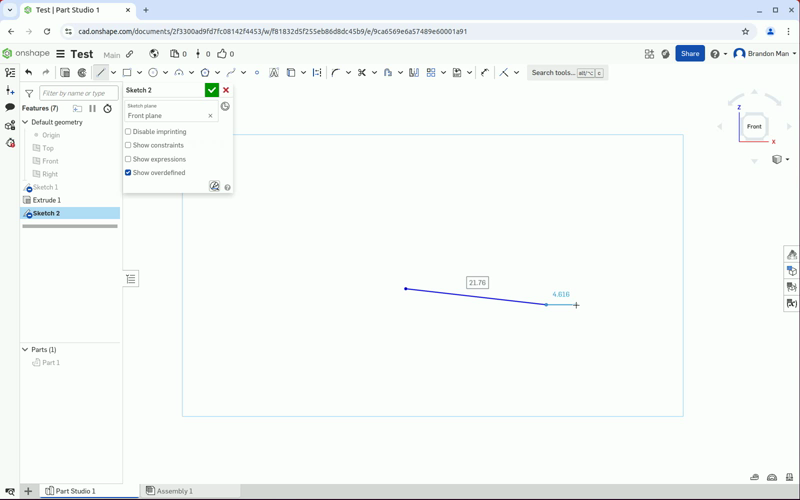
mouse_move(551, 304)
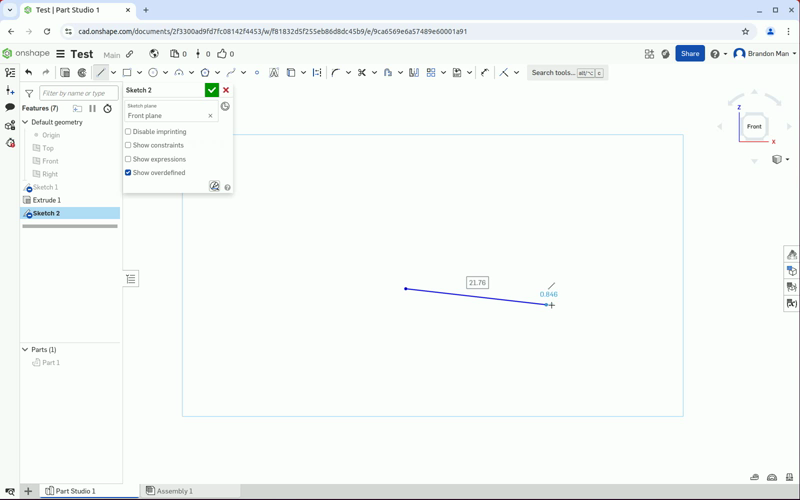
scroll(6)
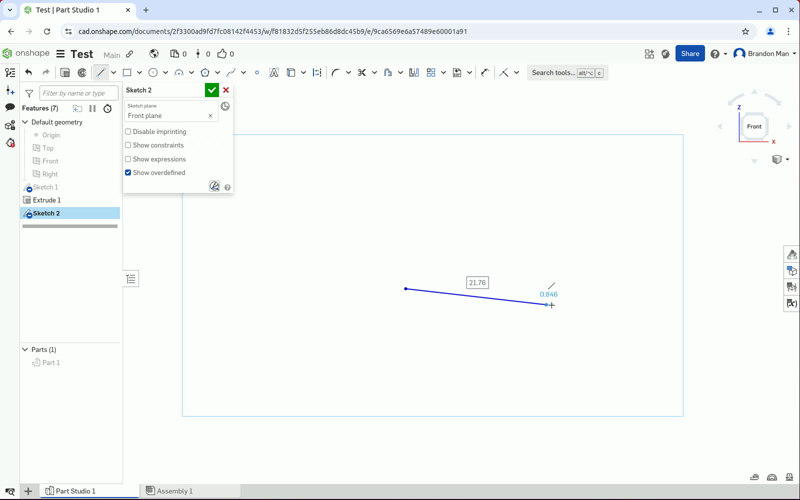
scroll(6)
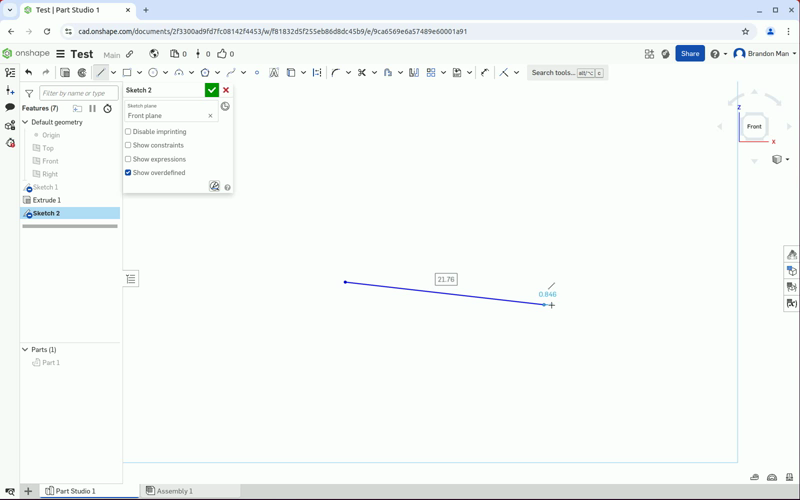
scroll(6)
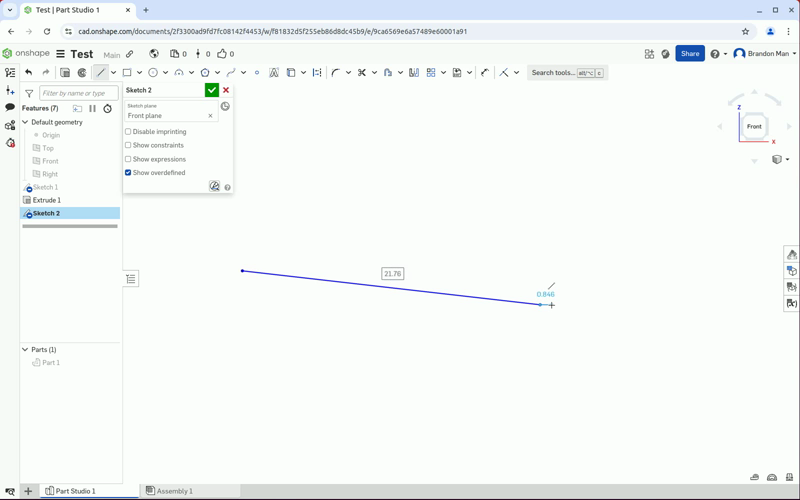
scroll(6)
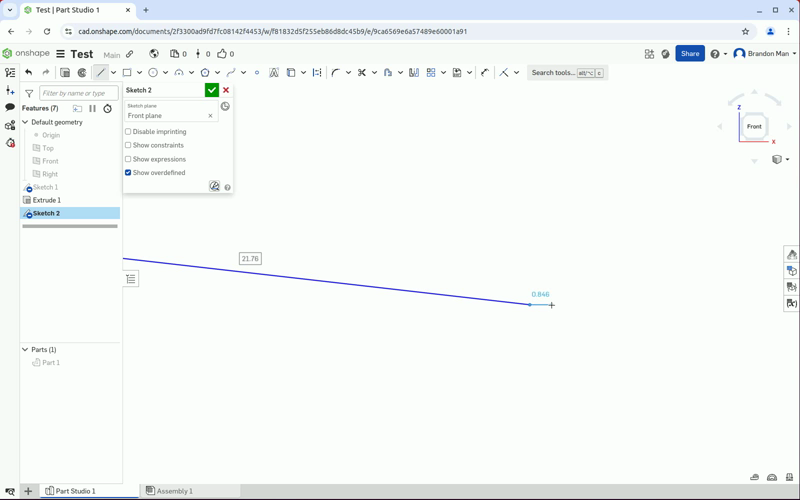
scroll(6)
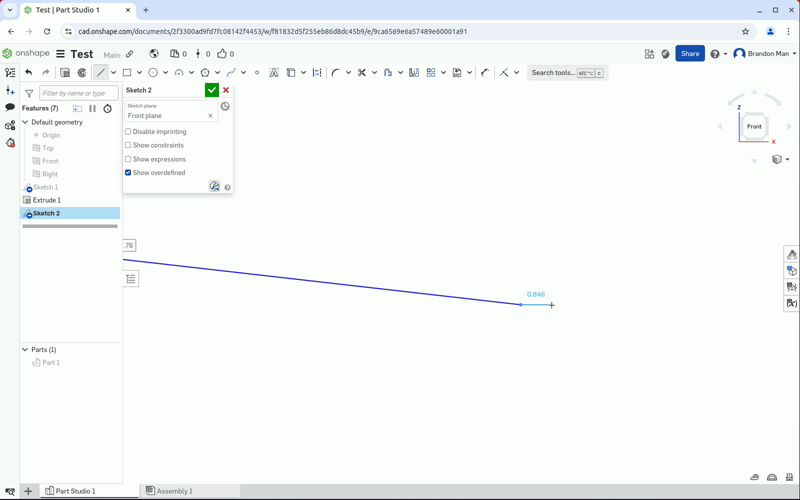
scroll(6)
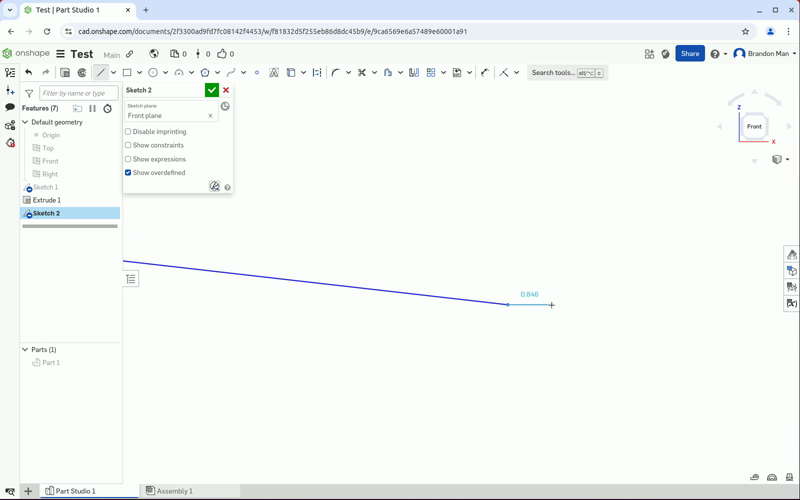
scroll(6)
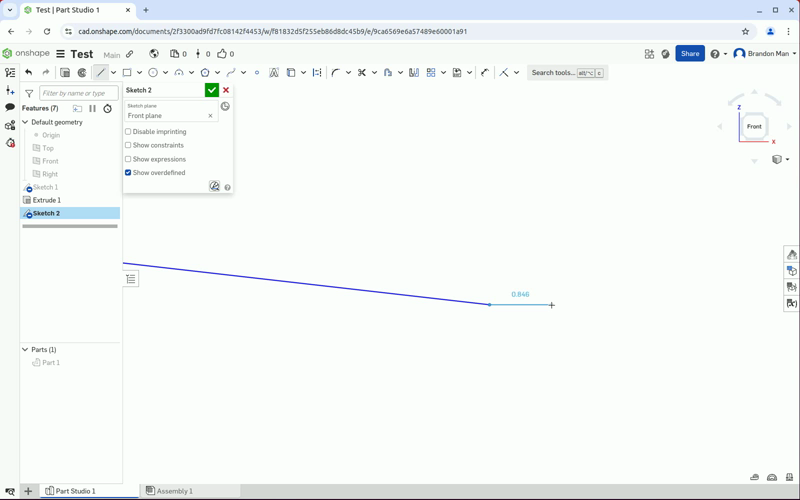
click(551, 304)
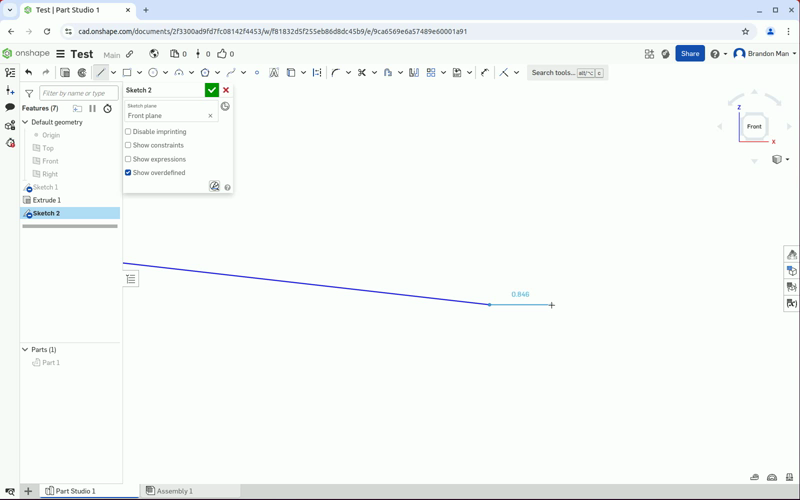
scroll(-6)
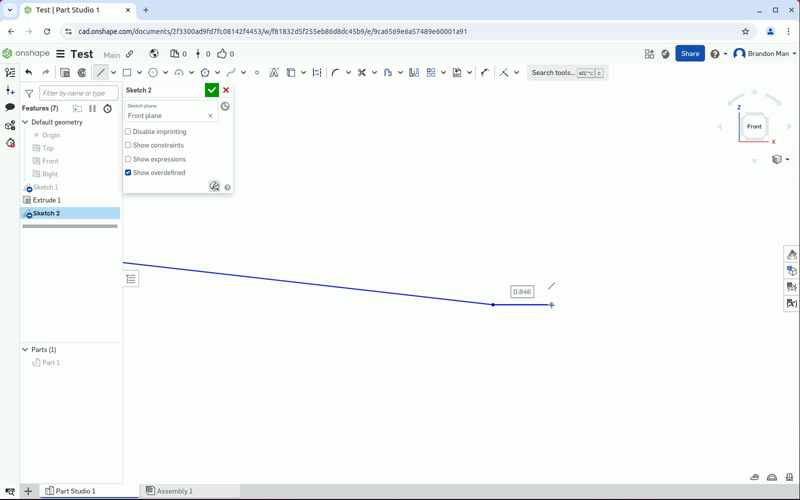
scroll(-6)
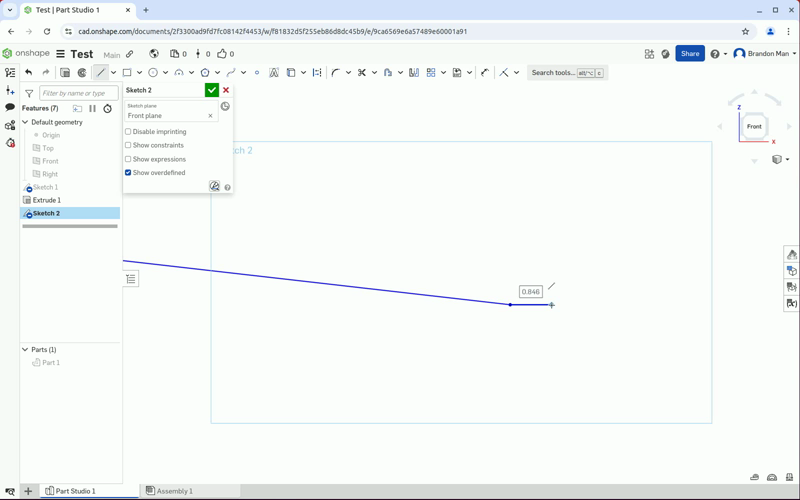
scroll(-6)
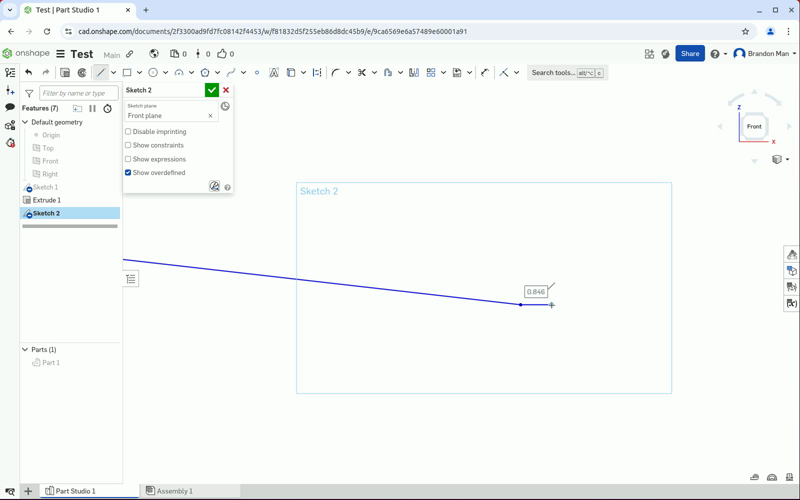
scroll(-6)
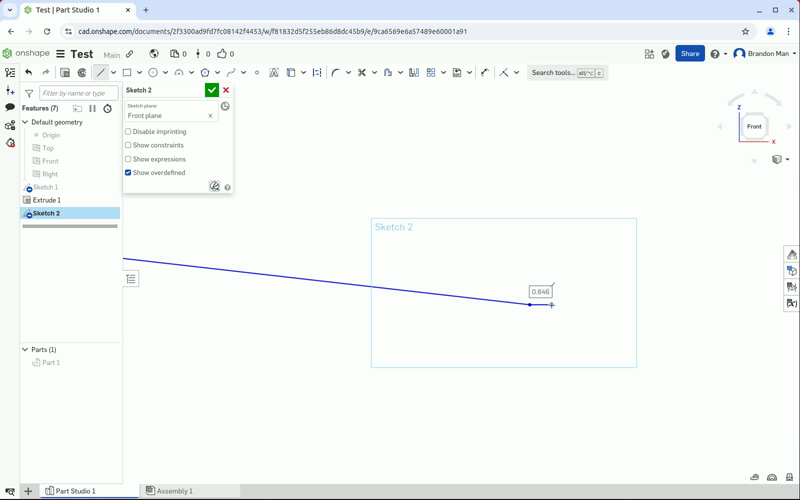
scroll(-6)
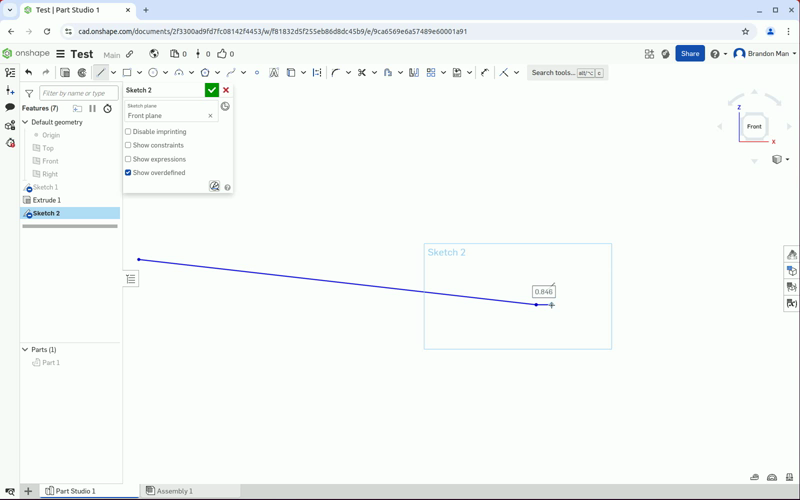
scroll(-6)
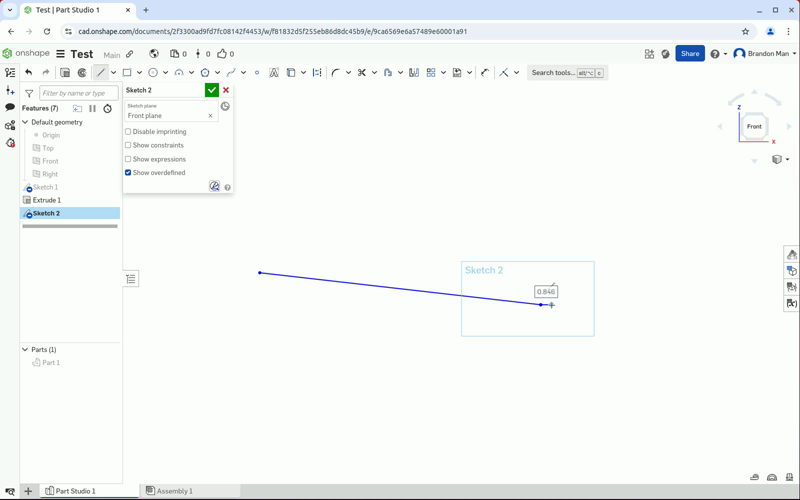
scroll(-6)
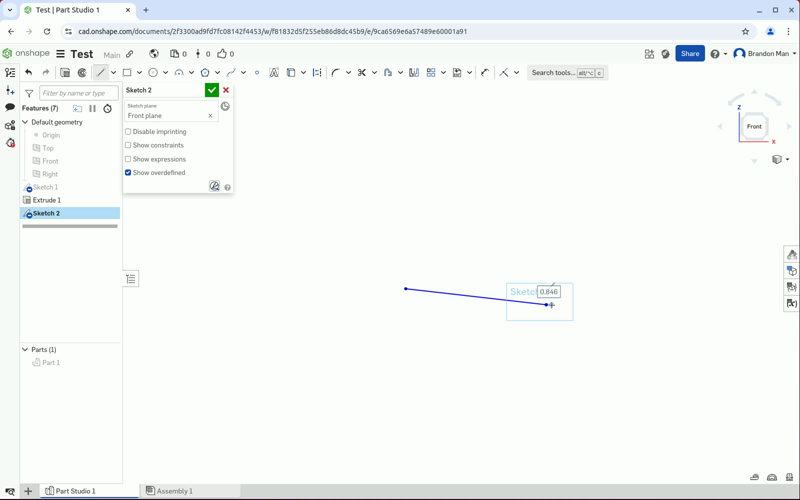
key_up(shift)
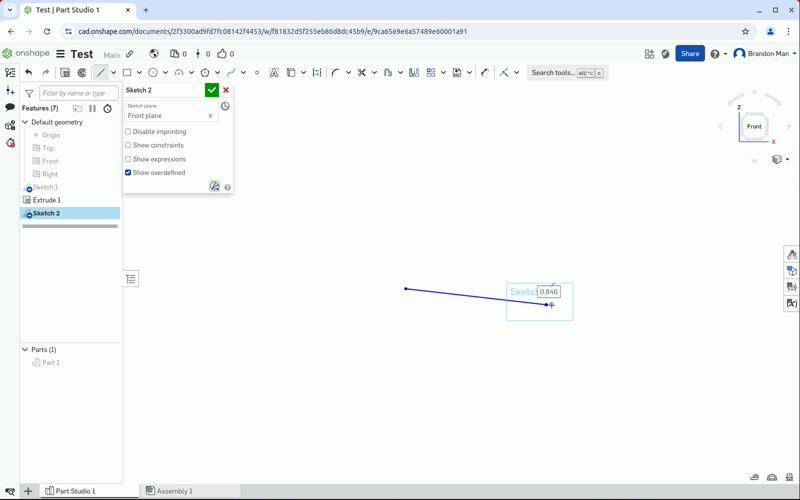
key(esc)
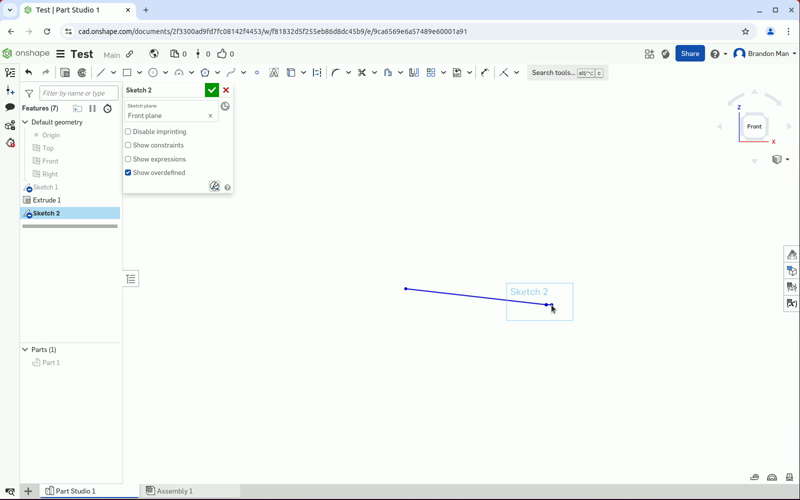
key(a)
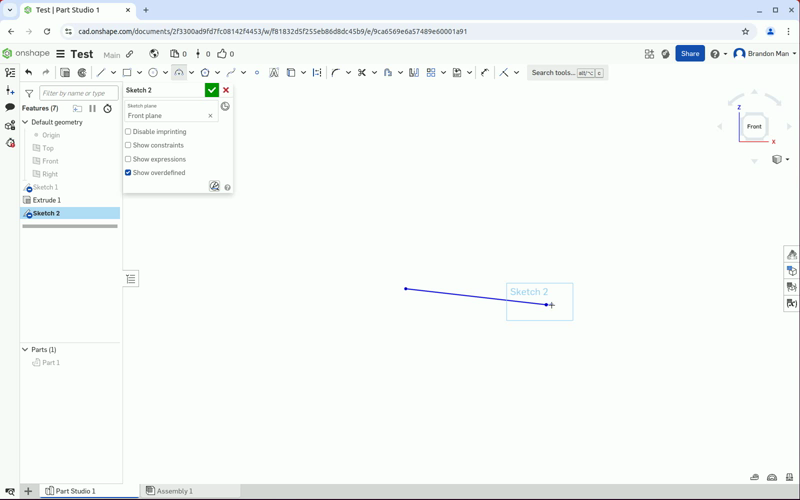
mouse_move(551, 304)
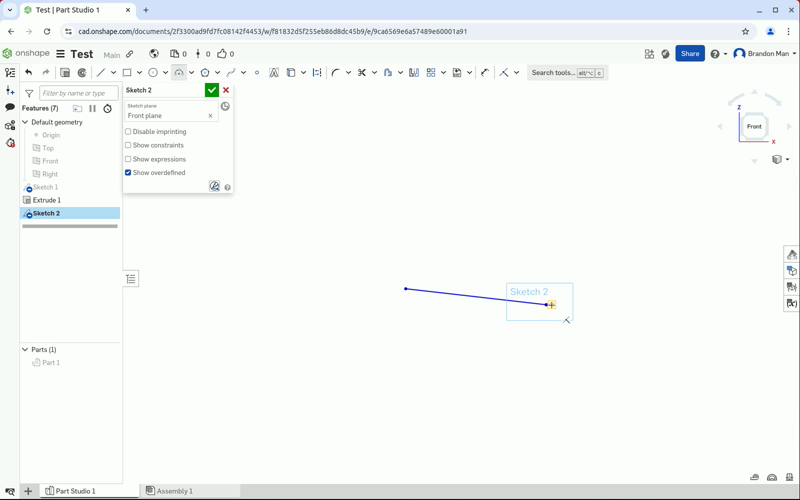
click(551, 304)
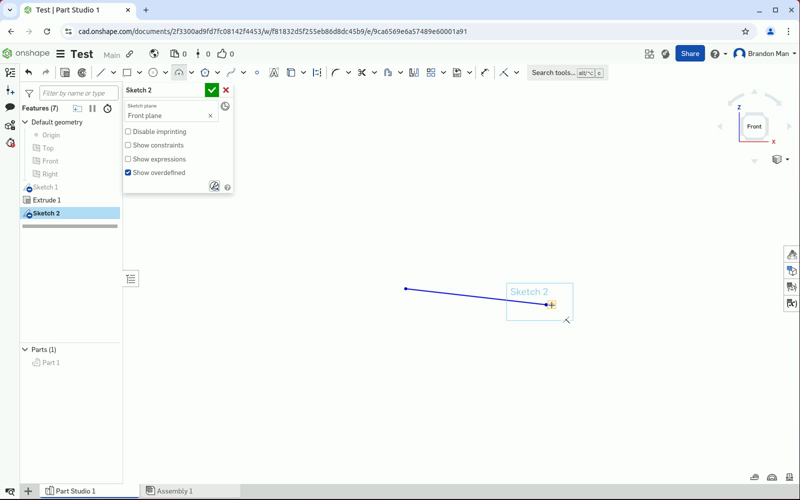
key_down(shift)
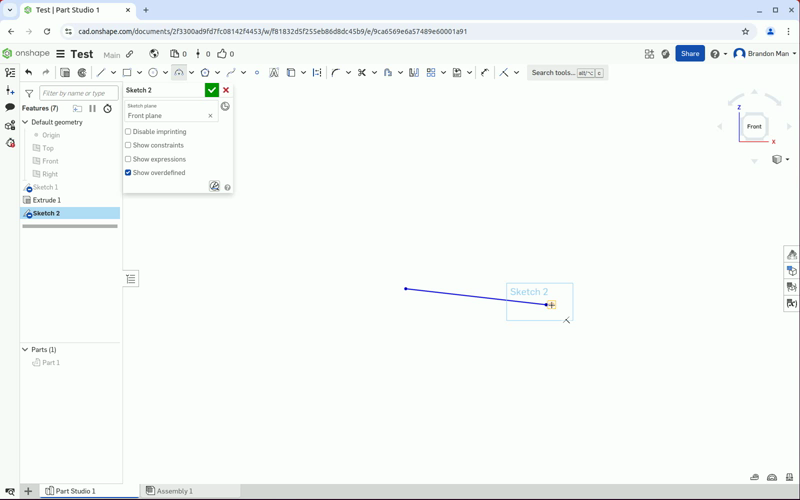
mouse_move(548, 262)
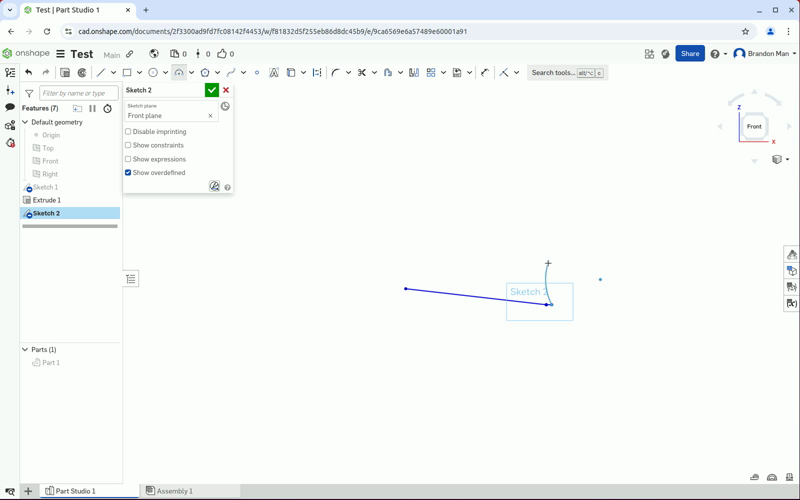
click(548, 262)
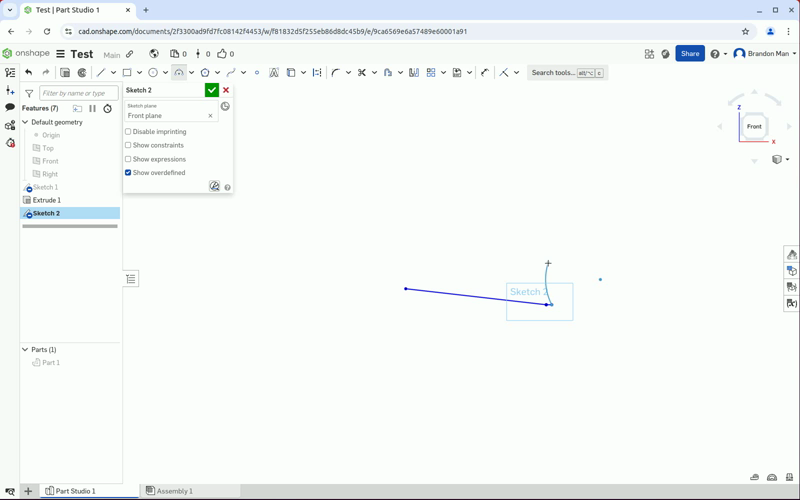
mouse_move(572, 281)
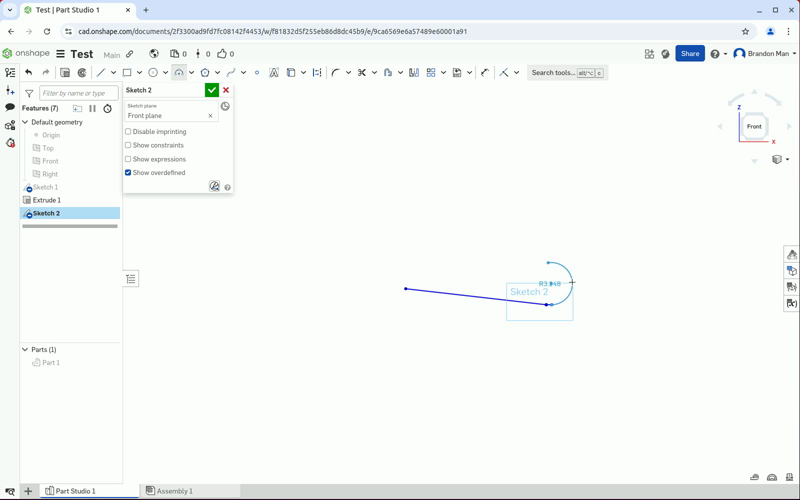
click(572, 281)
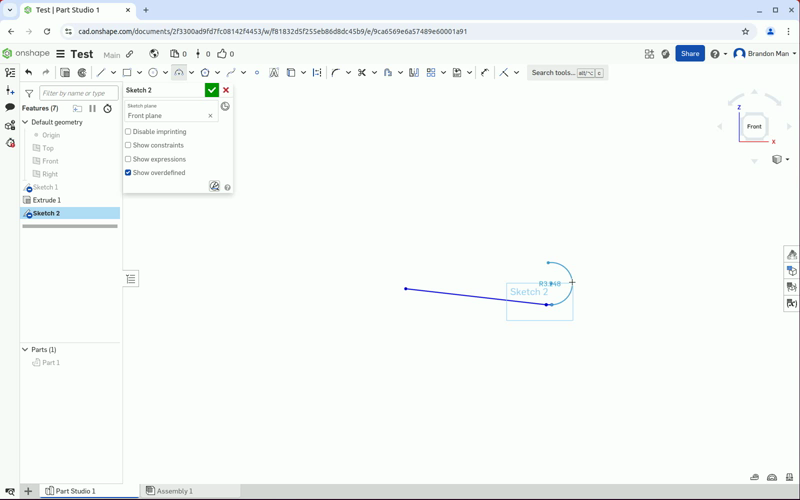
key_up(shift)
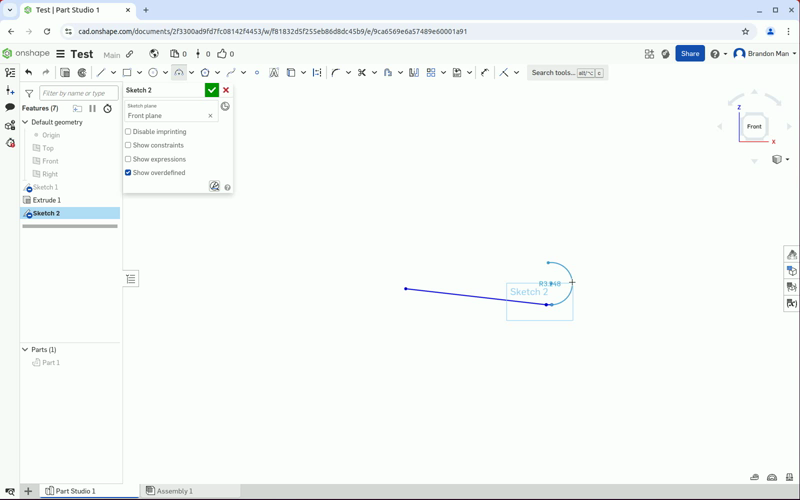
key(esc)
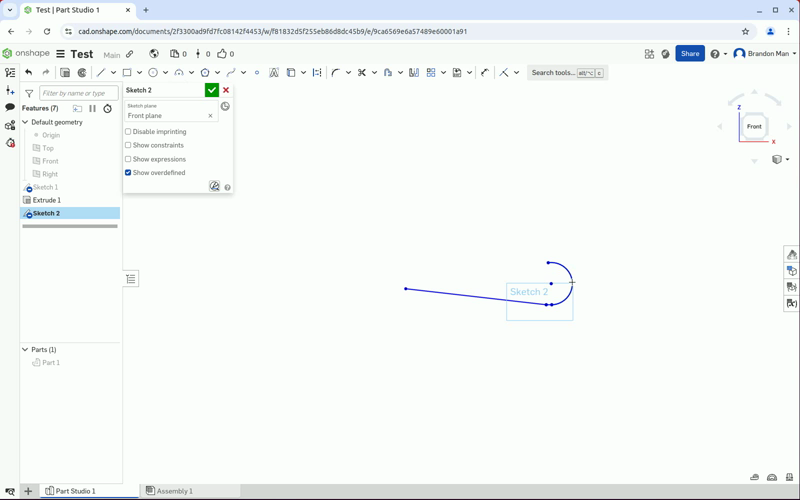
key(l)
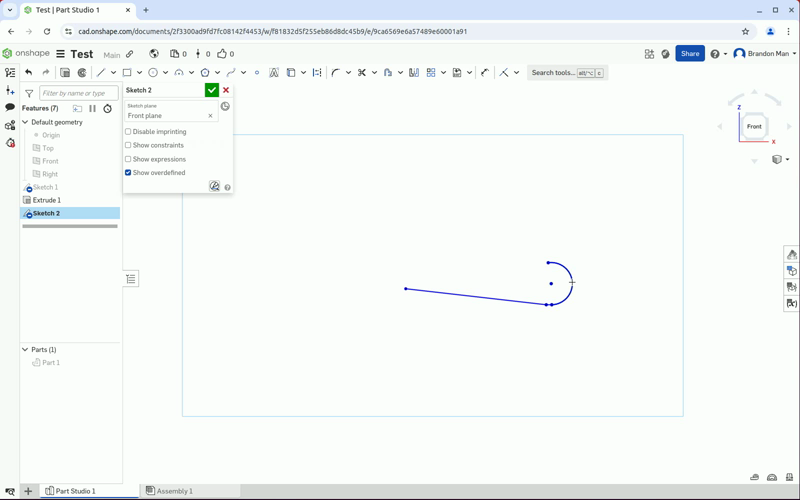
mouse_move(548, 262)
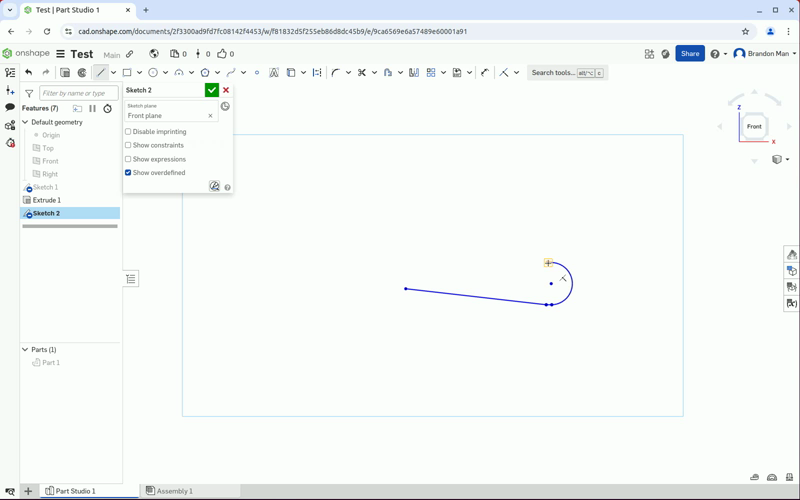
click(548, 262)
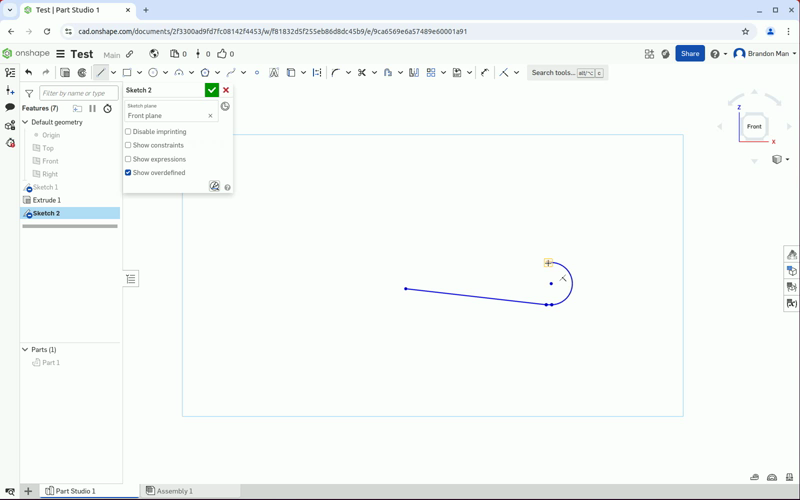
key_down(shift)
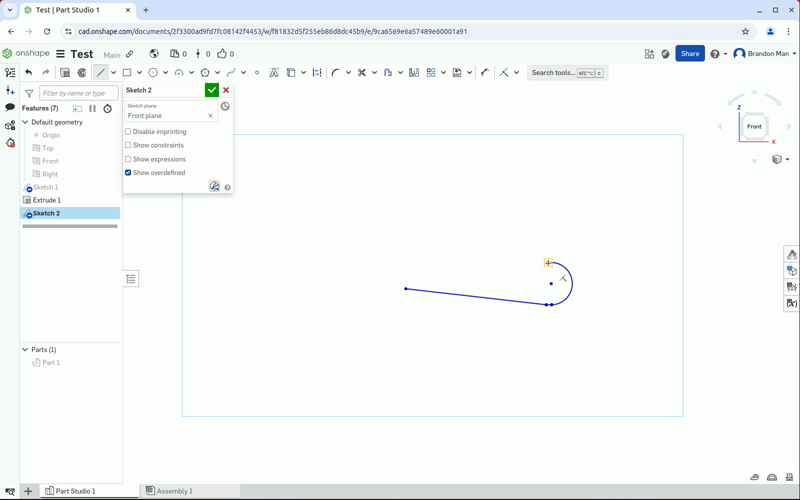
mouse_move(405, 278)
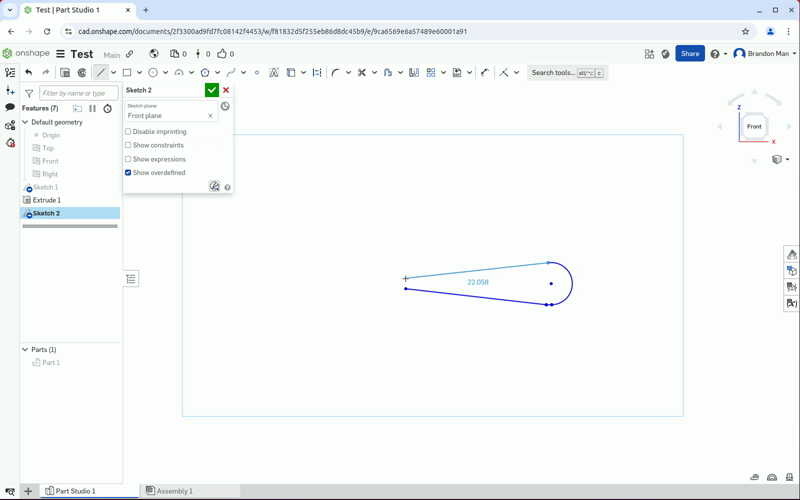
click(405, 278)
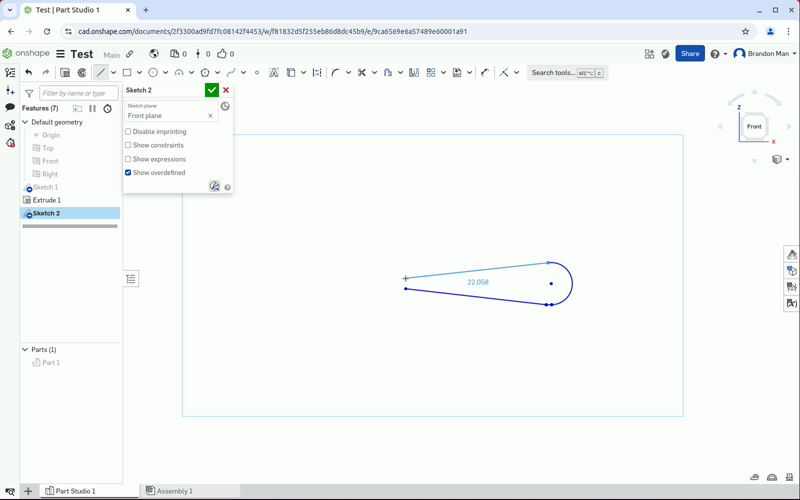
key_up(shift)
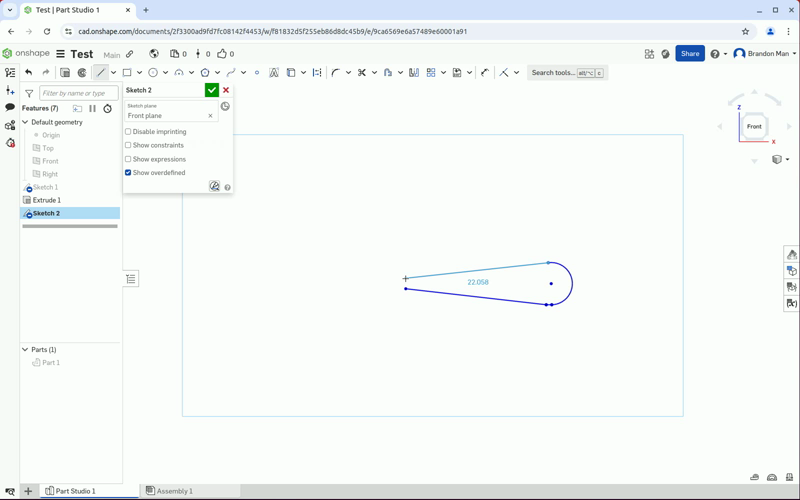
key(esc)
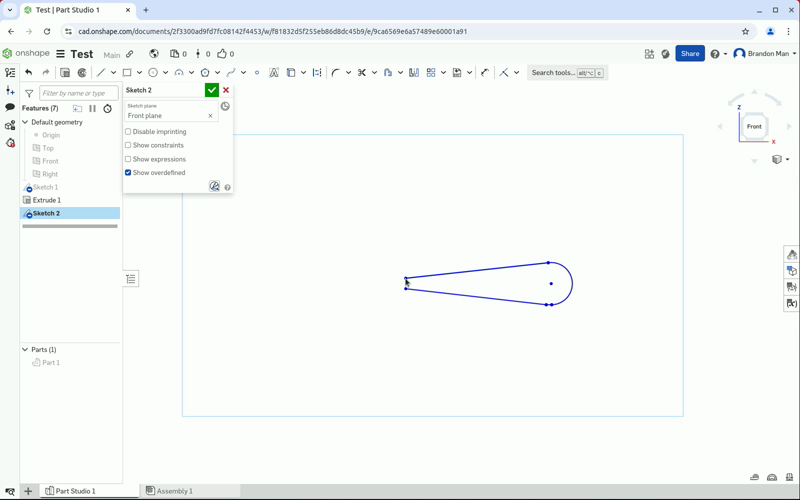
key(a)
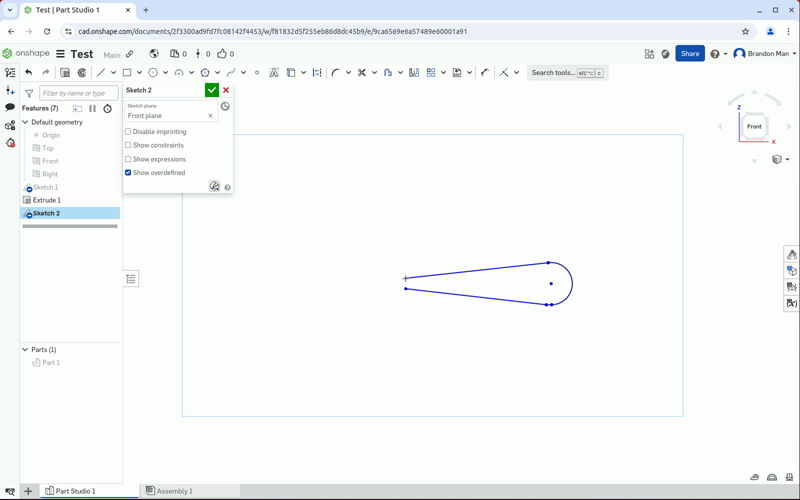
mouse_move(405, 278)
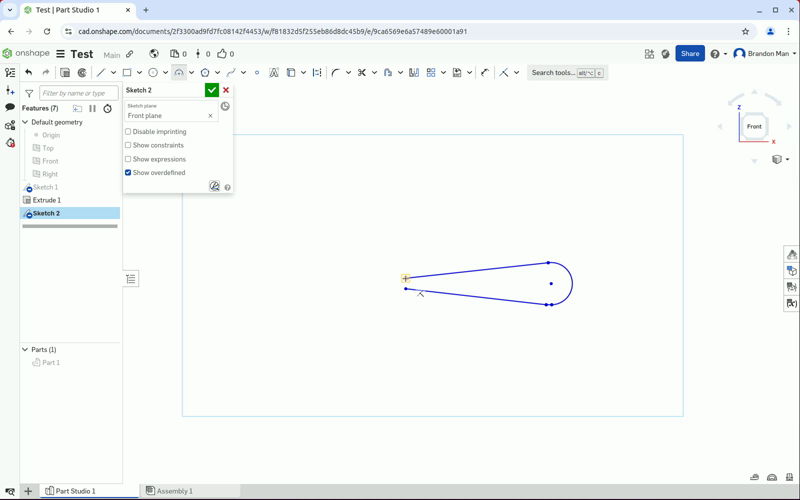
click(405, 278)
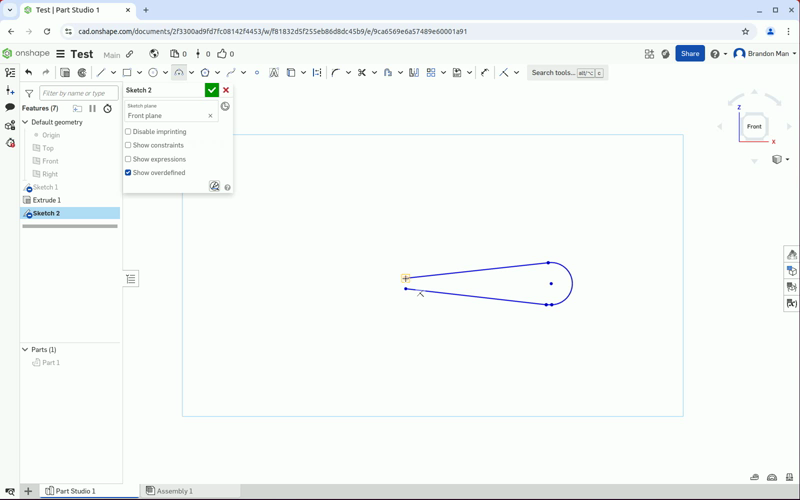
mouse_move(405, 288)
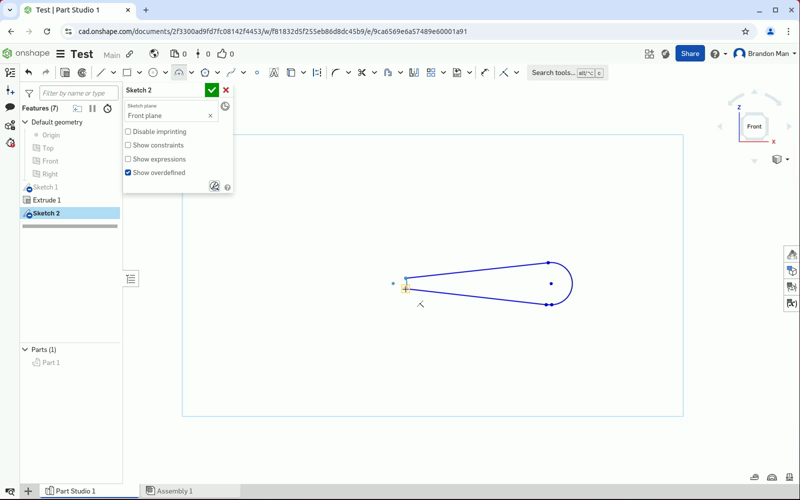
click(405, 288)
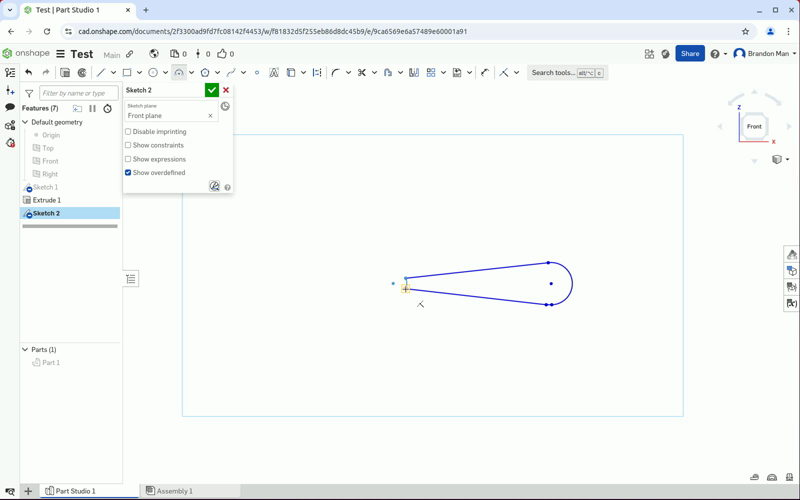
key_down(shift)
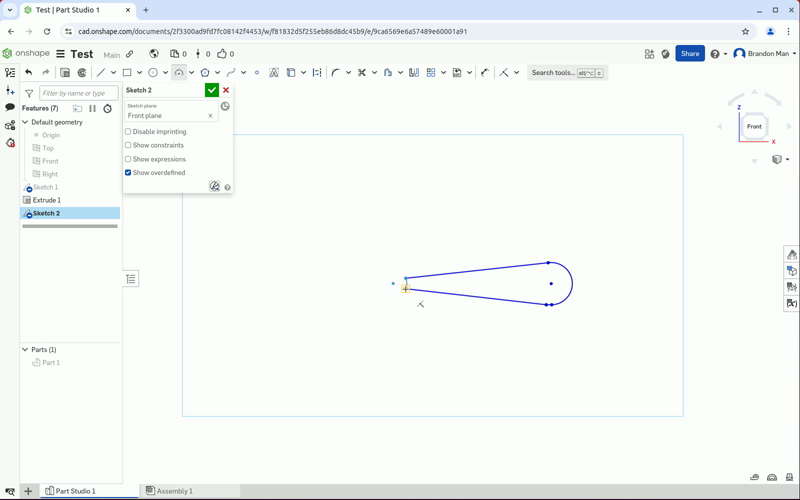
mouse_move(400, 283)
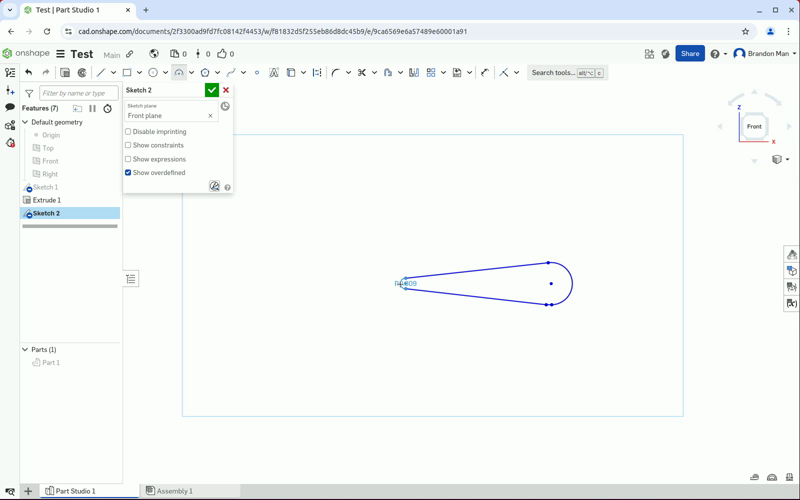
click(400, 283)
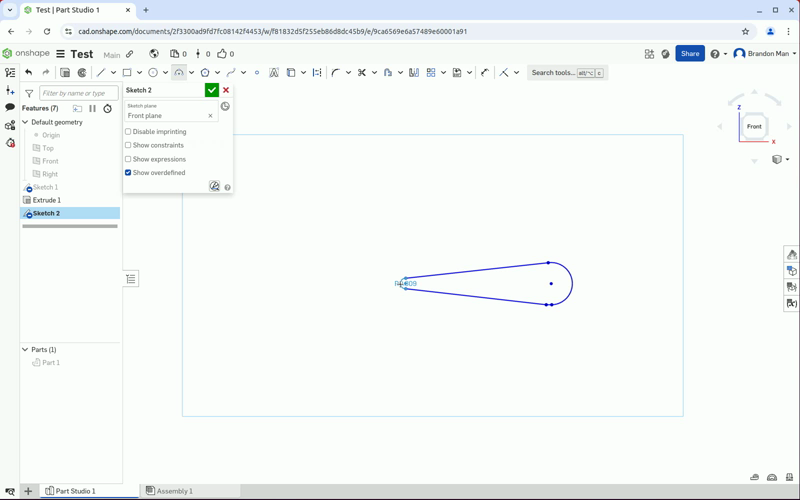
key_up(shift)
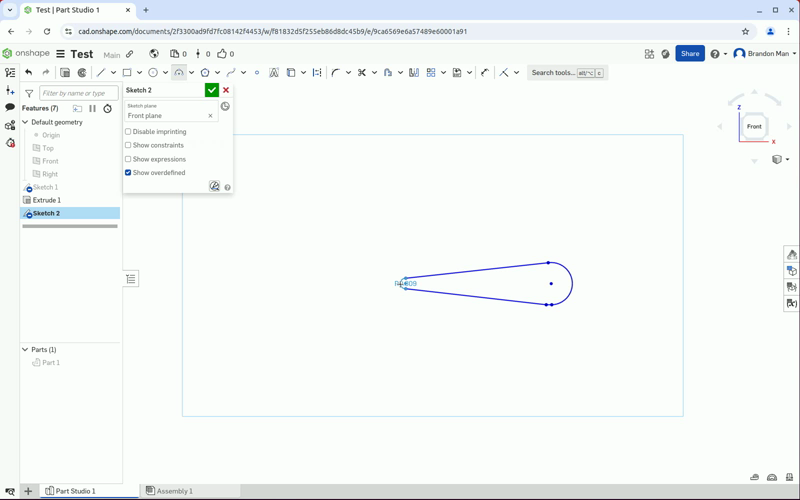
key(esc)
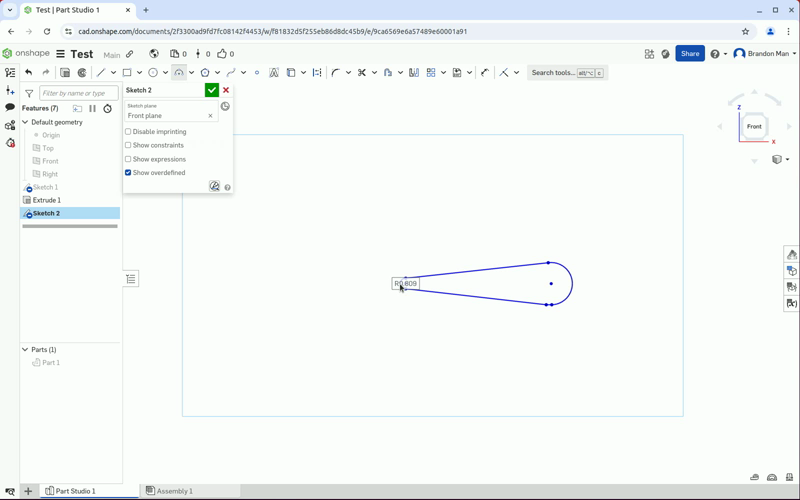
mouse_move(481, 286)
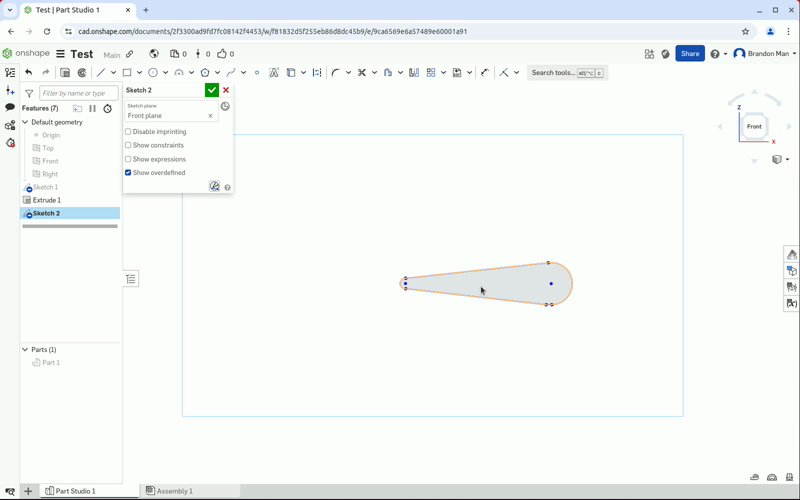
click(481, 286)
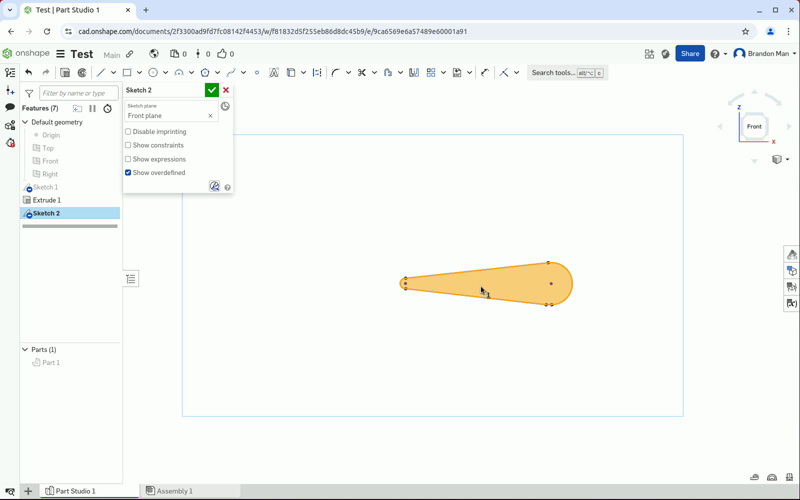
mouse_move(73, 352)
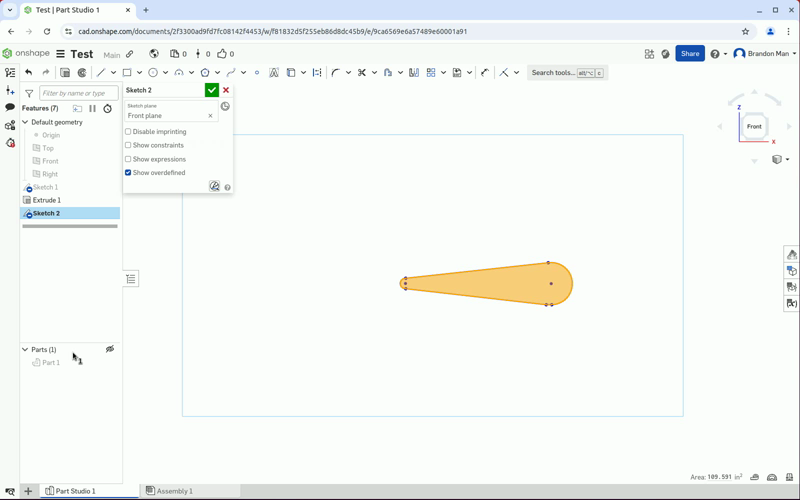
key(shift+y)
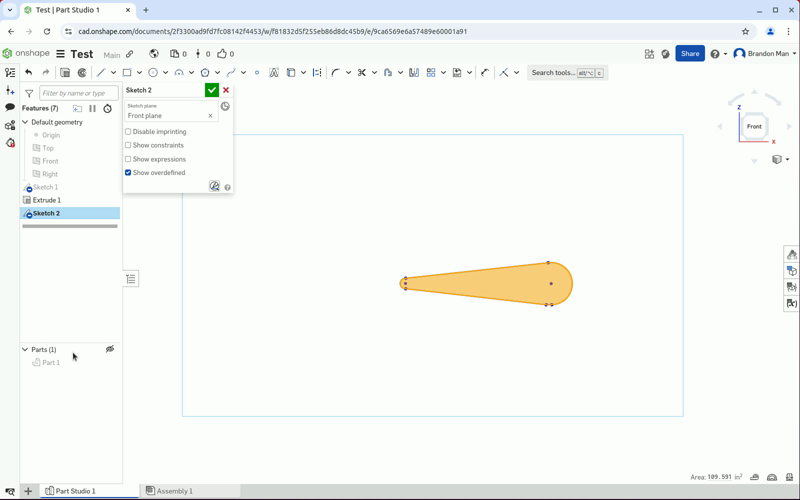
key(shift+e)
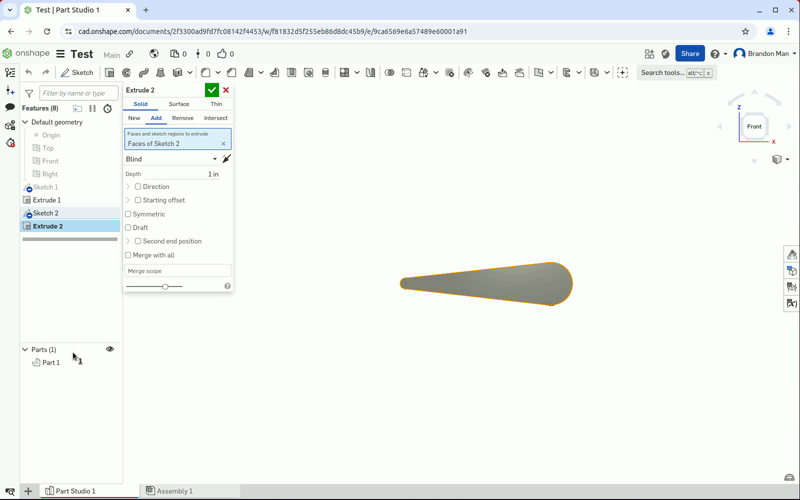
mouse_move(143, 106)
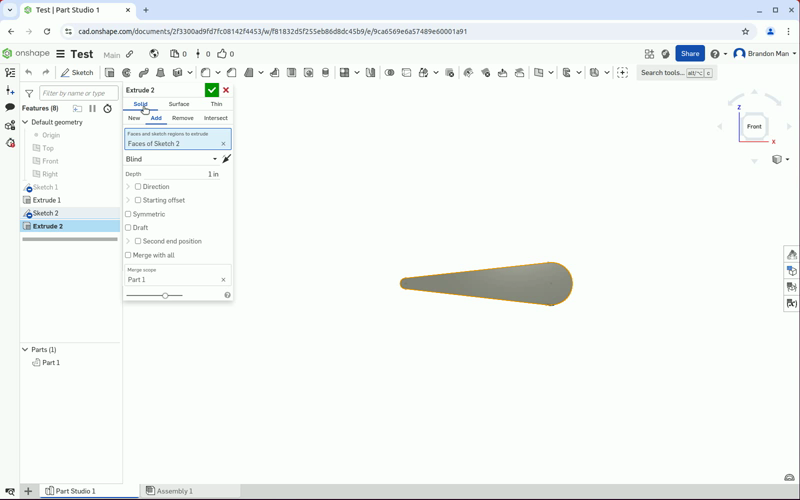
click(143, 106)
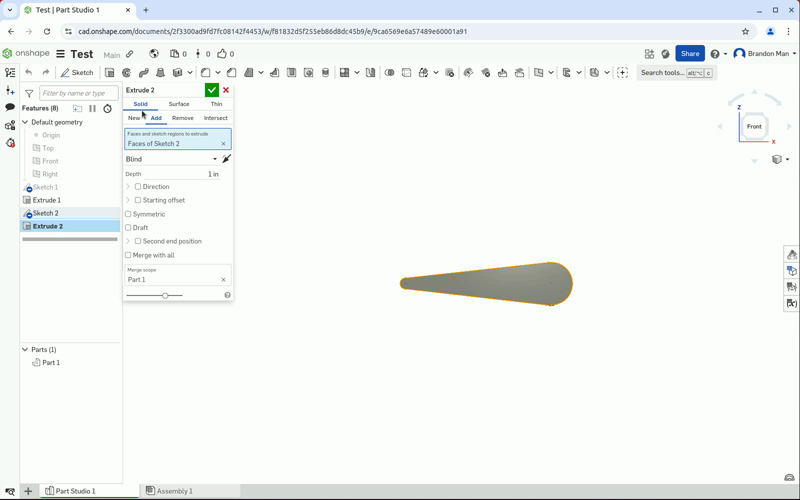
mouse_move(137, 120)
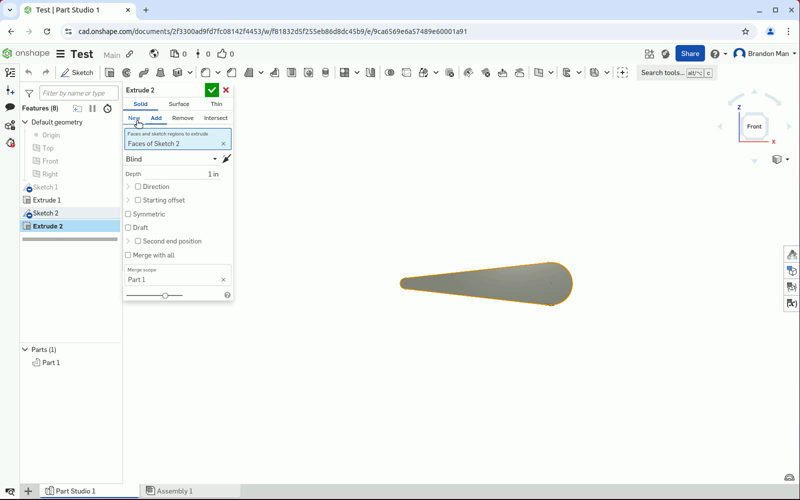
click(137, 120)
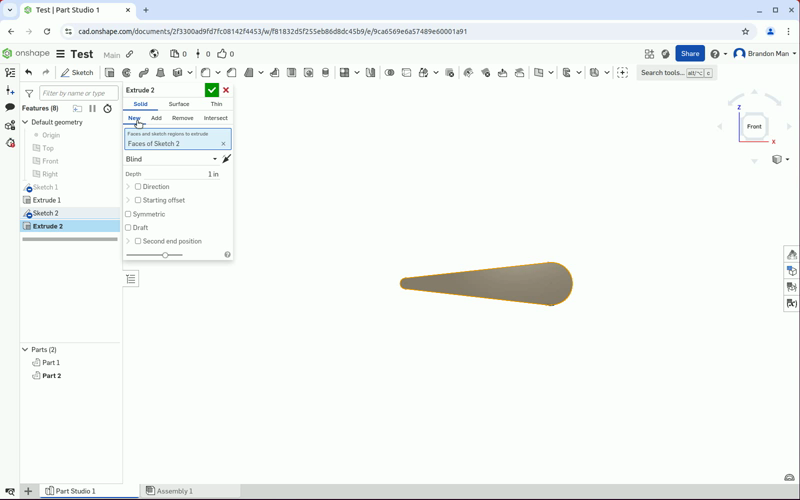
key(tab, 4)
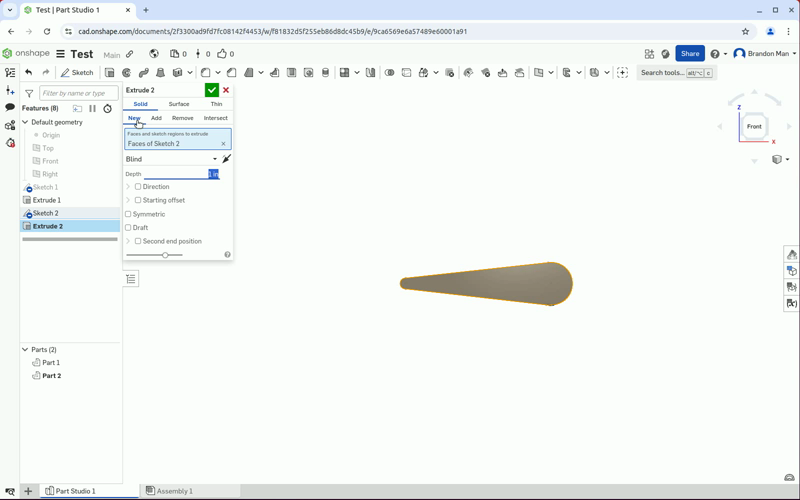
text(1.204)
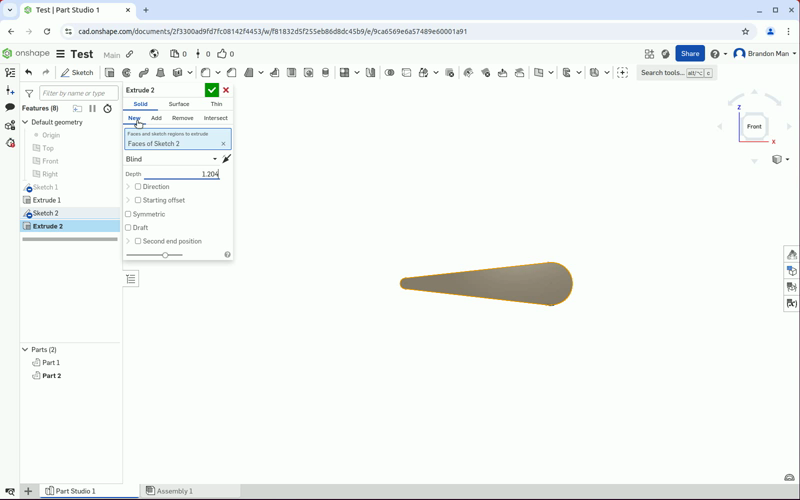
key(enter)
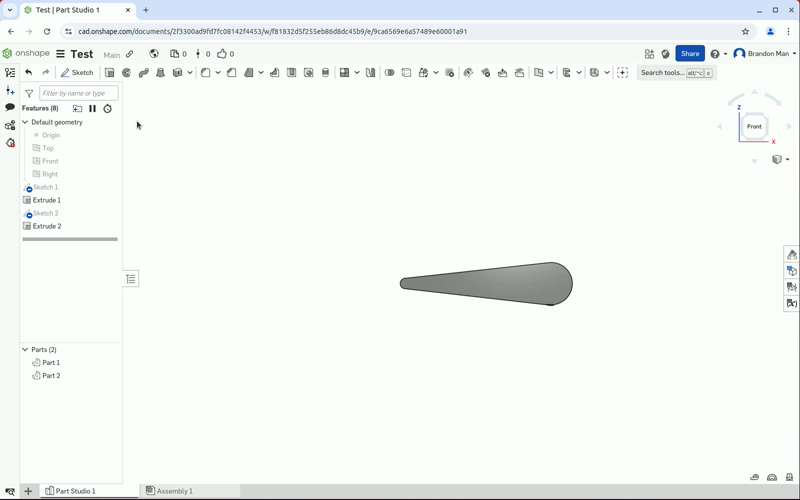
key(shift+h)
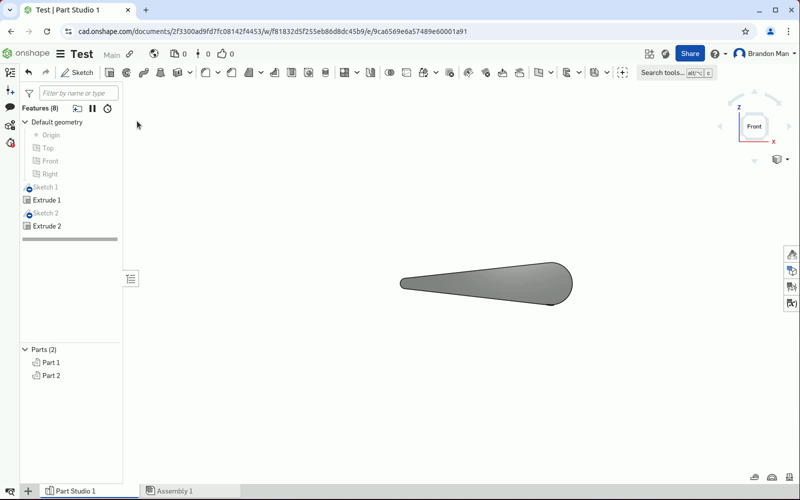
key(shift+h)
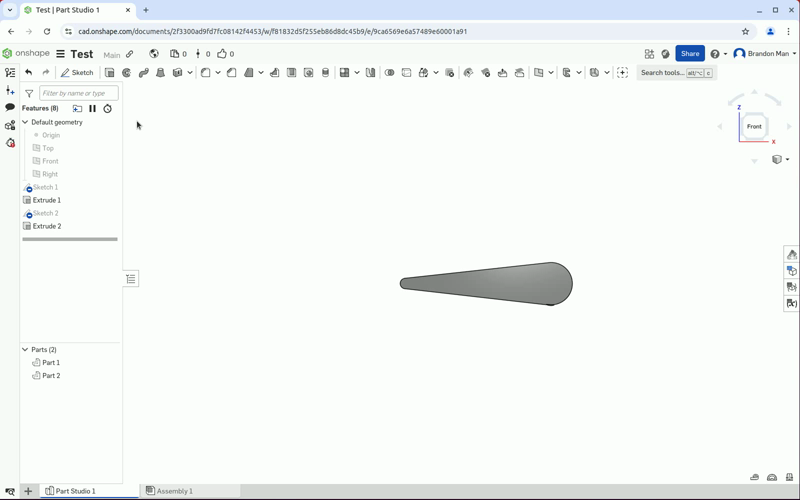
mouse_move(73, 189)
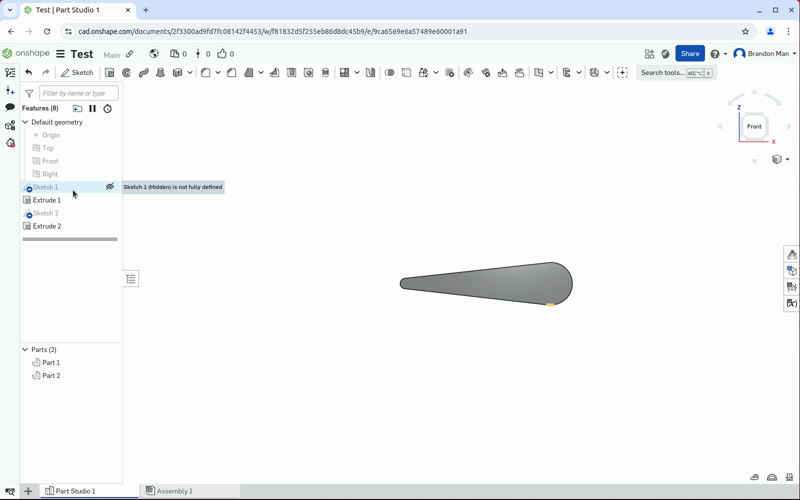
click(73, 189)
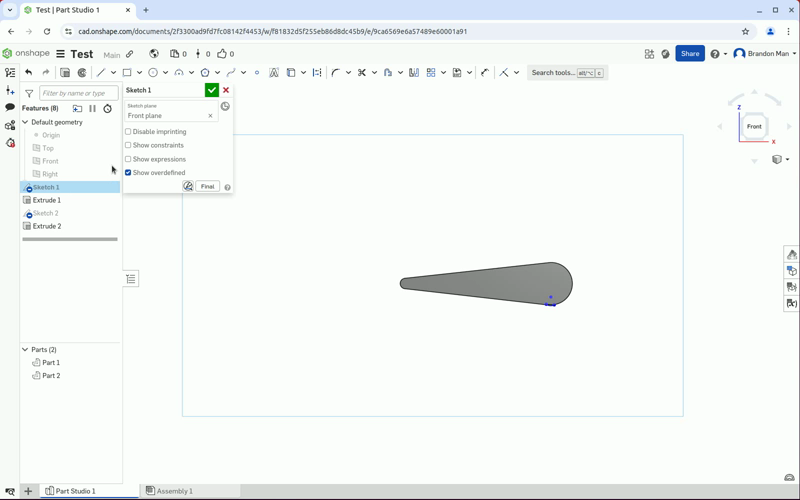
mouse_move(229, 92)
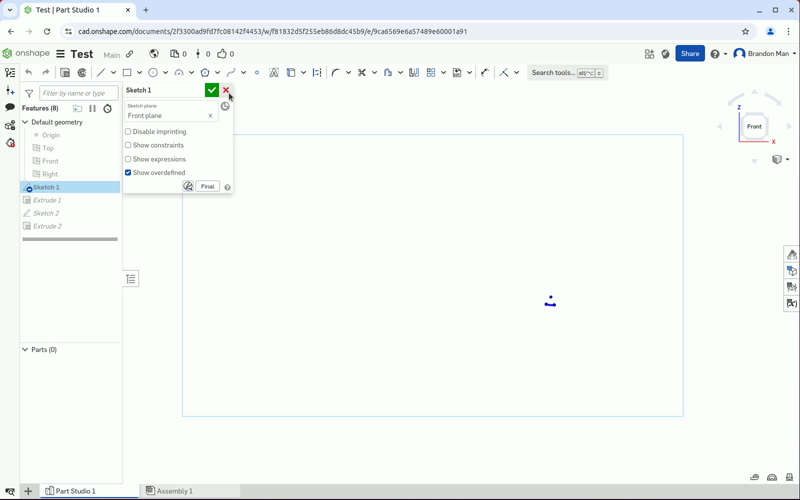
click(229, 92)
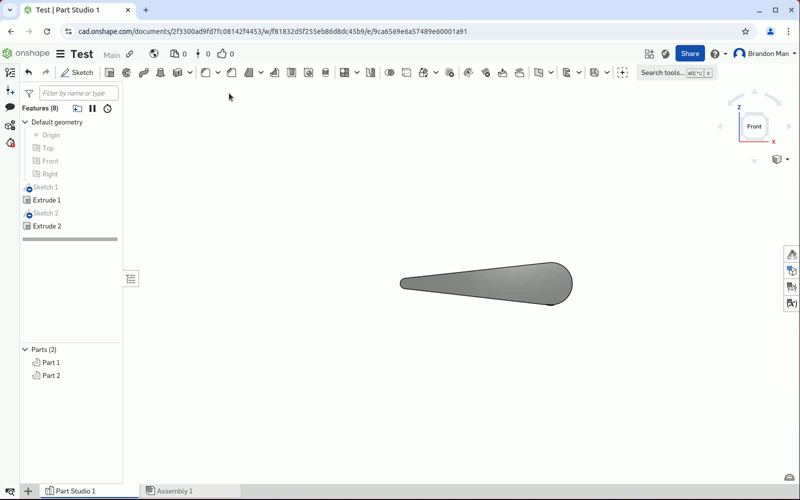
mouse_move(541, 75)
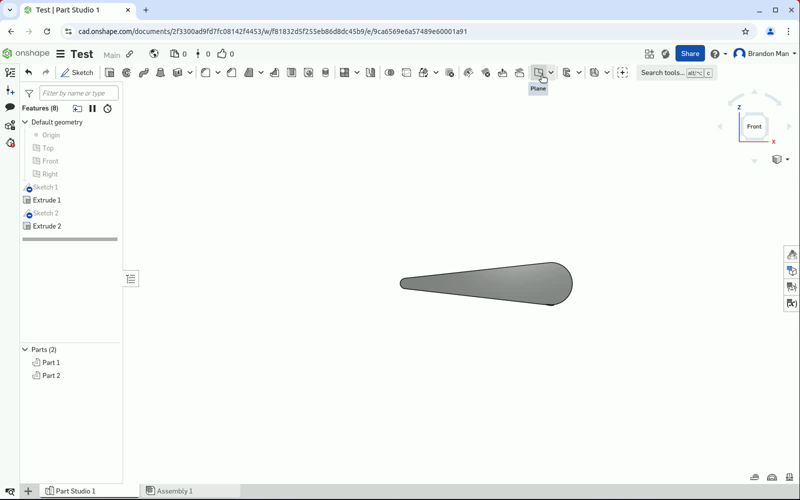
click(541, 75)
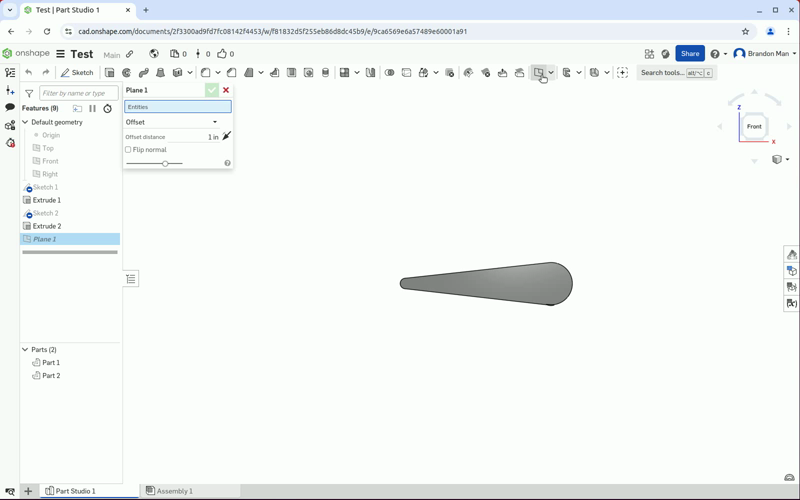
mouse_move(73, 163)
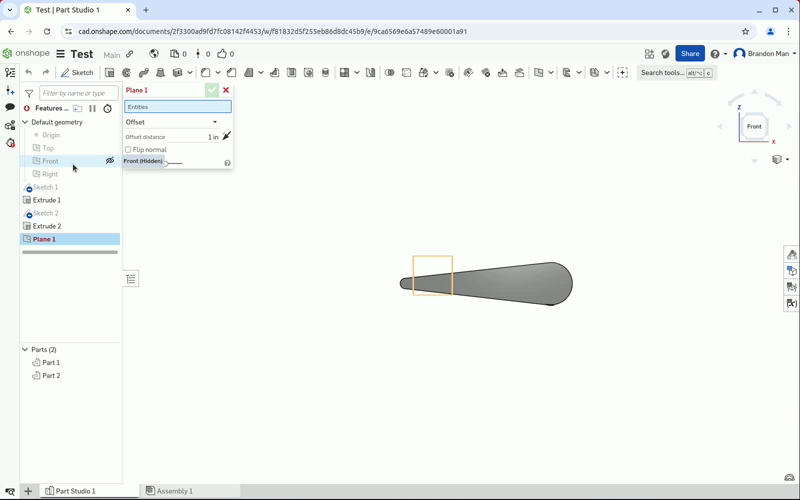
click(73, 163)
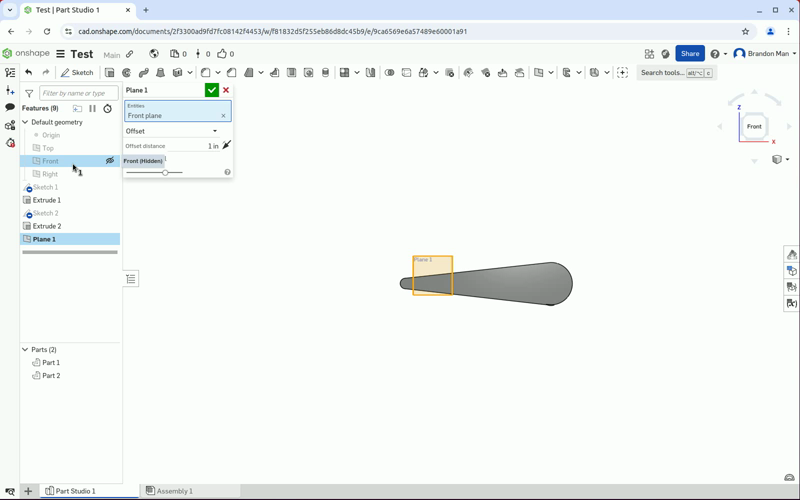
key(tab, 2)
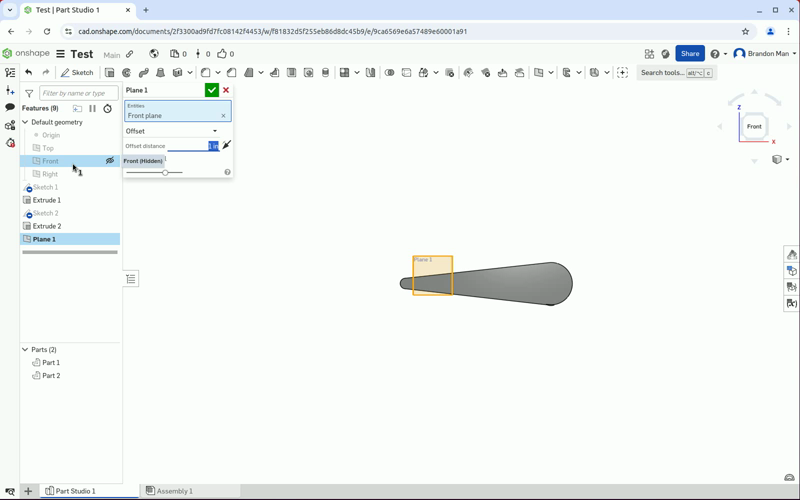
text(1.202)
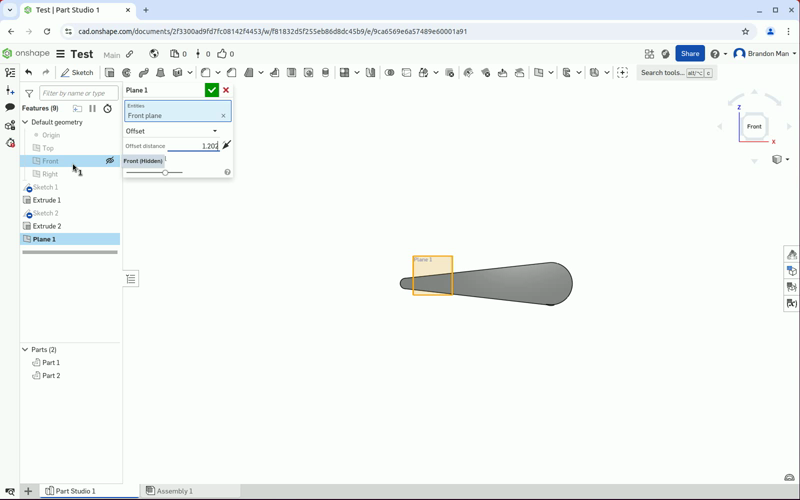
key(enter, 2)
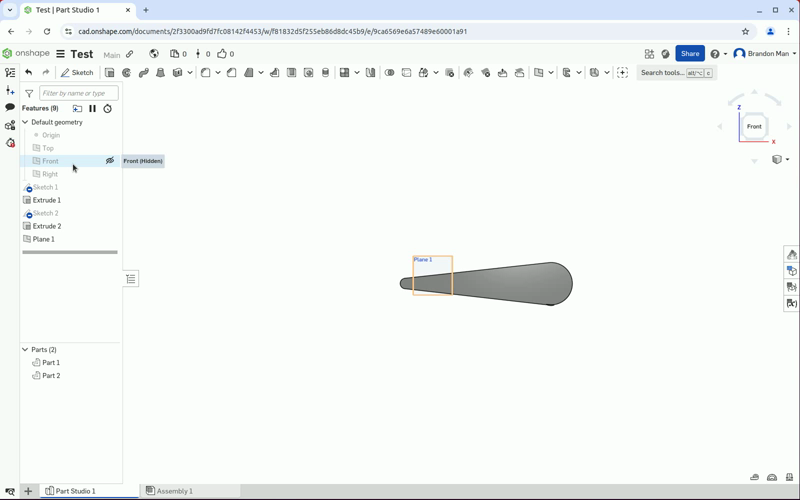
key(shift+s)
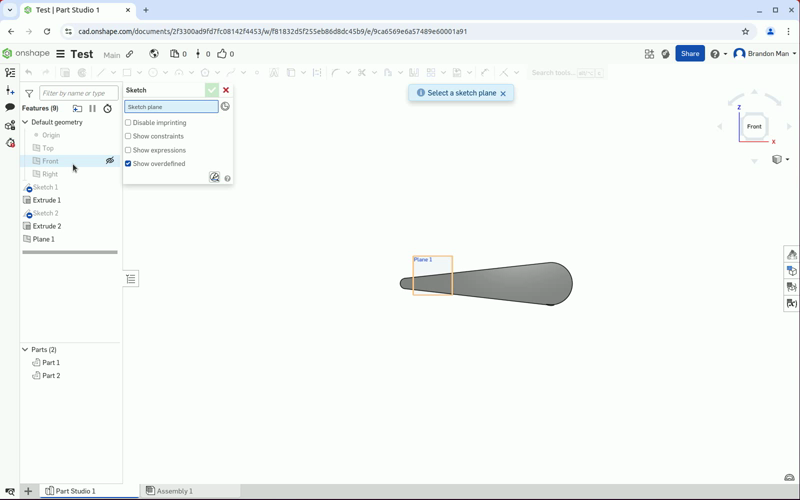
mouse_move(73, 241)
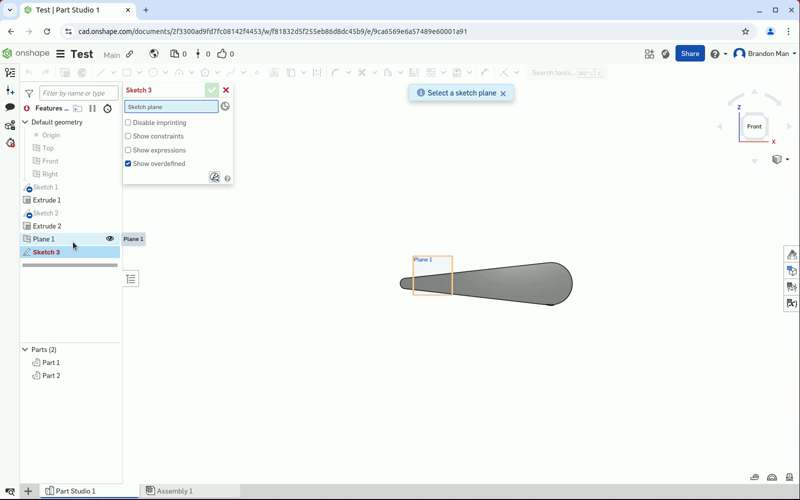
click(73, 241)
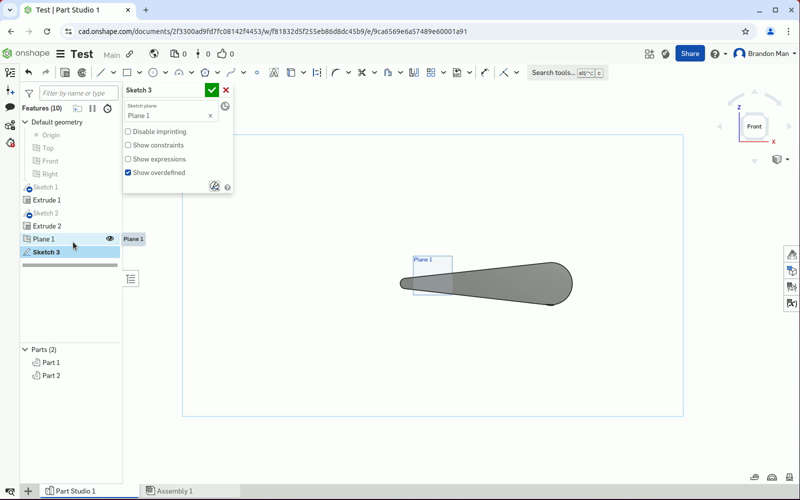
mouse_move(73, 352)
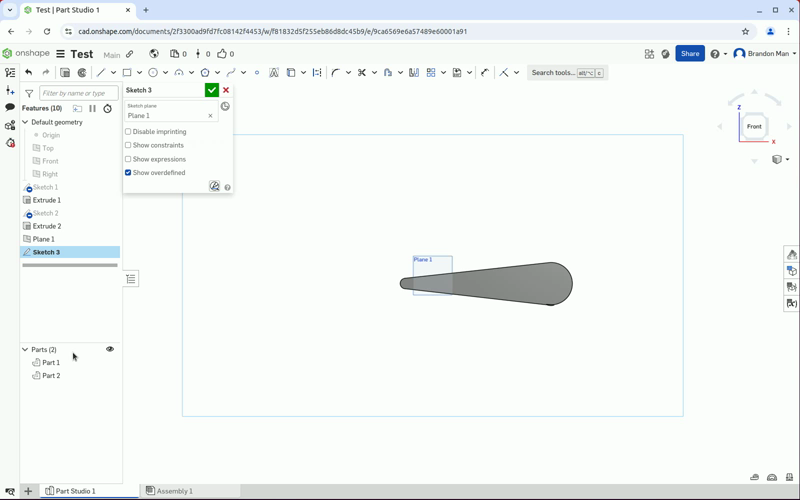
key(y)
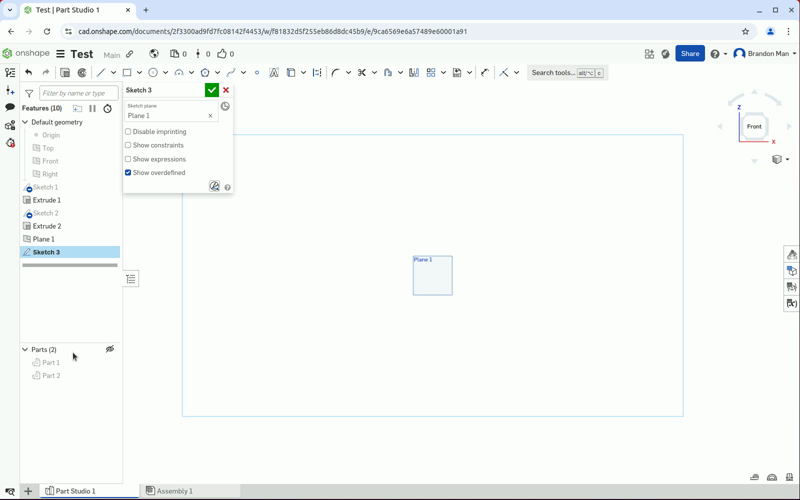
key(c)
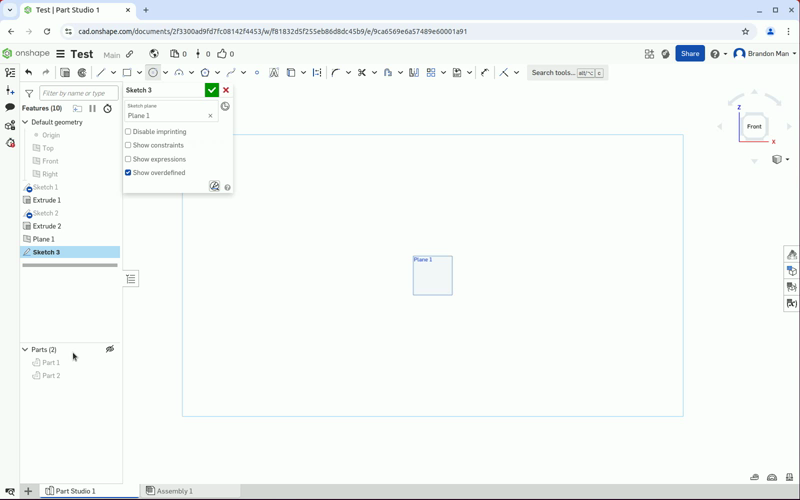
key_down(shift)
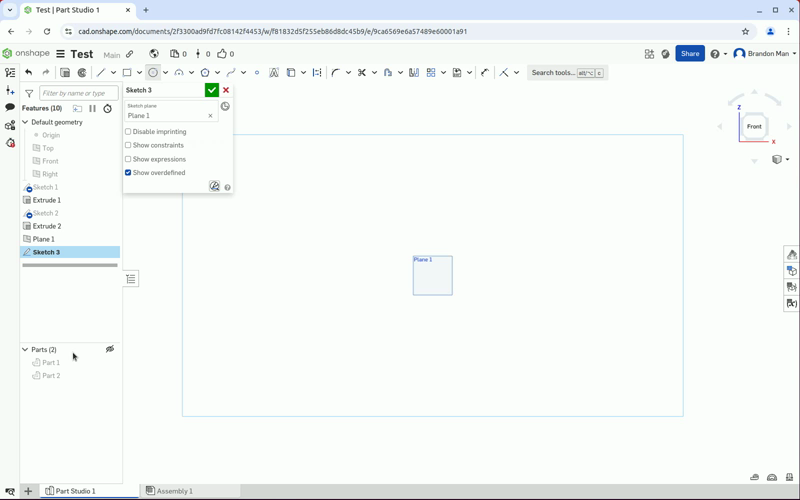
mouse_move(406, 282)
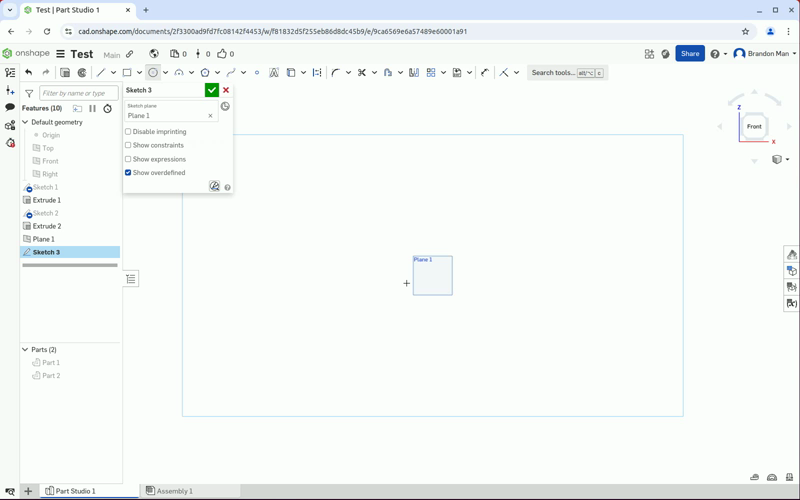
click(406, 282)
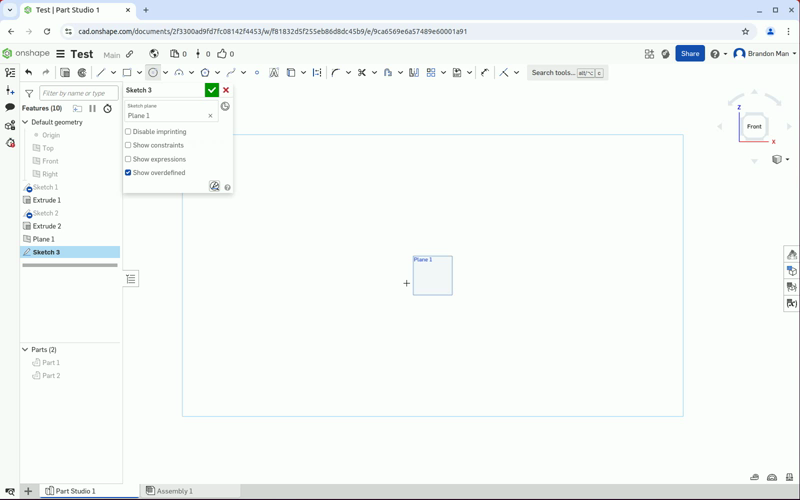
key_up(shift)
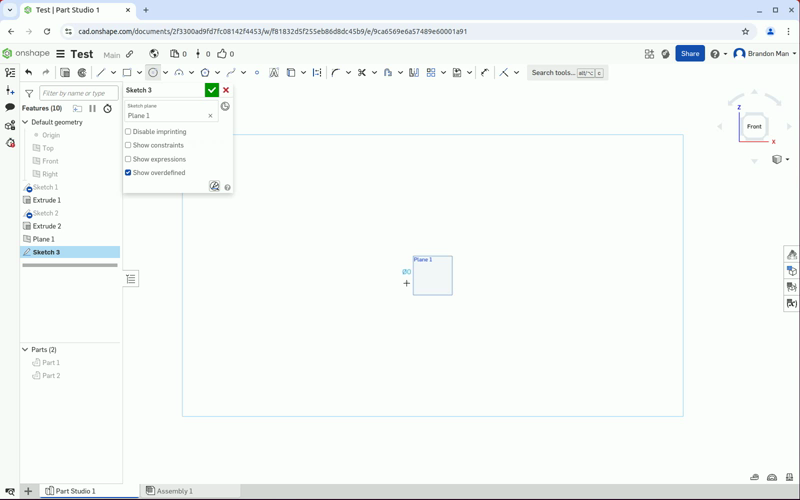
mouse_move(410, 282)
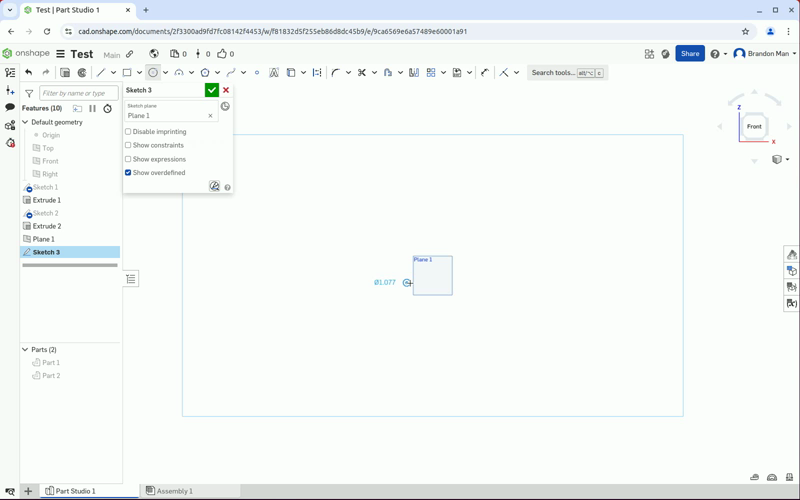
click(410, 282)
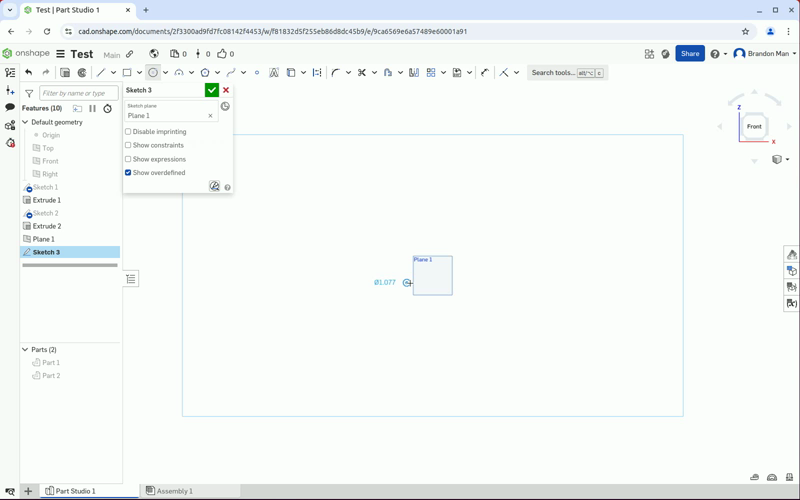
key(esc)
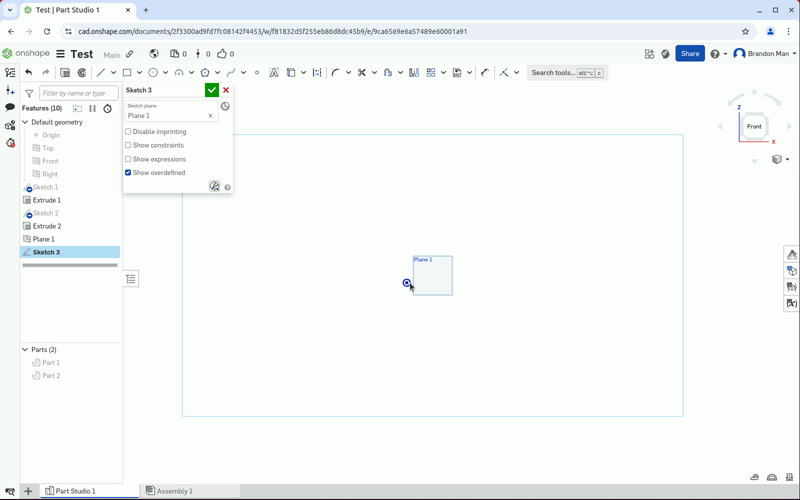
mouse_move(408, 283)
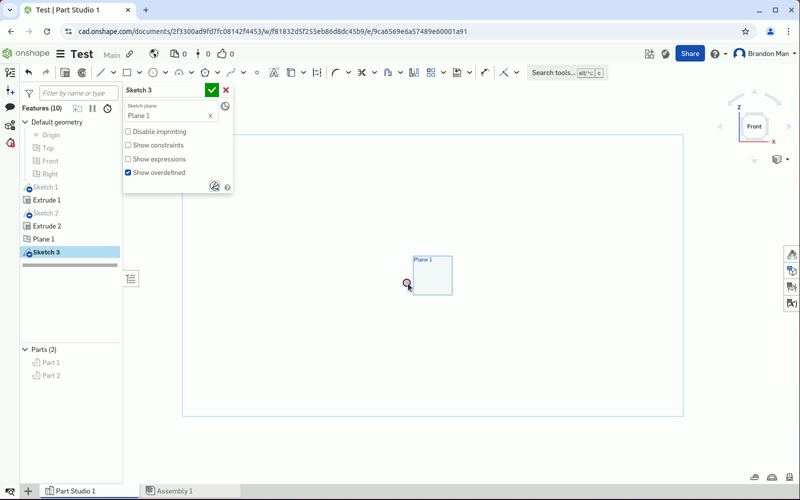
scroll(6)
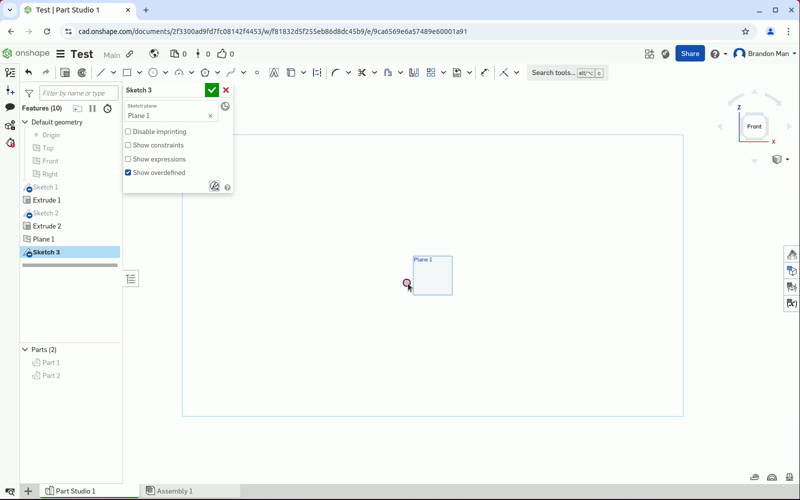
scroll(6)
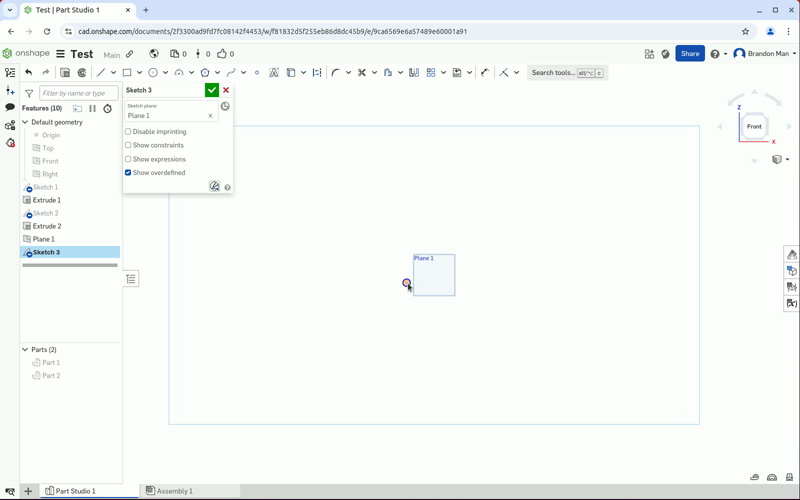
scroll(6)
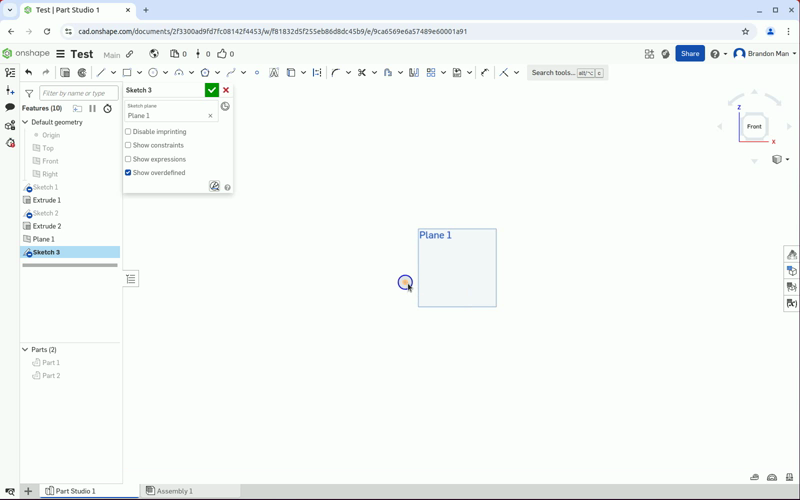
scroll(6)
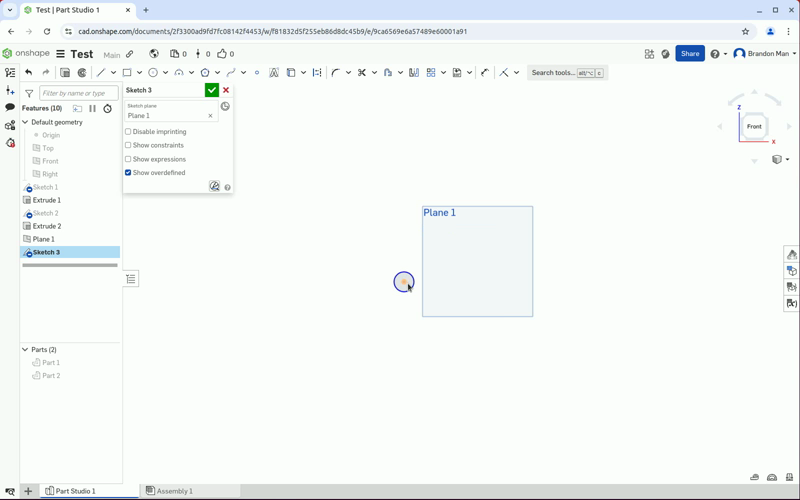
scroll(6)
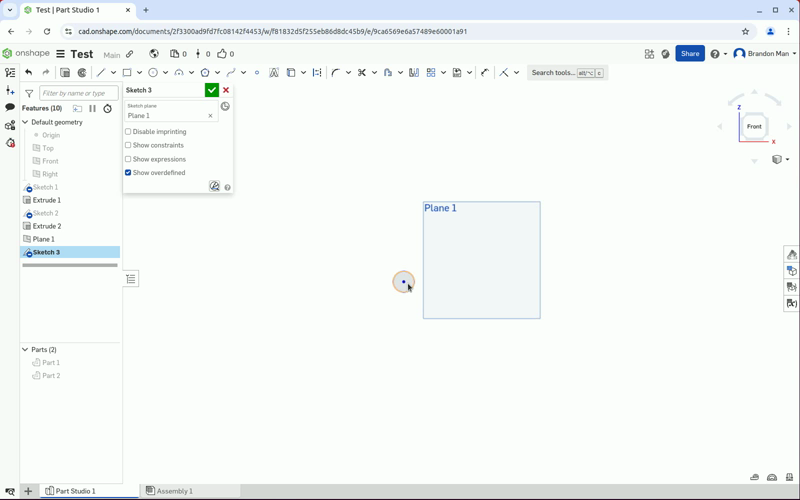
scroll(6)
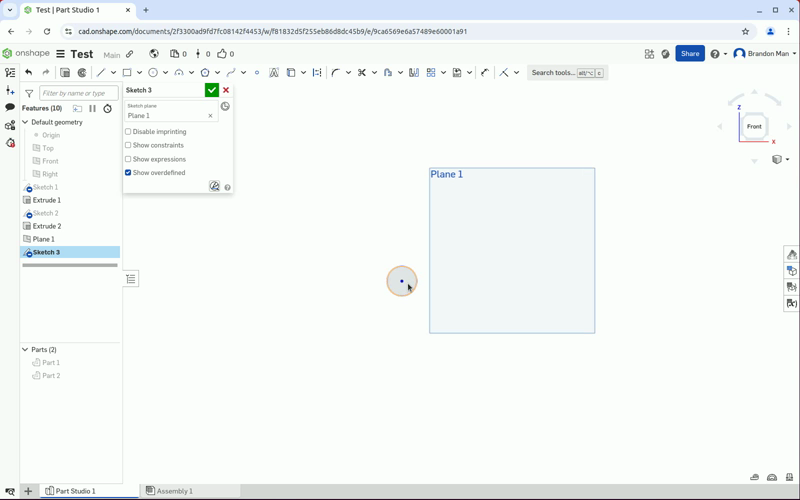
scroll(6)
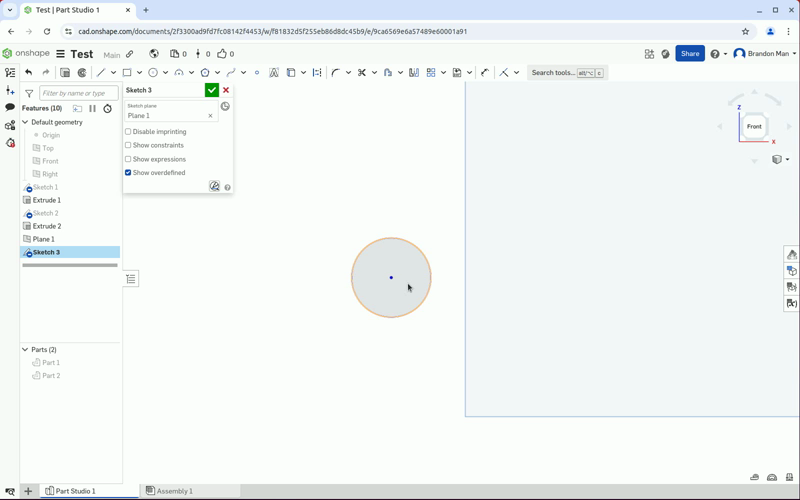
click(408, 283)
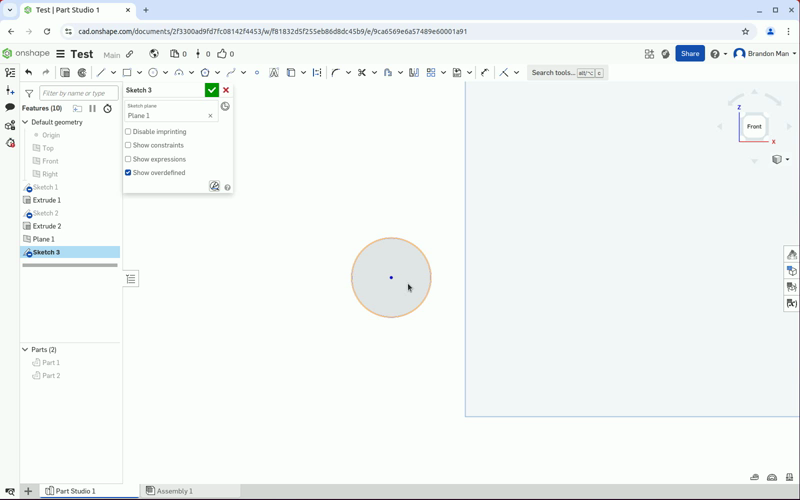
scroll(-6)
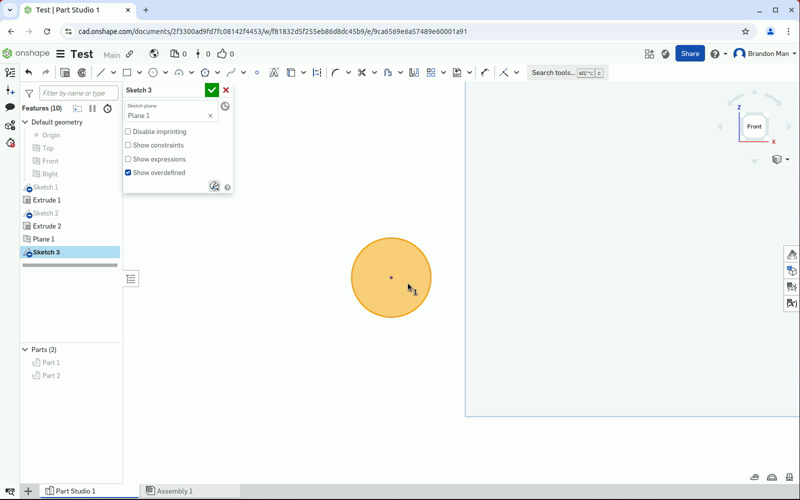
scroll(-6)
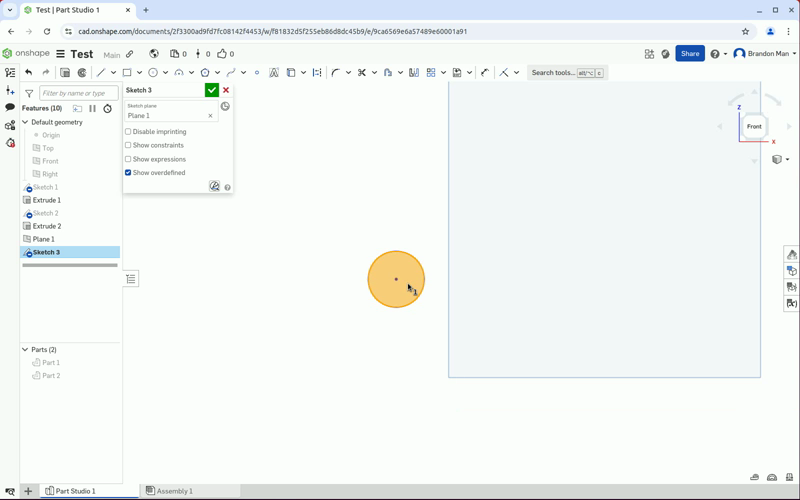
scroll(-6)
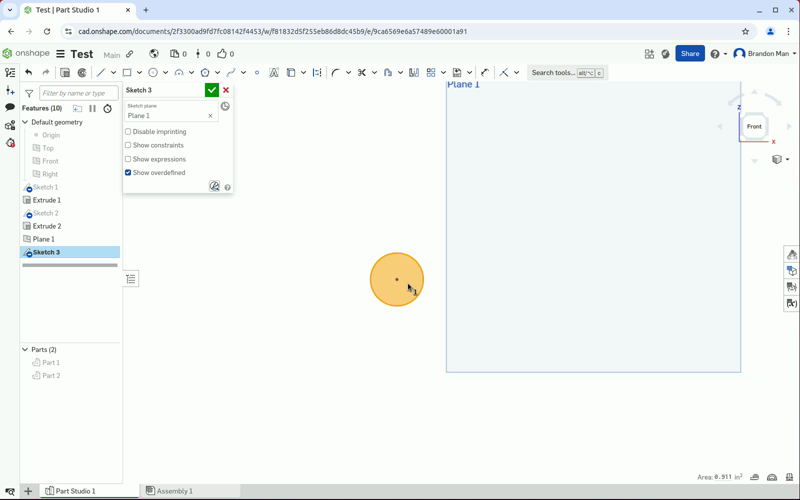
scroll(-6)
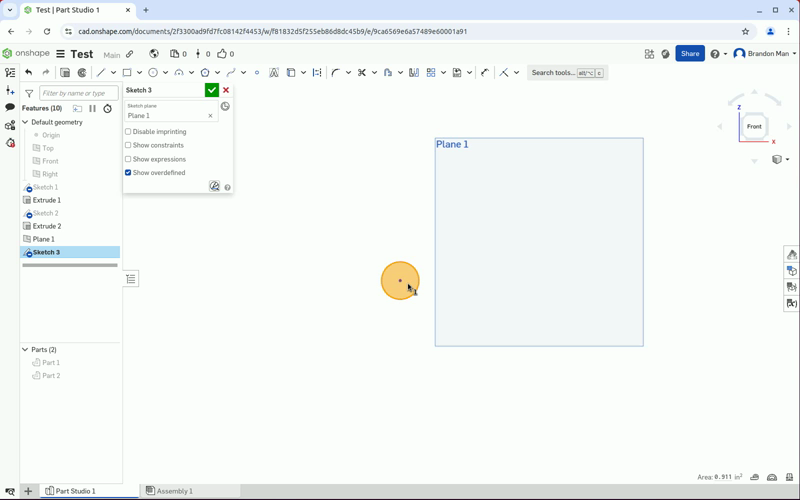
scroll(-6)
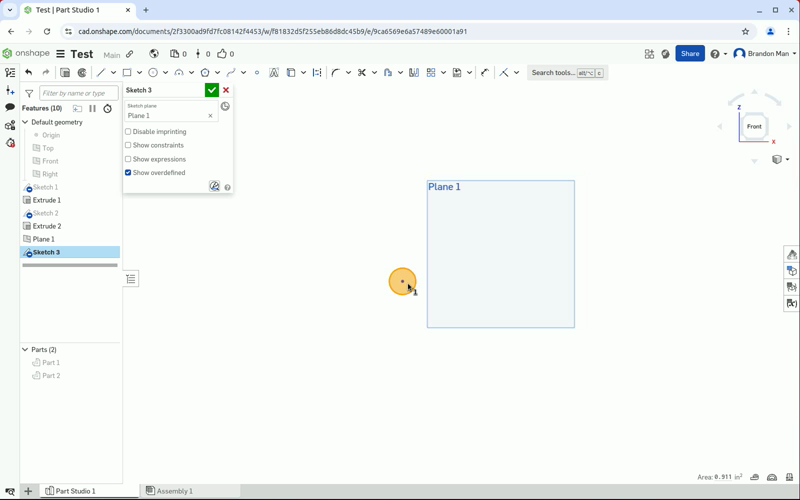
scroll(-6)
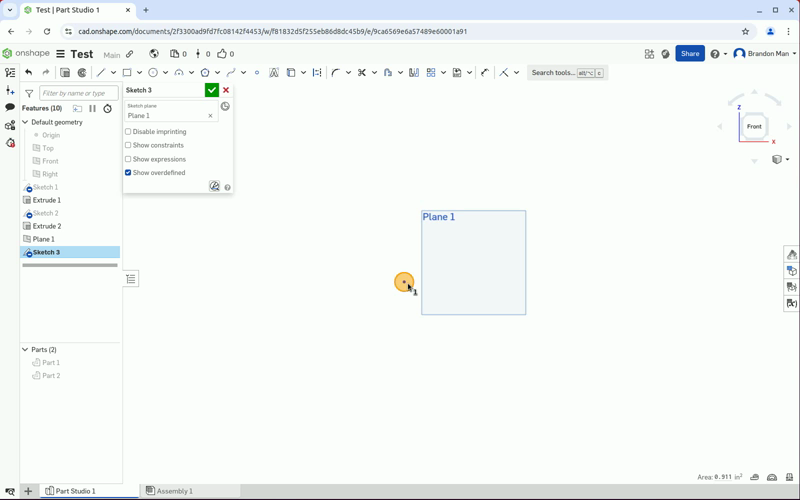
scroll(-6)
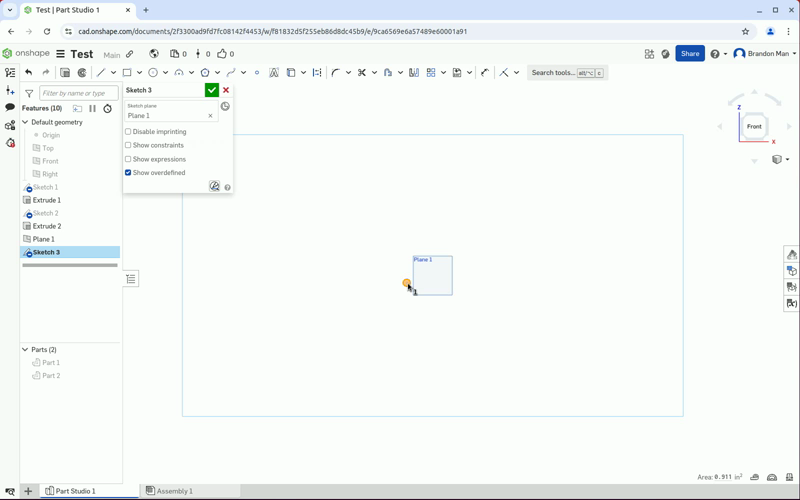
mouse_move(73, 352)
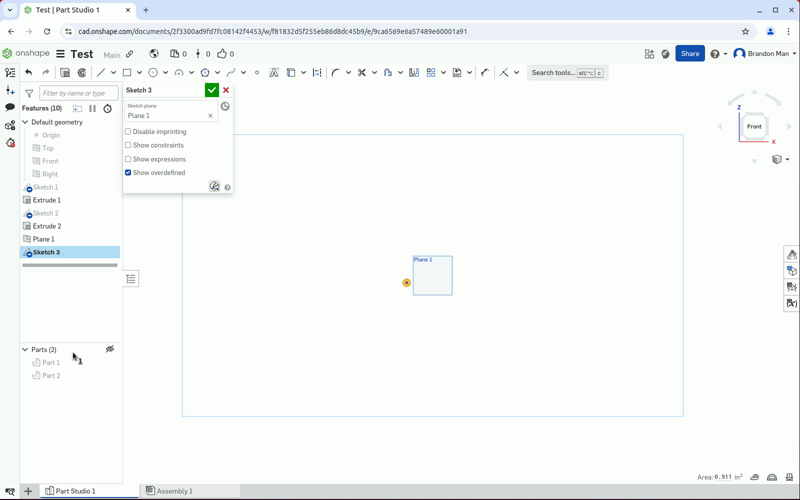
key(shift+y)
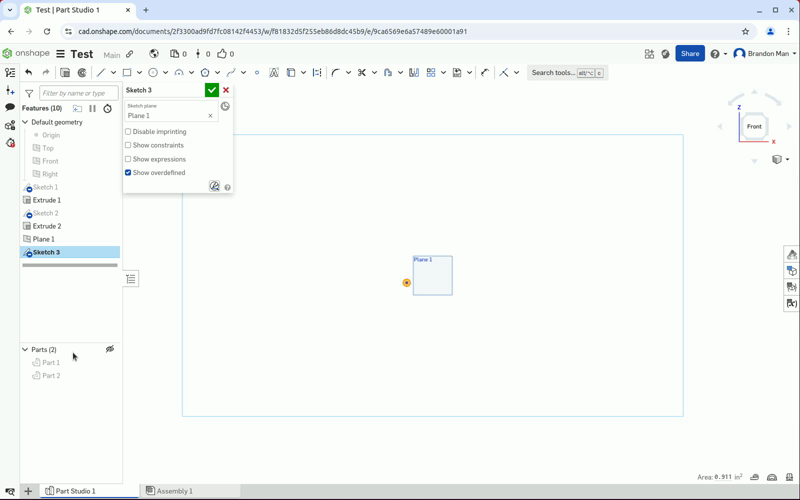
key(shift+e)
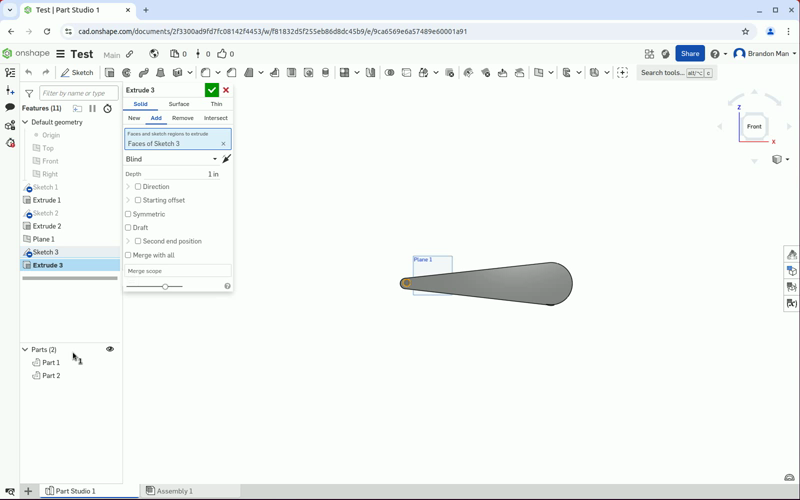
mouse_move(143, 106)
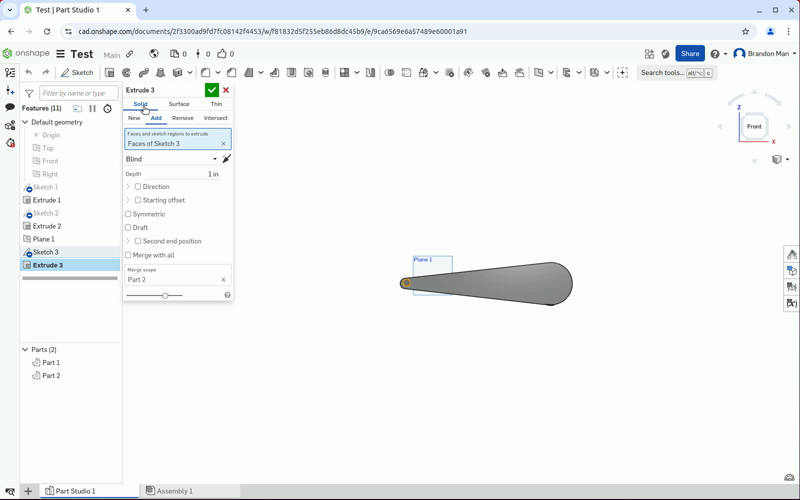
click(143, 106)
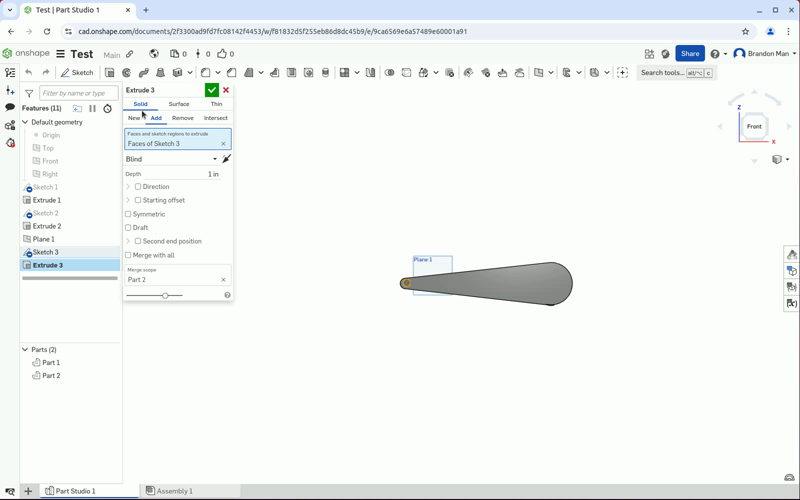
mouse_move(137, 120)
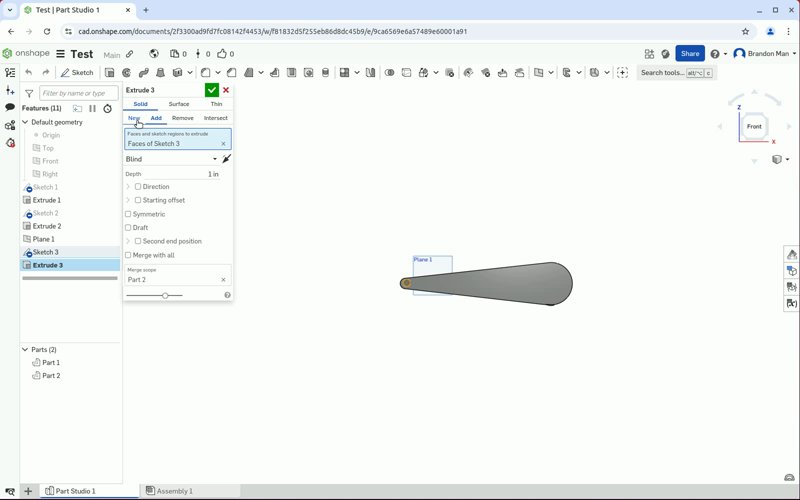
click(137, 120)
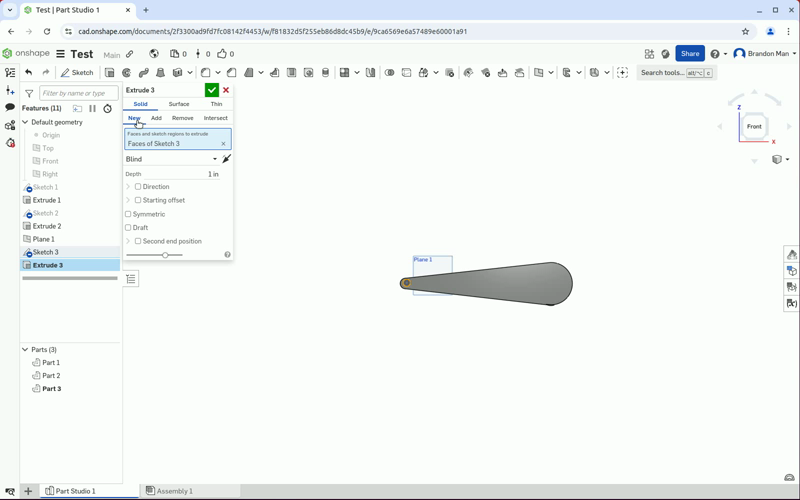
key(tab, 4)
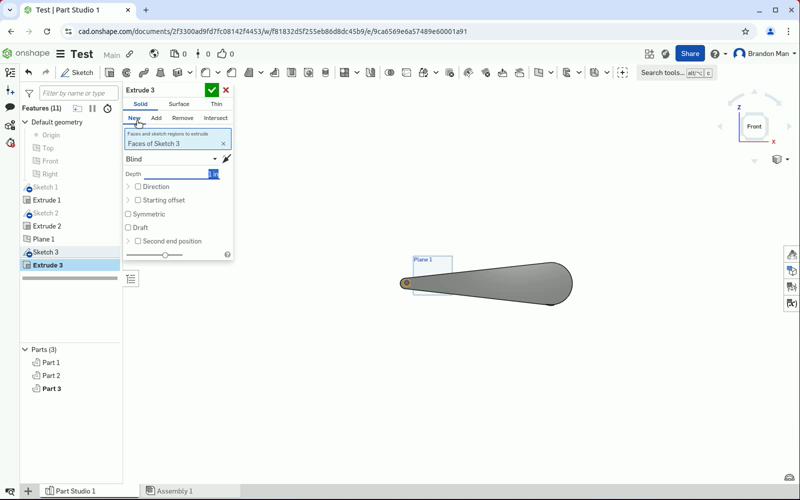
text(1.204)
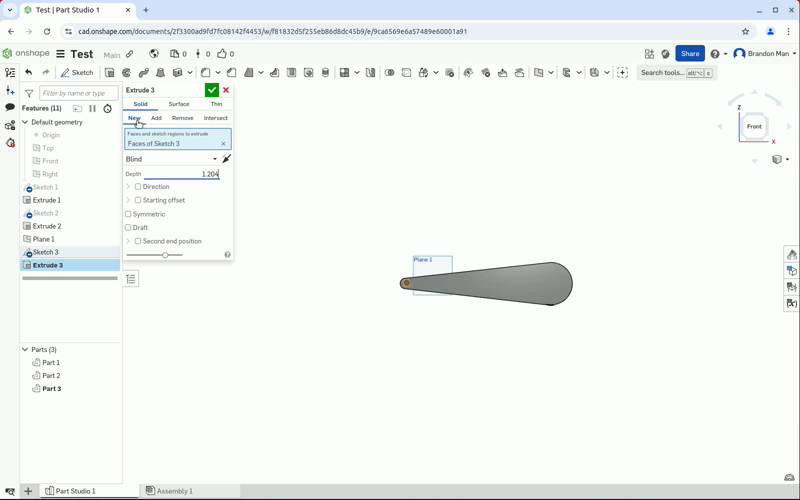
key(enter)
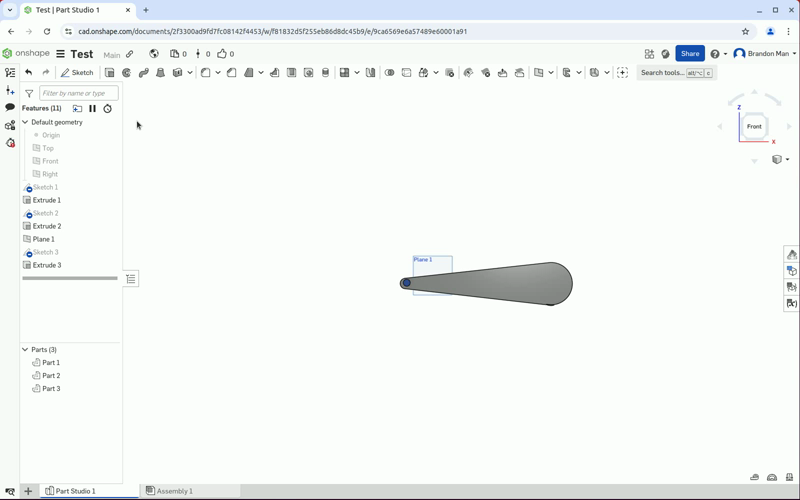
key(shift+h)
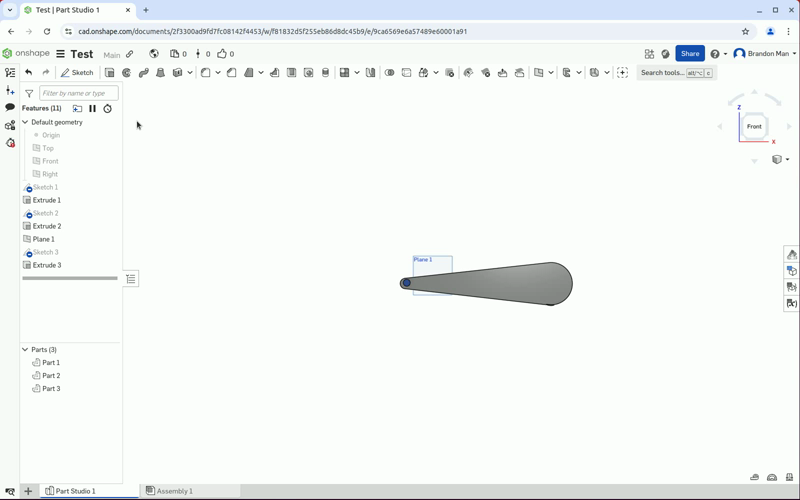
key(shift+h)
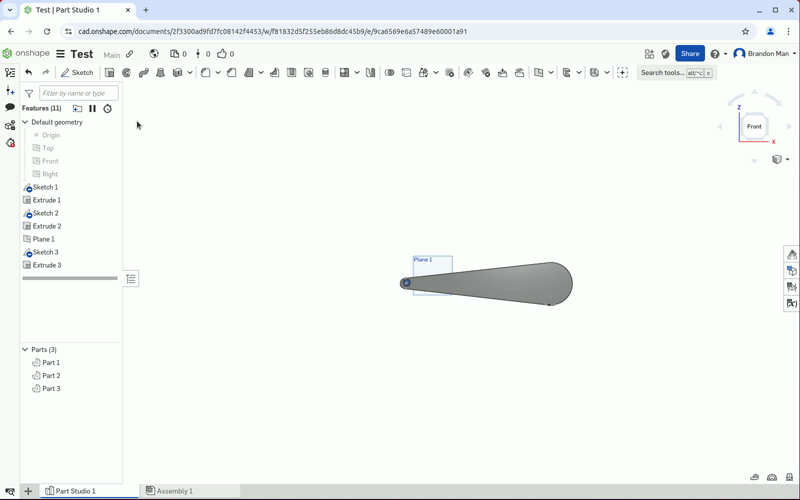
key(shift+7)
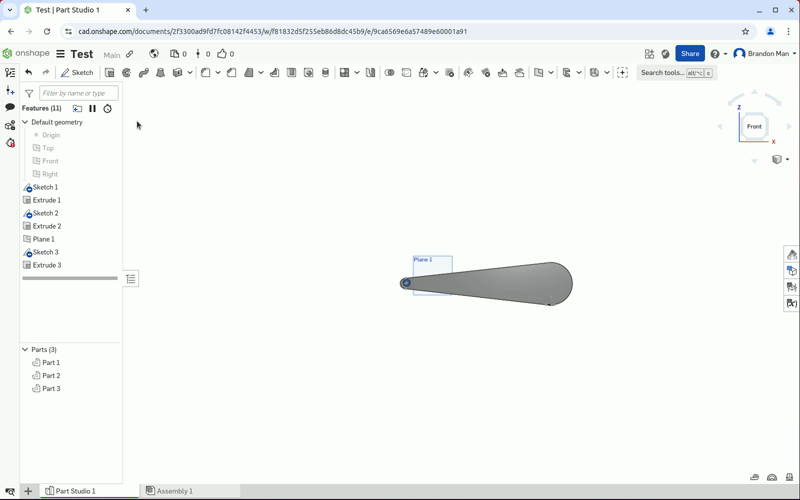
key(left, 2)
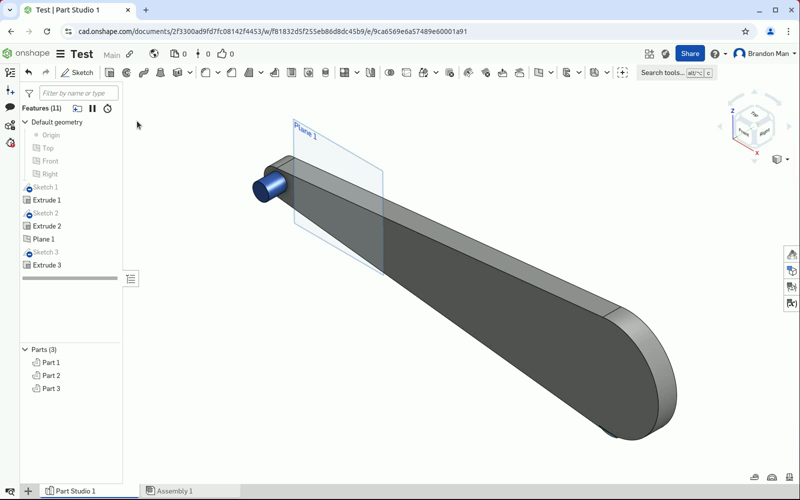
key(down, 2)
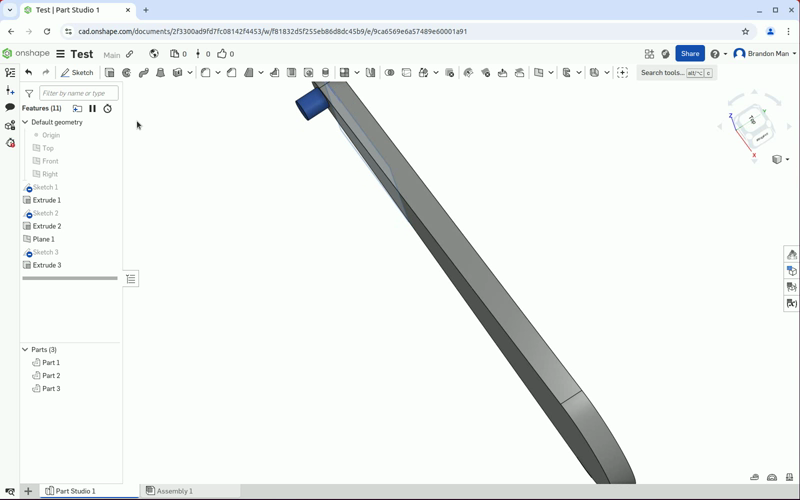
key(up, 2)
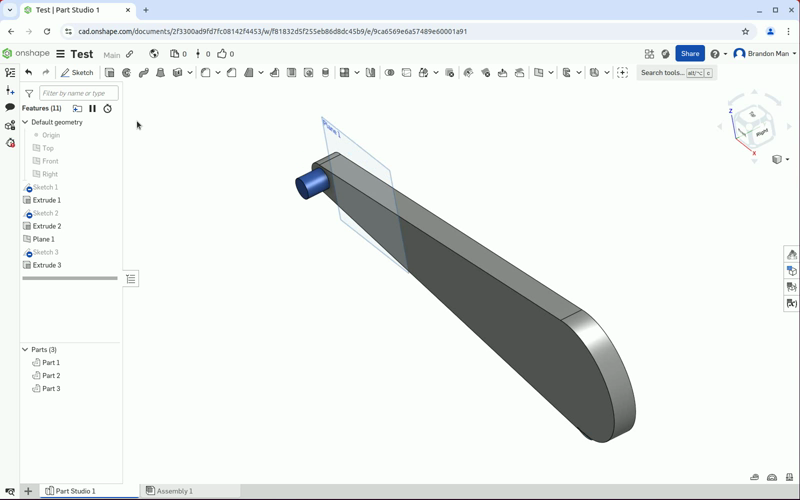
key(right, 2)
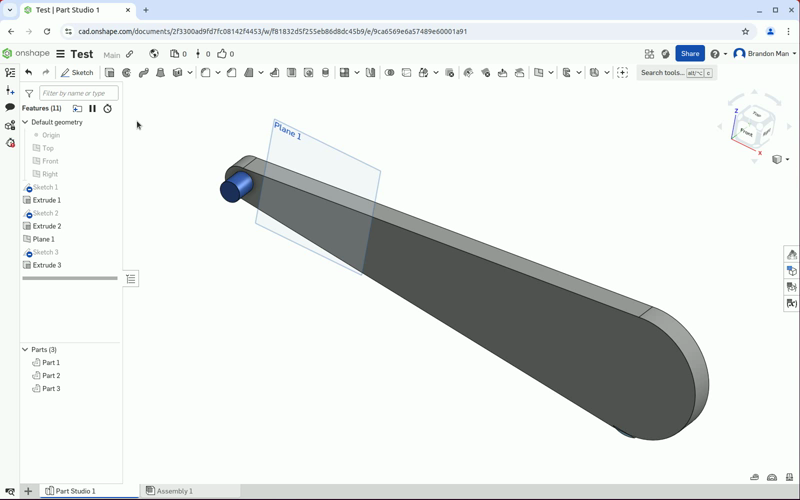
mouse_move(73, 189)
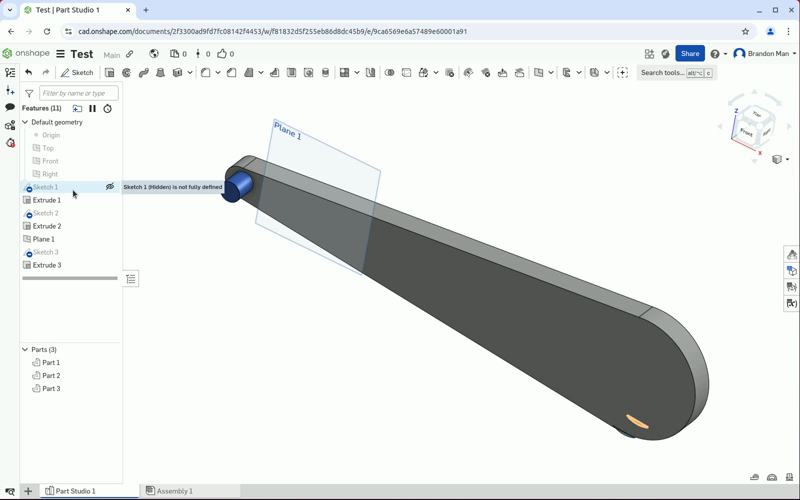
click(73, 189)